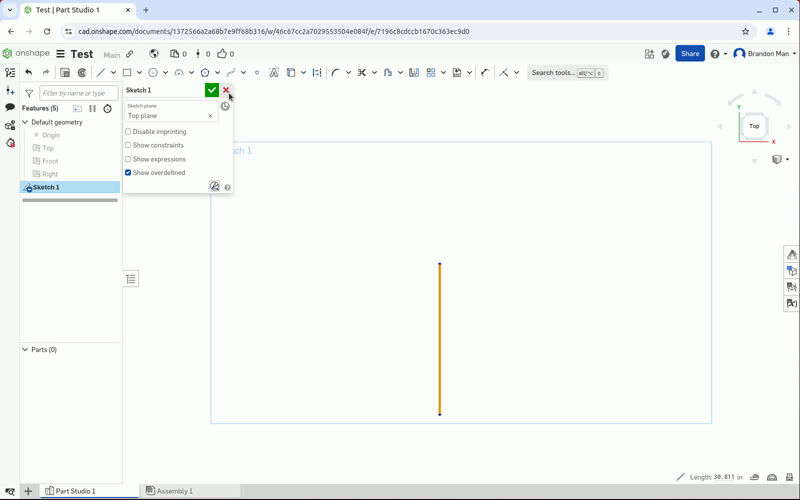
key(shift+h)
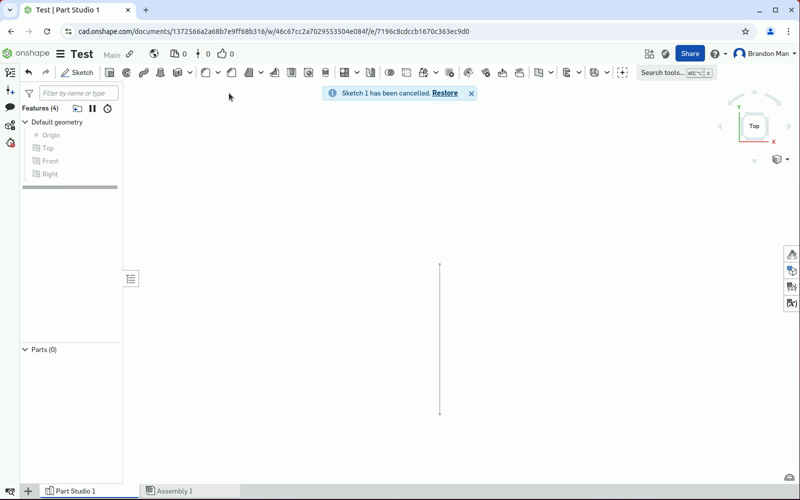
mouse_move(73, 352)
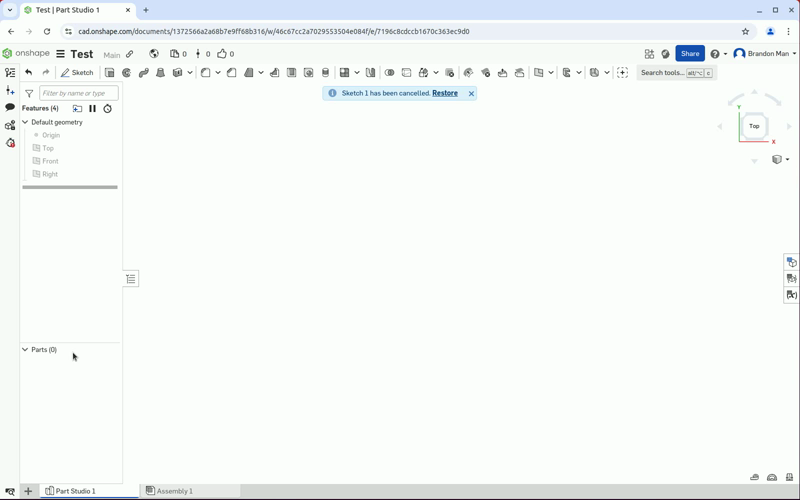
key(y)
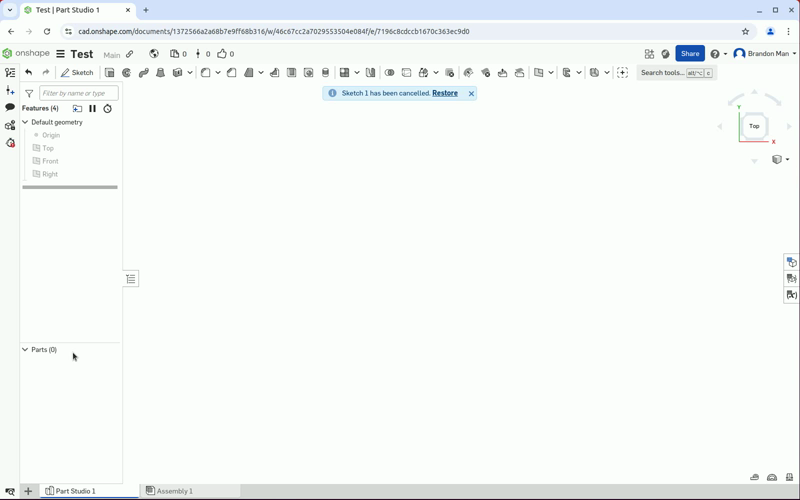
key(shift+p)
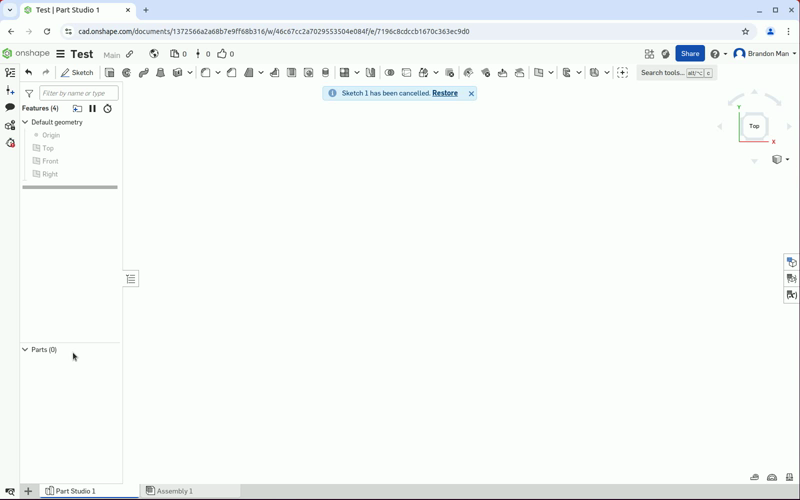
key(space)
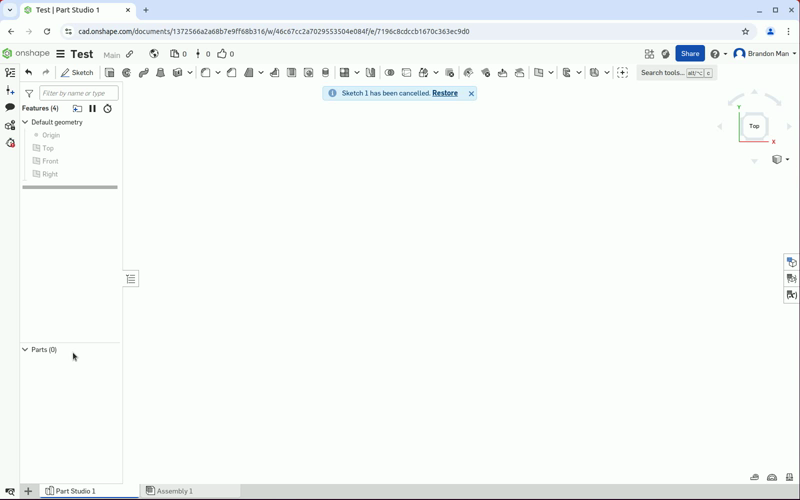
key_down(shift)
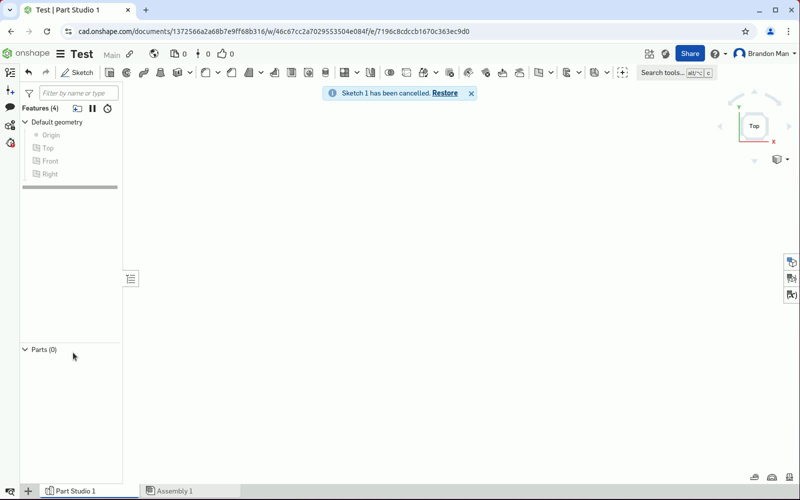
key(up)
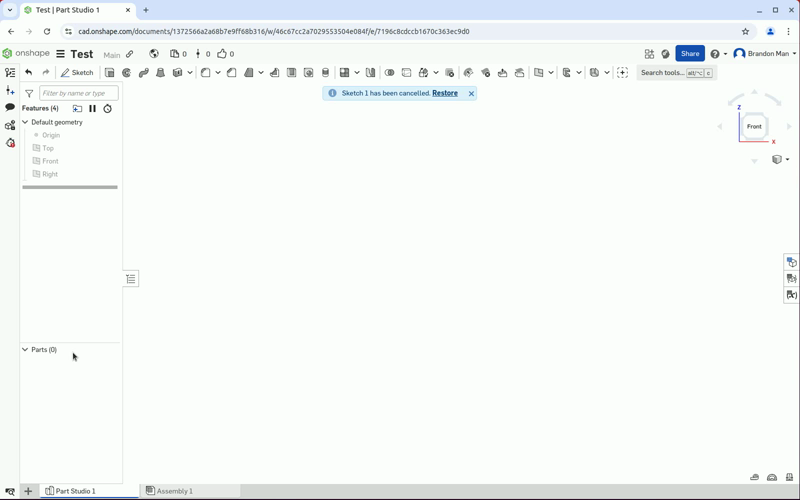
key_up(shift)
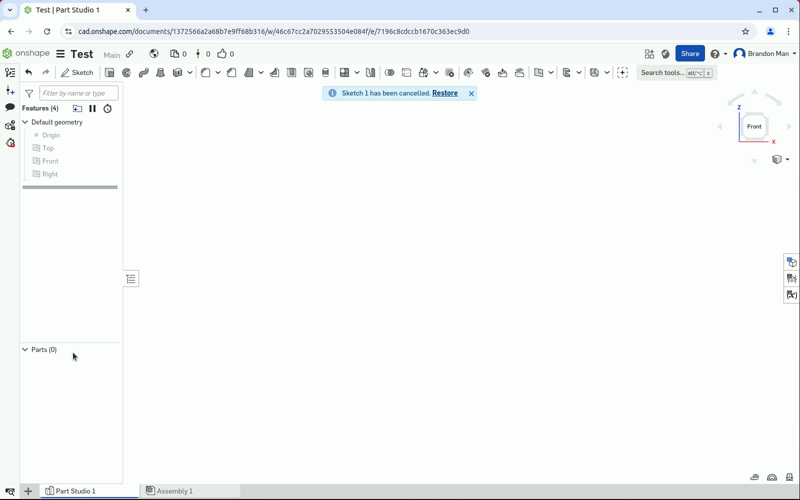
mouse_move(73, 352)
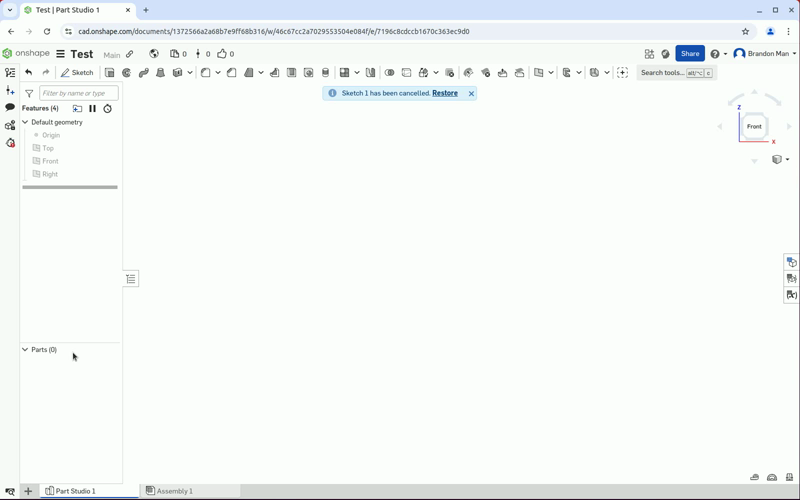
key(shift+y)
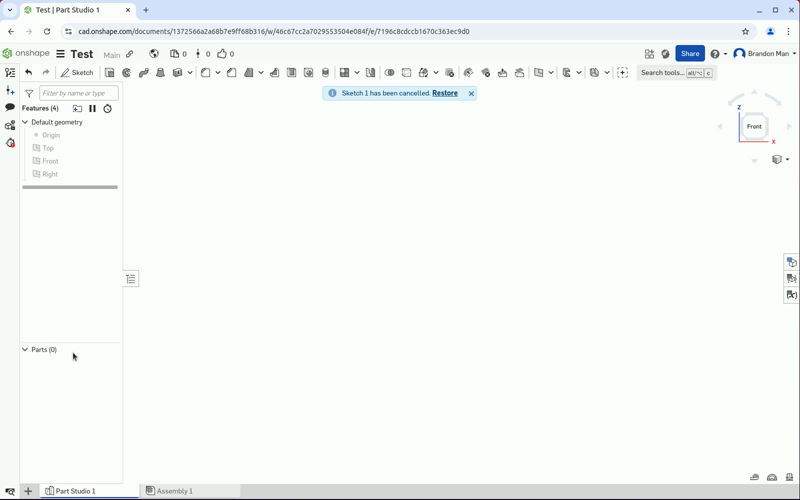
key(shift+s)
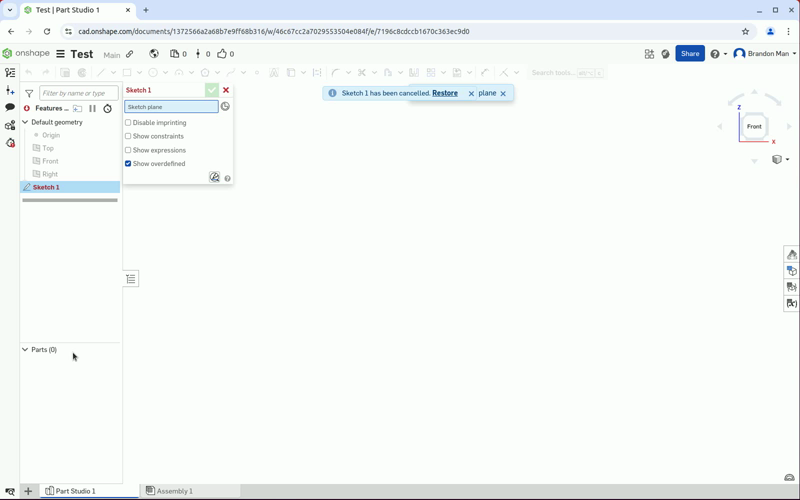
mouse_move(73, 163)
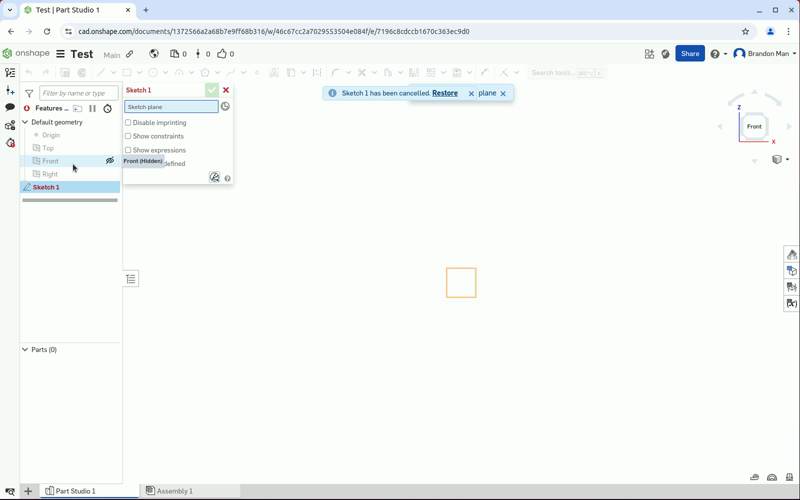
click(73, 163)
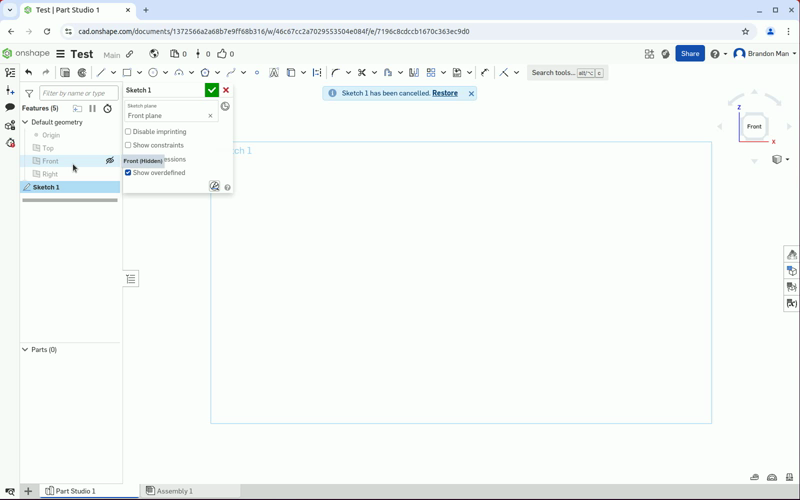
mouse_move(73, 352)
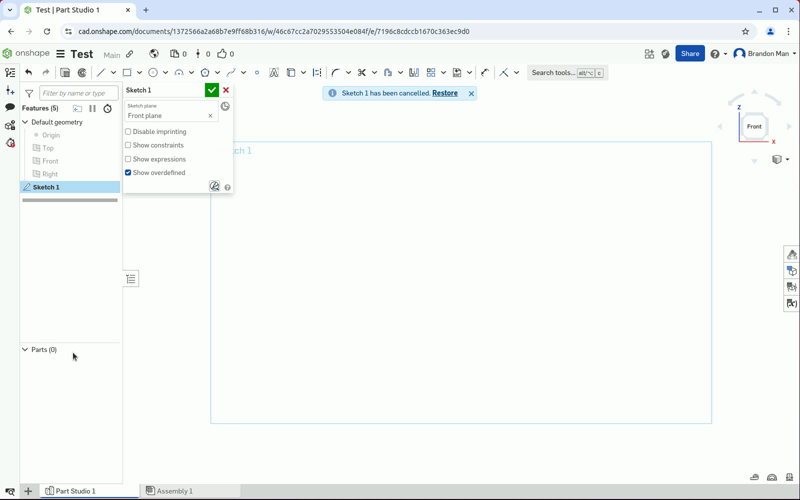
key(y)
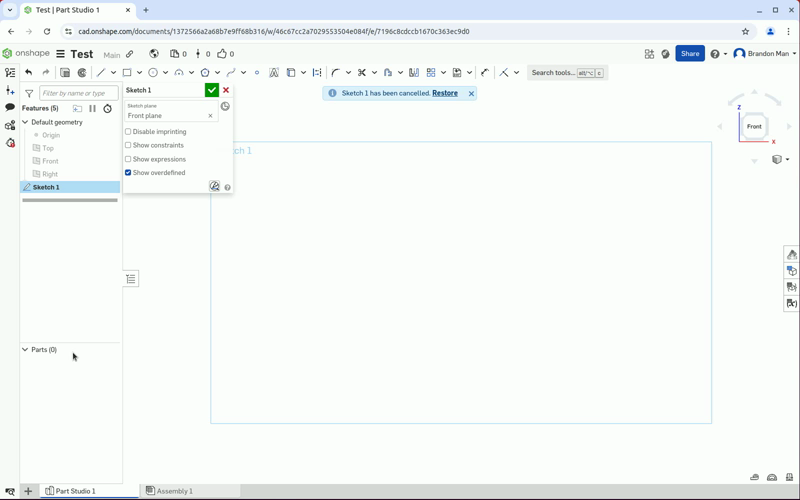
key(l)
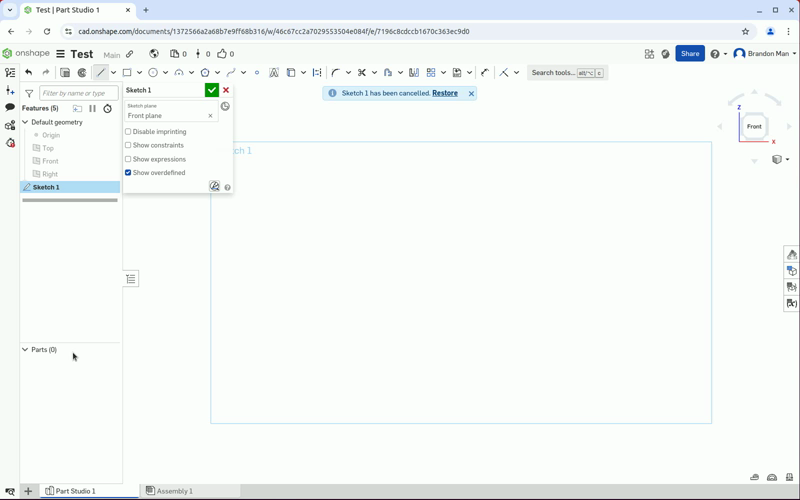
key_down(shift)
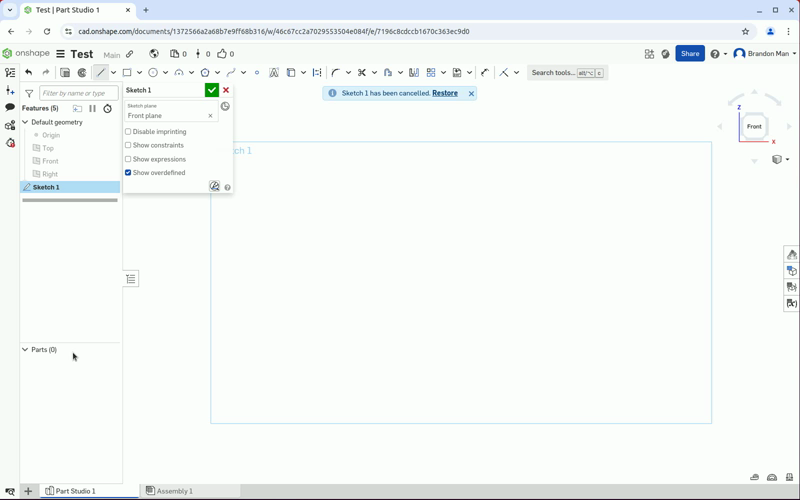
mouse_move(353, 333)
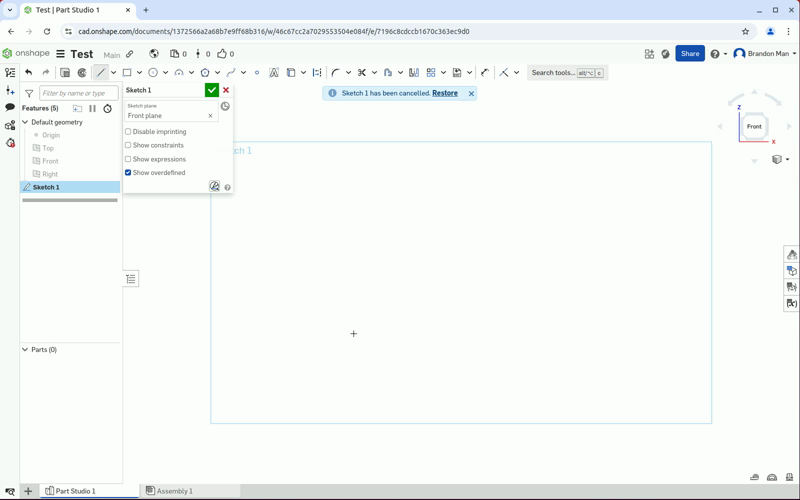
click(353, 333)
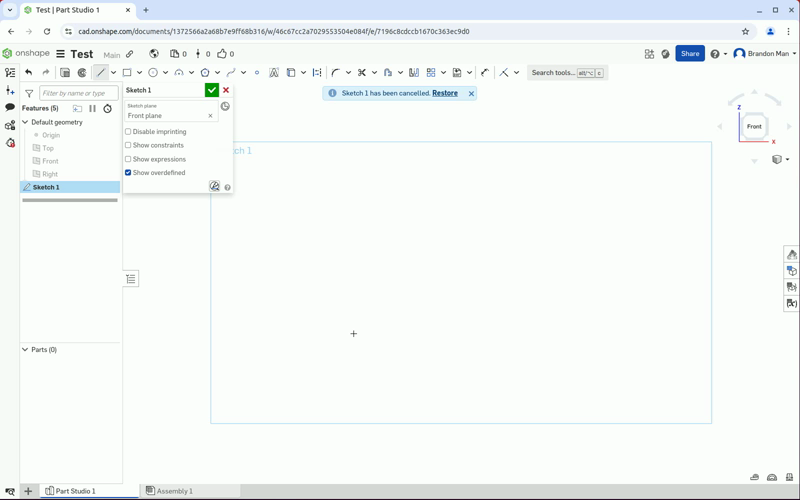
key_up(shift)
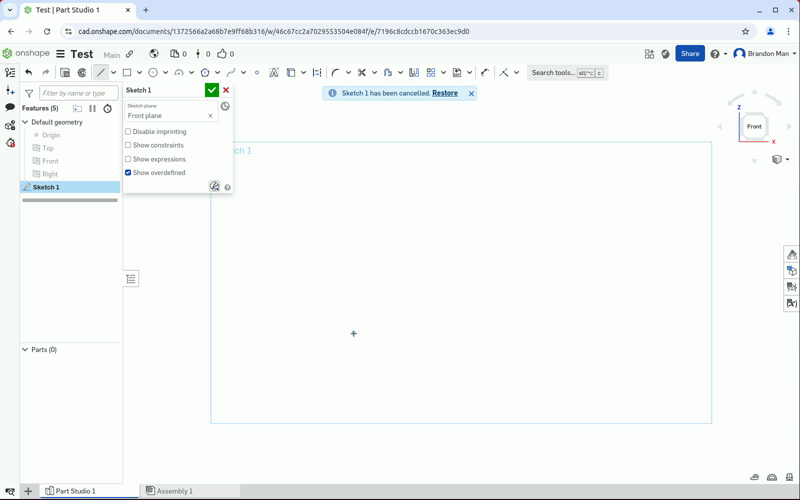
key_down(shift)
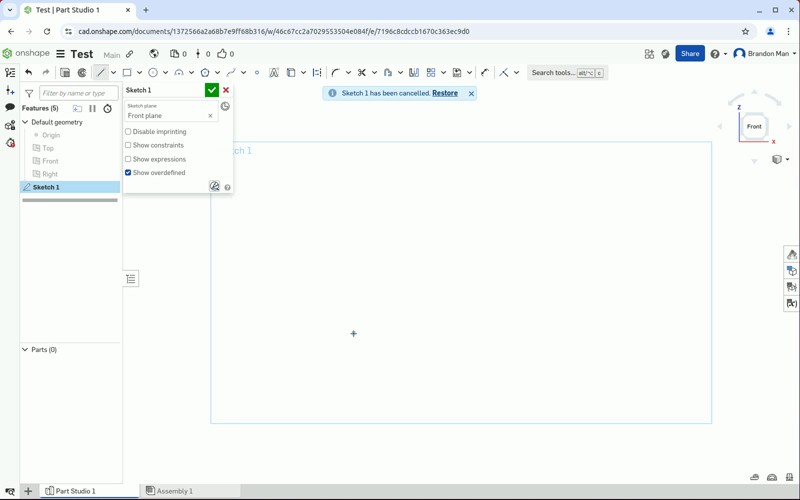
mouse_move(572, 333)
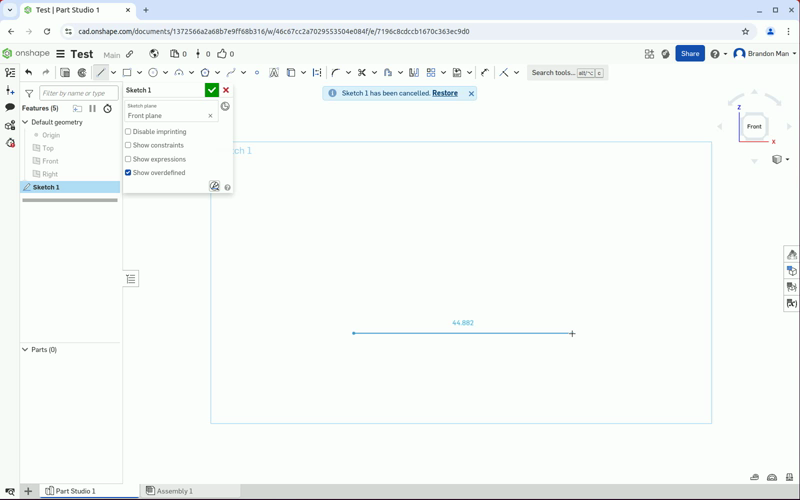
click(572, 333)
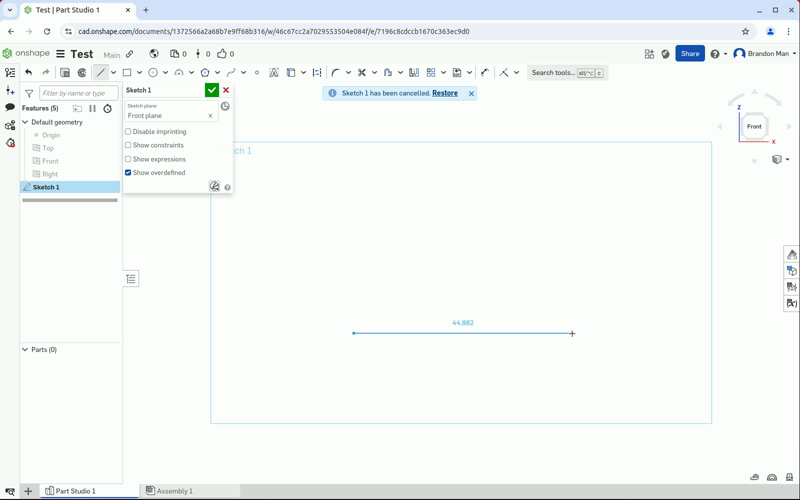
key_up(shift)
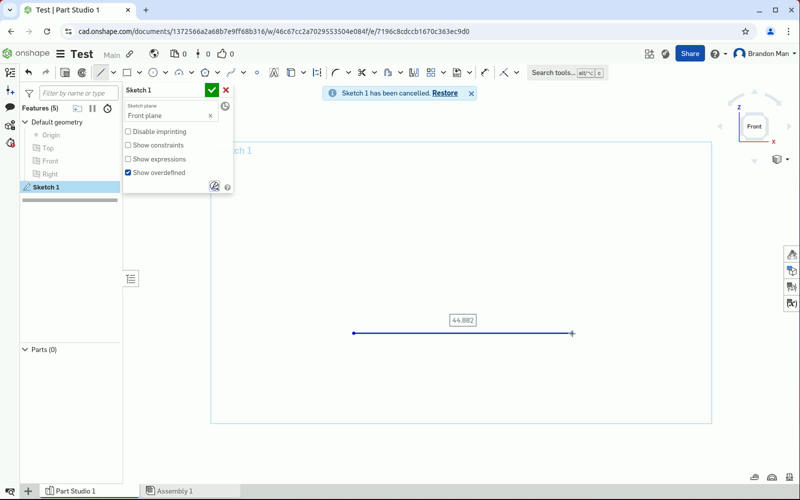
key_down(shift)
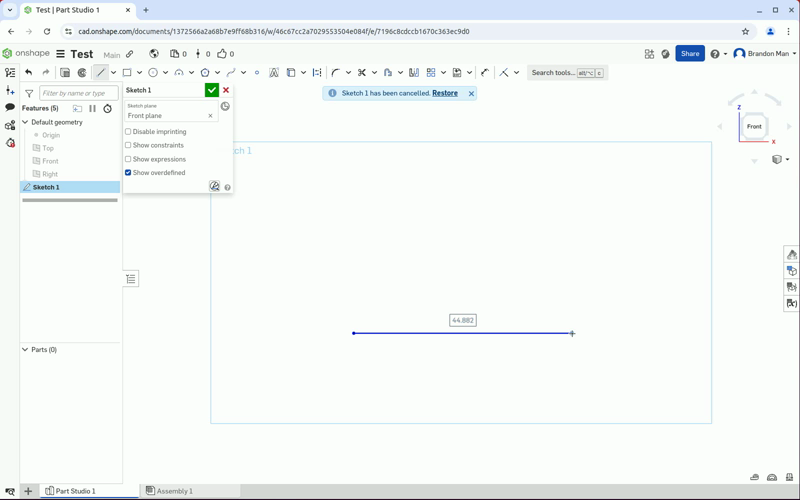
mouse_move(589, 333)
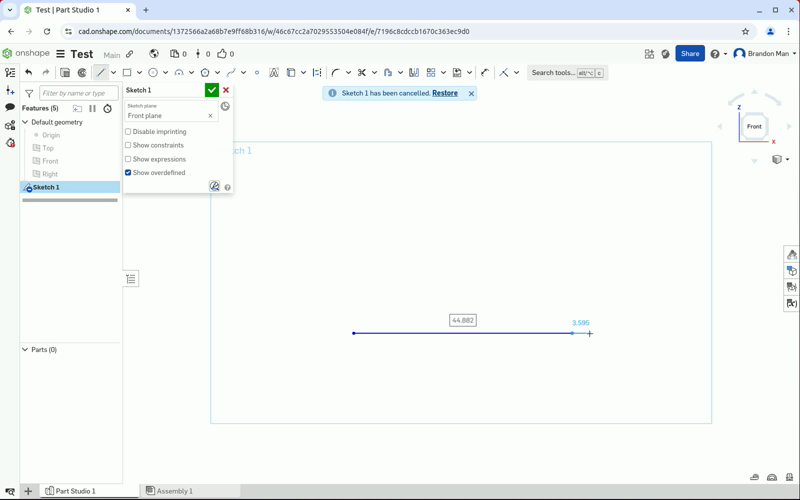
mouse_move(572, 308)
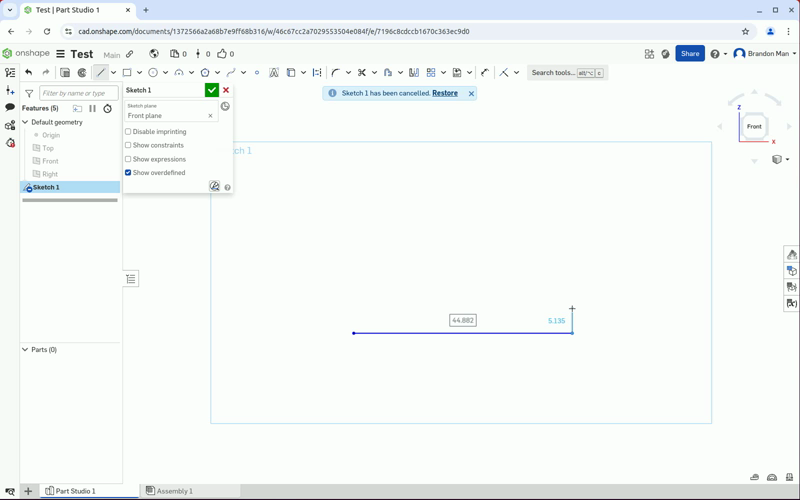
click(572, 308)
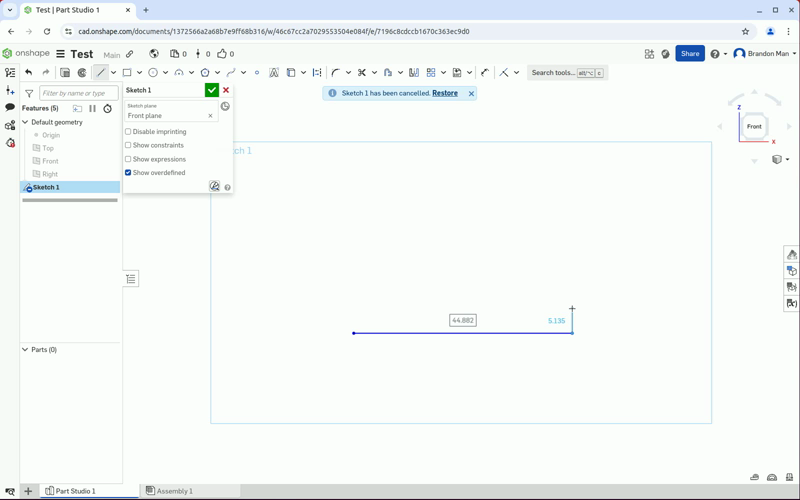
key_up(shift)
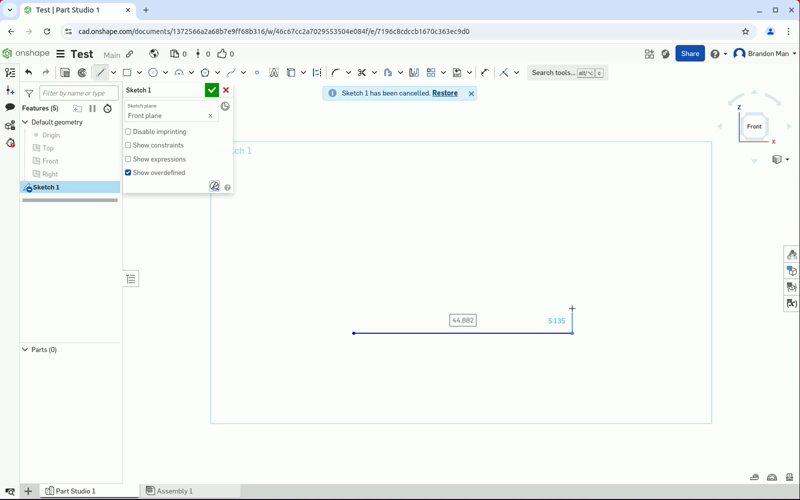
key_down(shift)
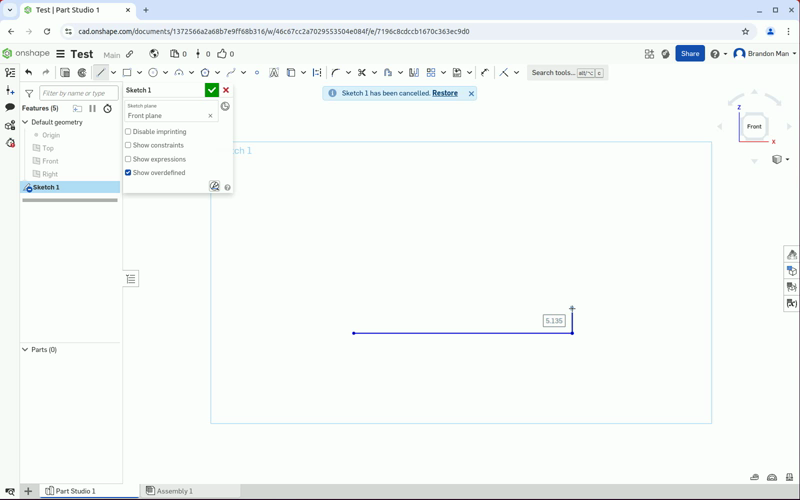
mouse_move(466, 308)
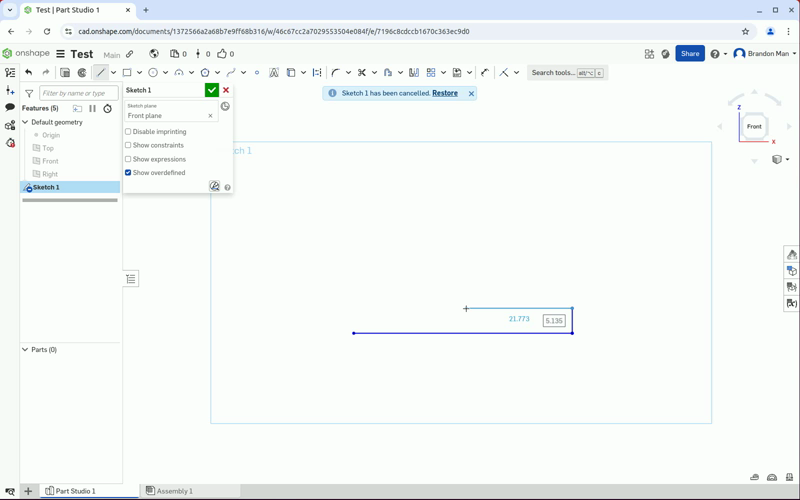
click(466, 308)
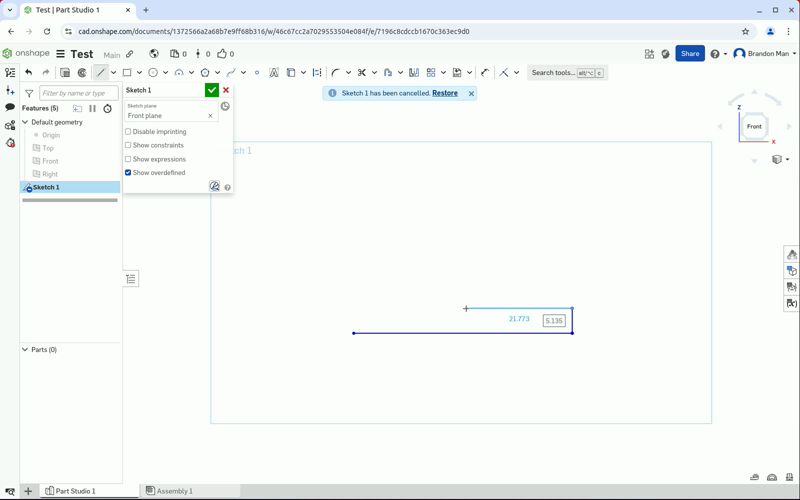
key_up(shift)
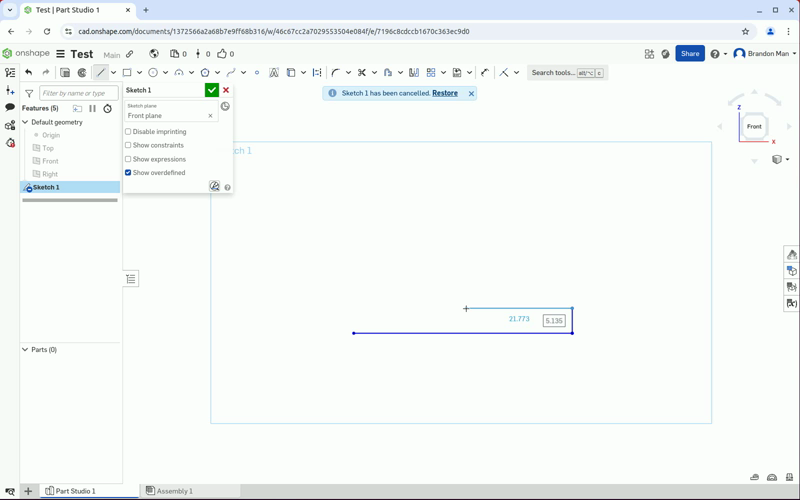
key(esc)
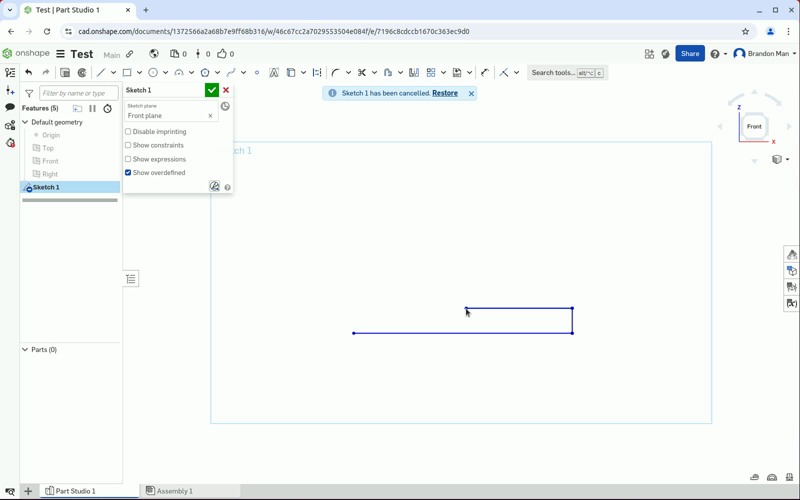
key(a)
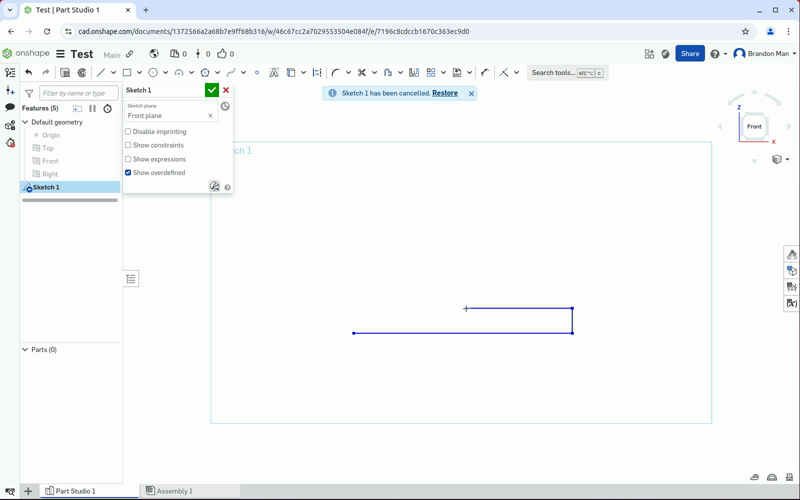
mouse_move(466, 308)
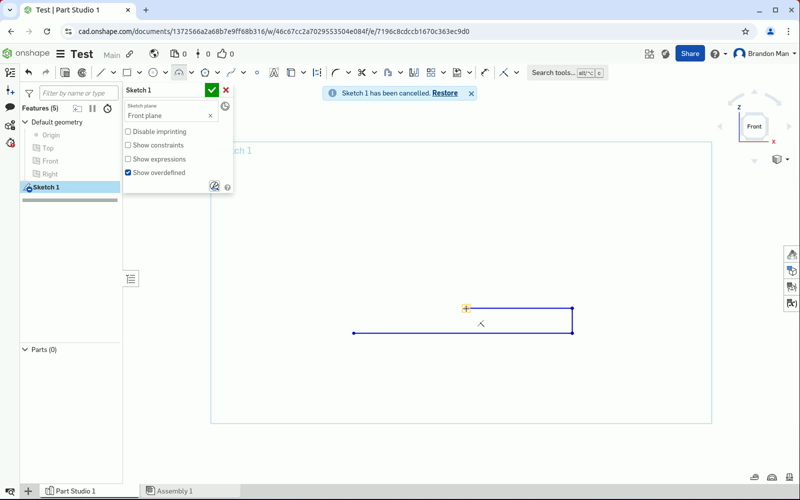
click(466, 308)
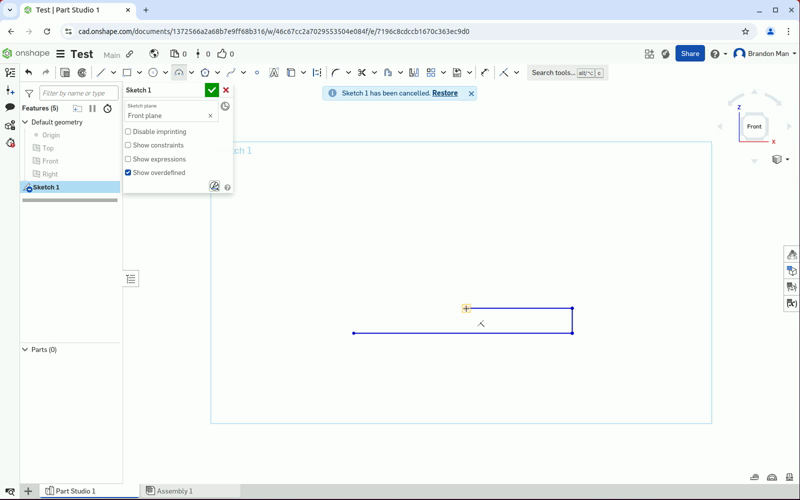
key_down(shift)
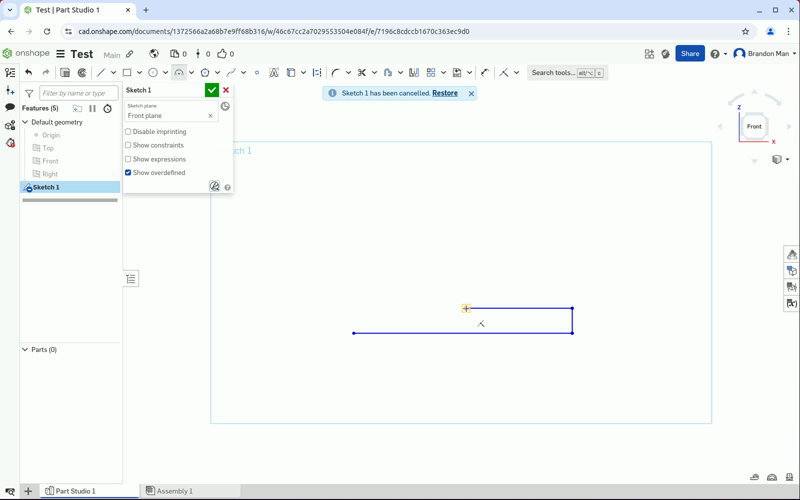
mouse_move(459, 301)
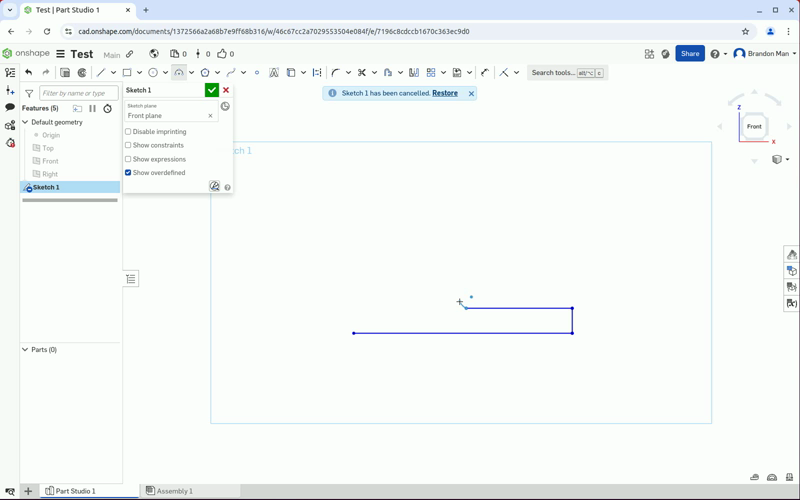
click(459, 301)
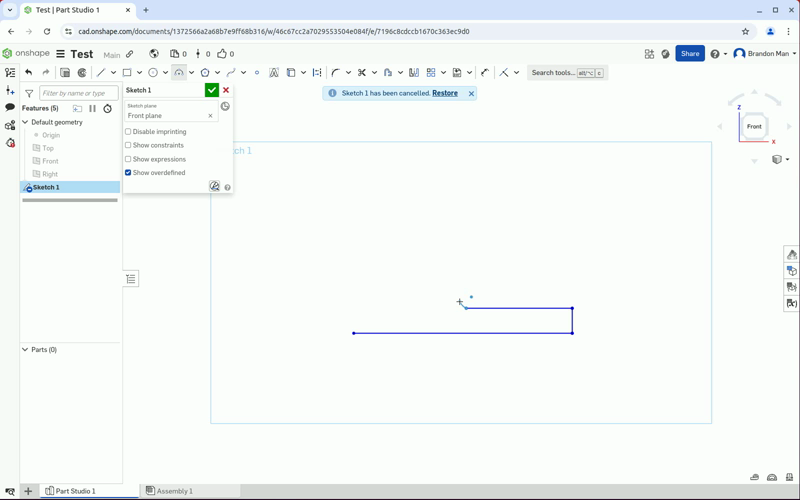
mouse_move(461, 306)
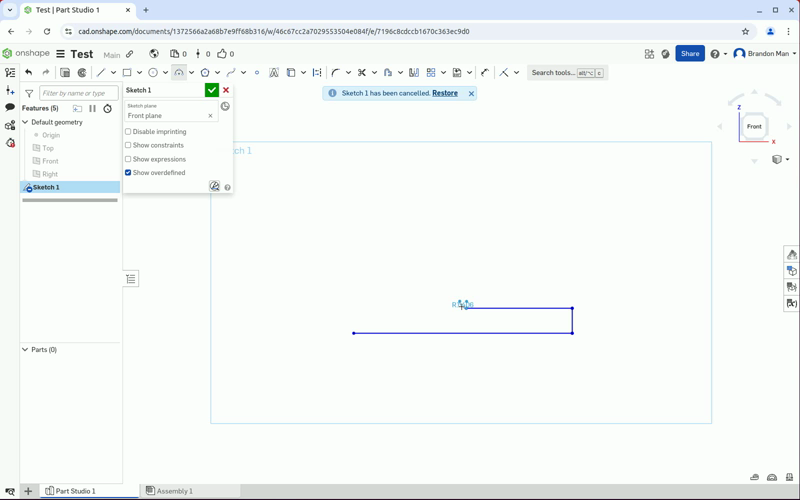
click(461, 306)
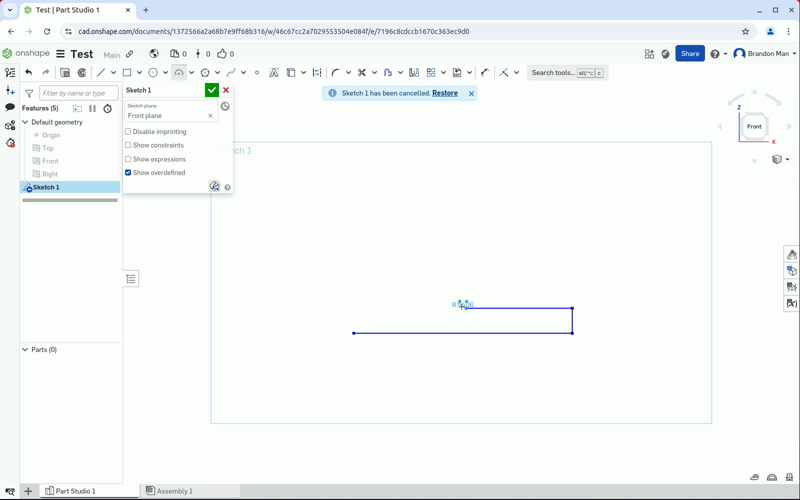
key_up(shift)
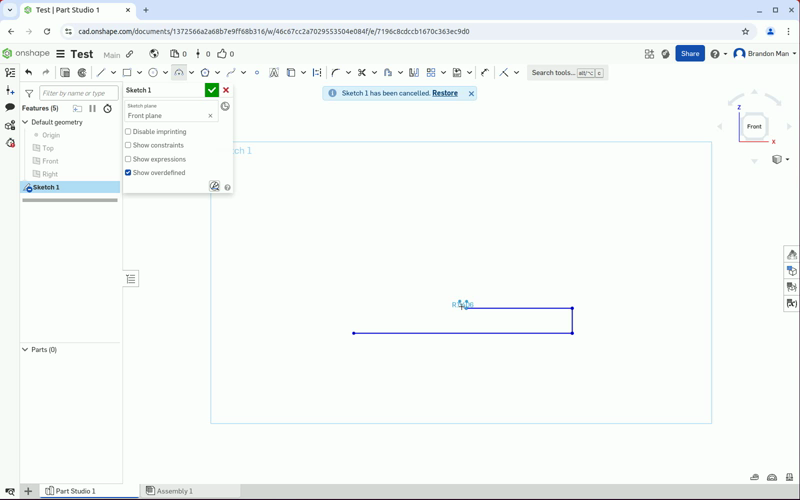
key(esc)
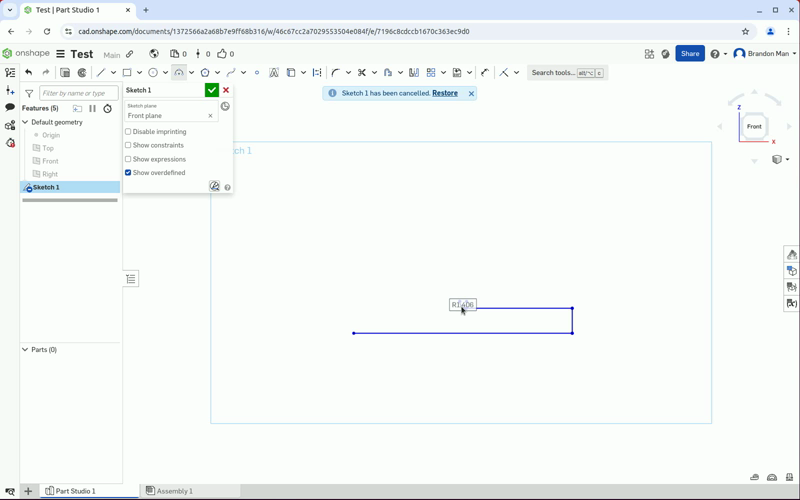
key(l)
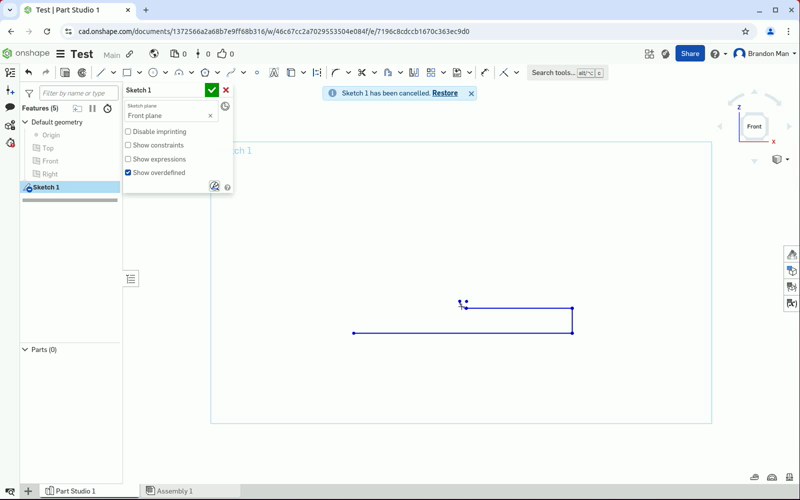
mouse_move(459, 301)
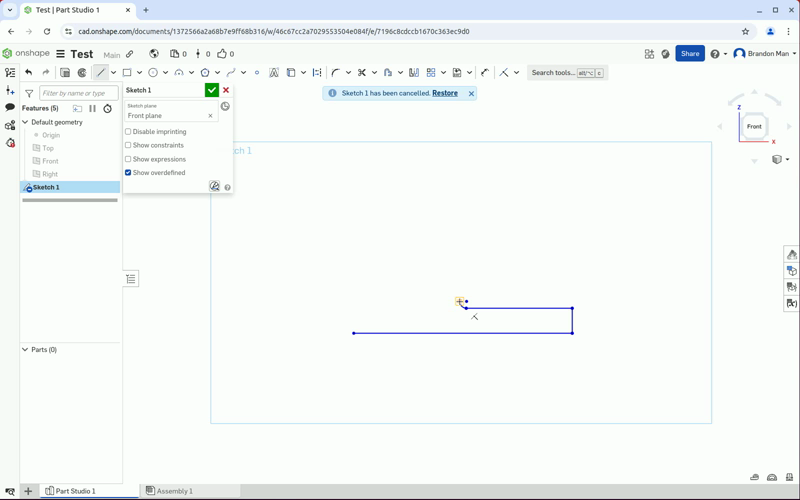
click(459, 301)
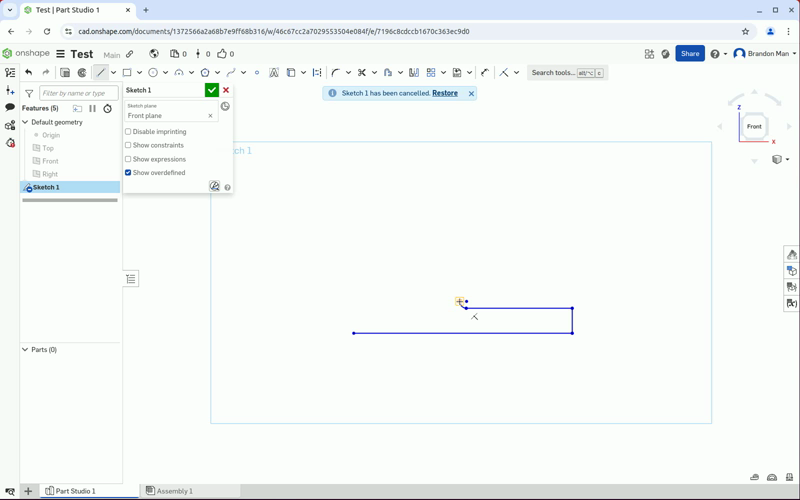
key_down(shift)
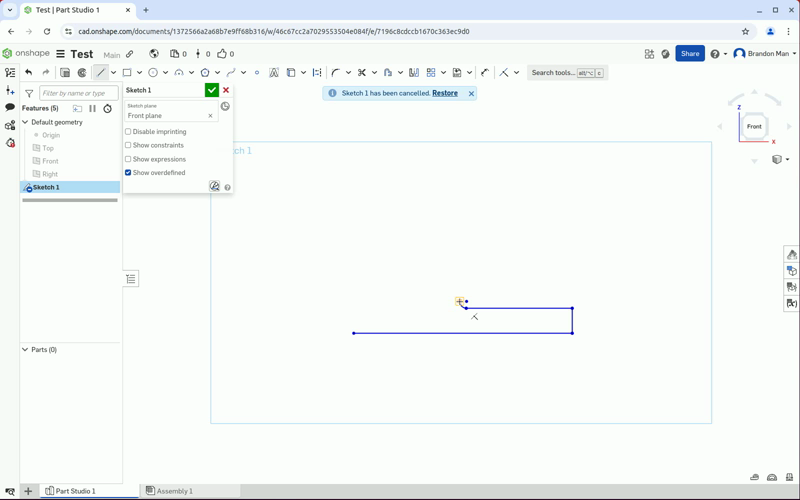
mouse_move(489, 301)
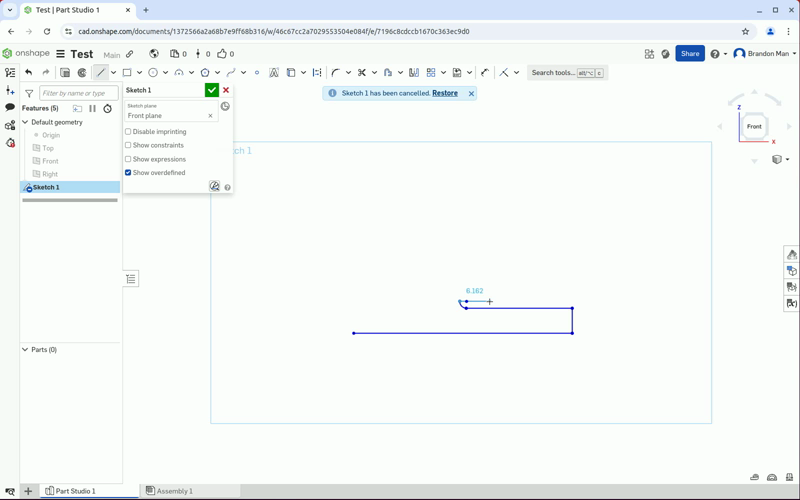
mouse_move(459, 264)
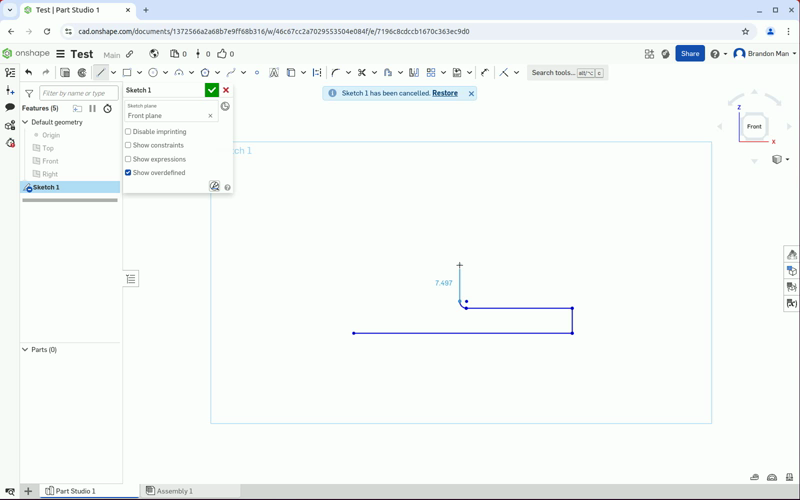
click(459, 264)
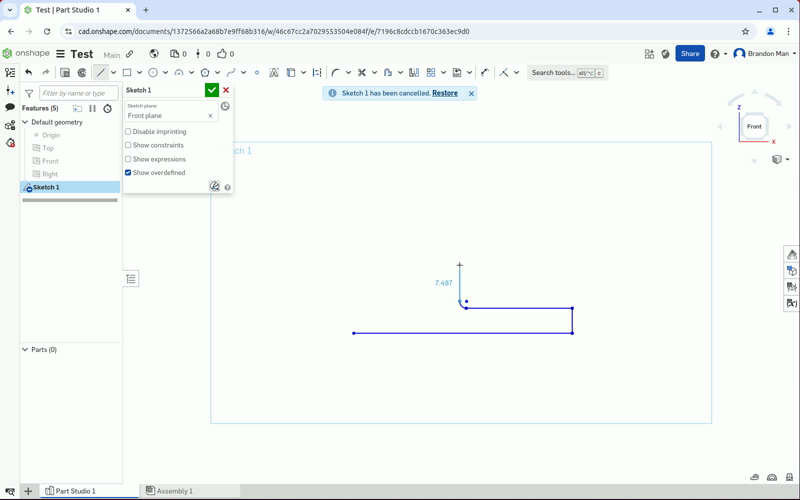
key_up(shift)
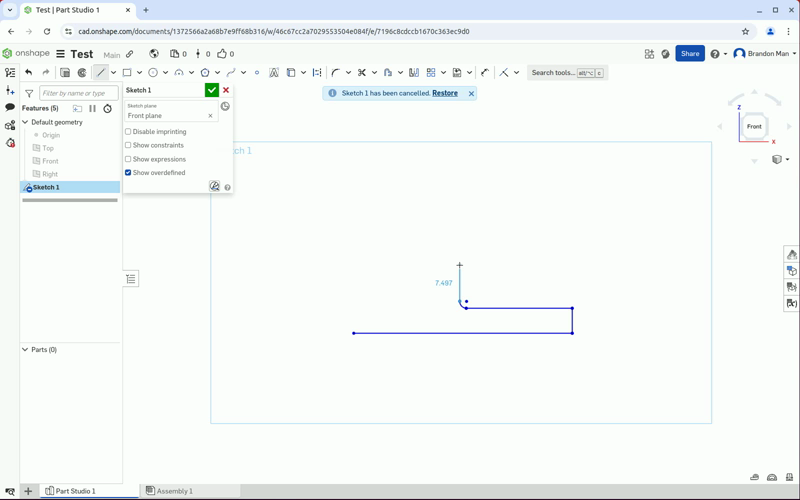
key_down(shift)
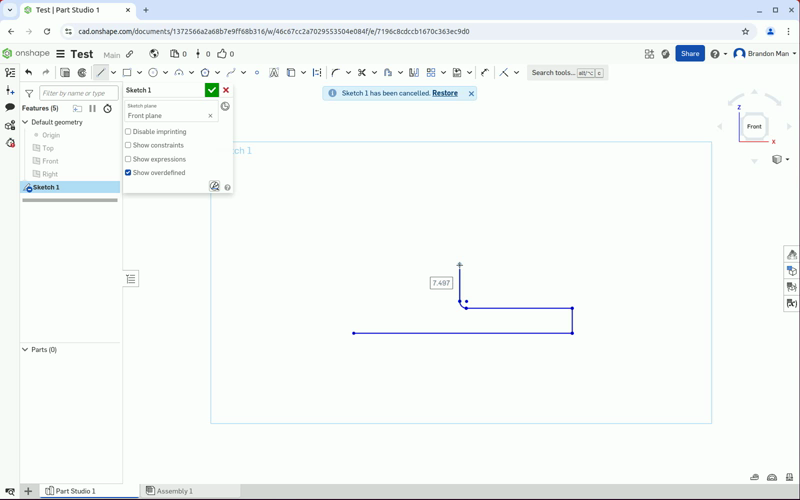
mouse_move(489, 264)
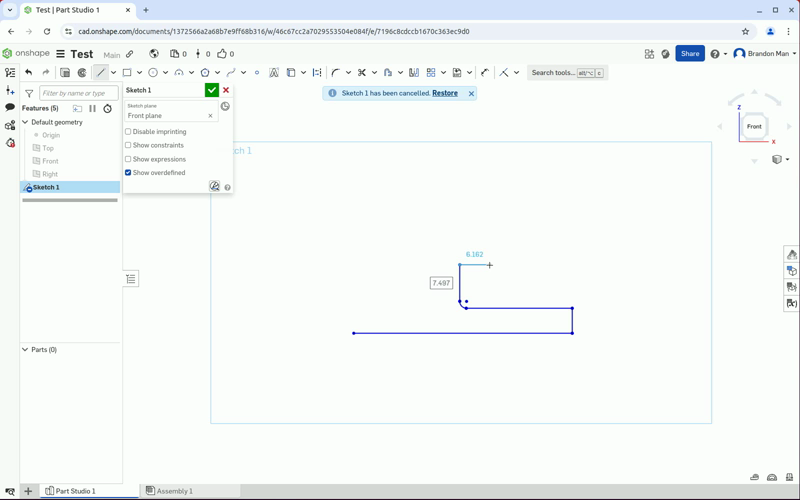
mouse_move(441, 264)
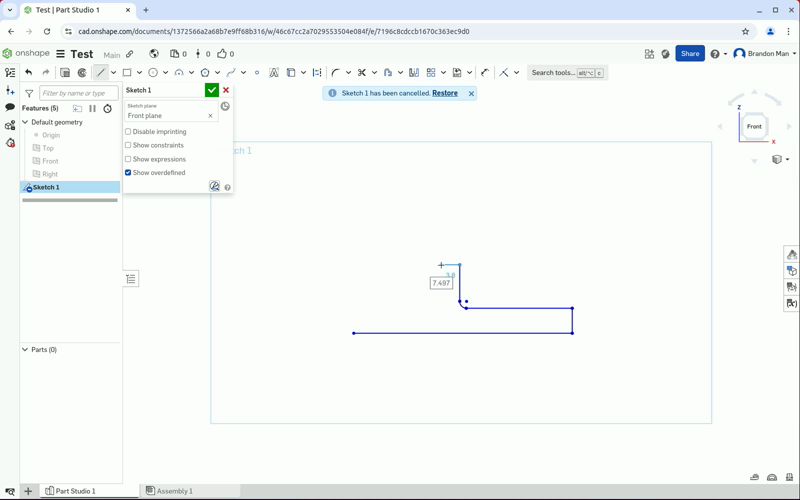
click(441, 264)
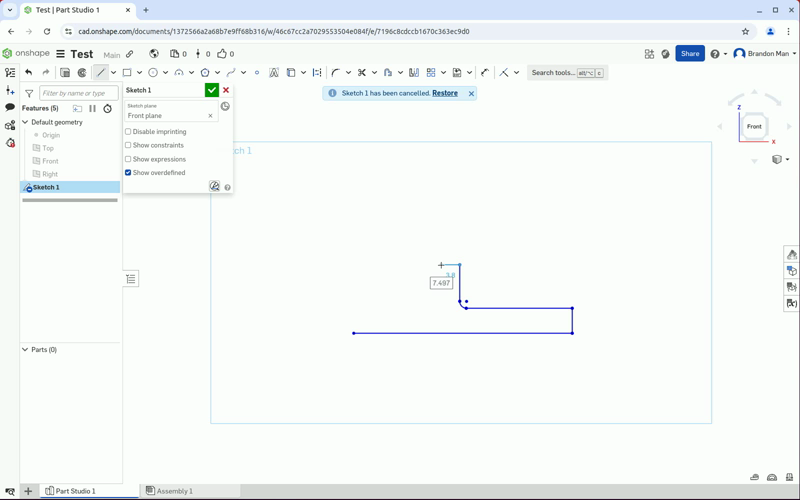
key_up(shift)
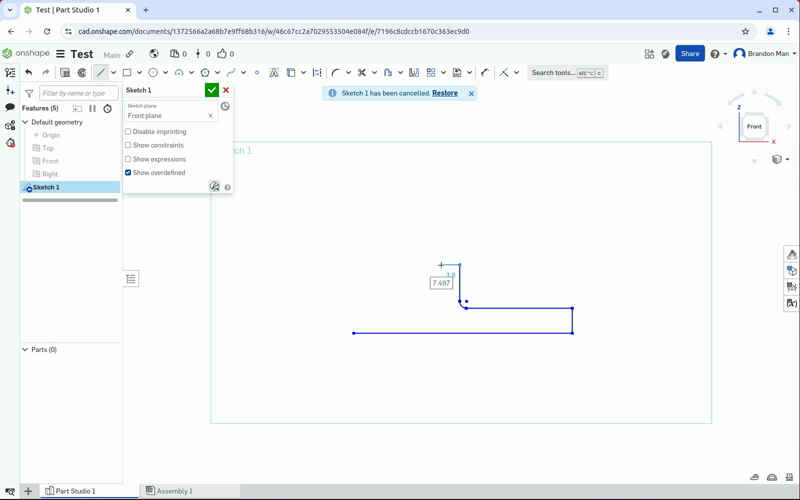
key_down(shift)
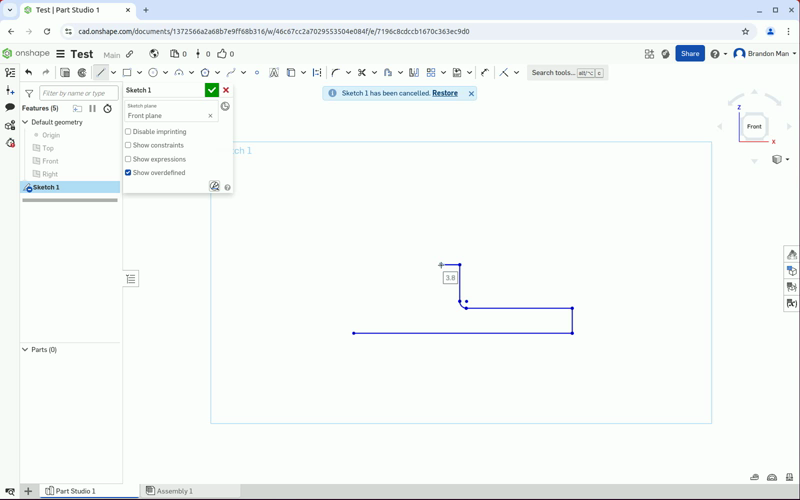
mouse_move(471, 264)
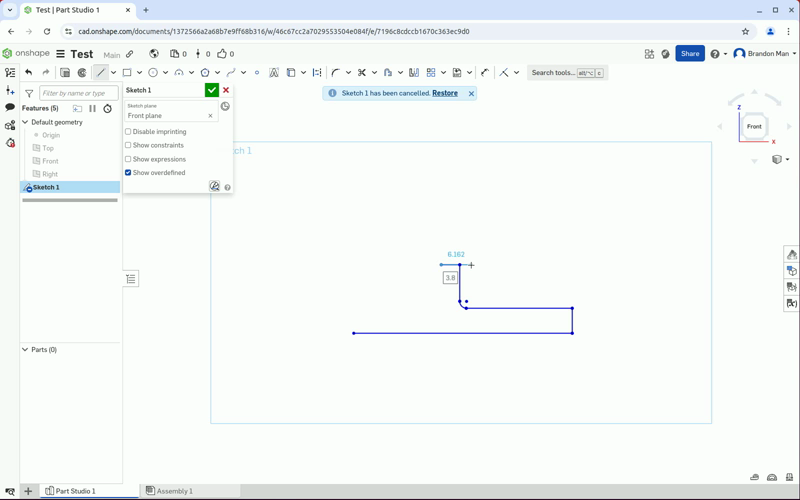
mouse_move(418, 282)
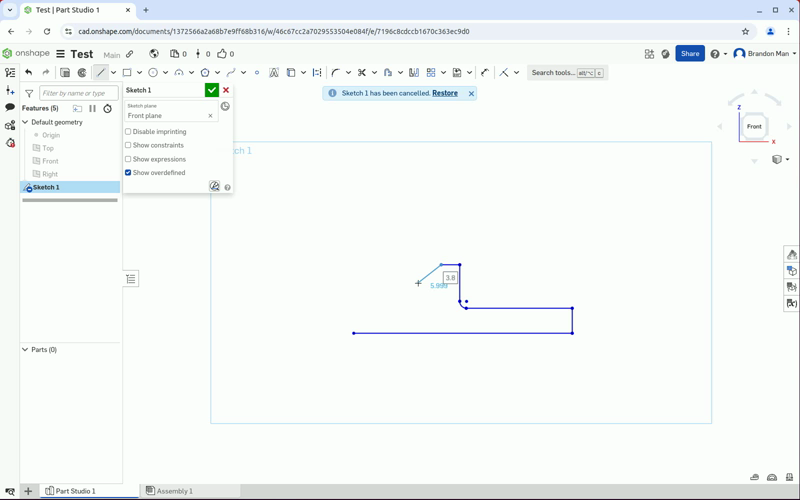
click(418, 282)
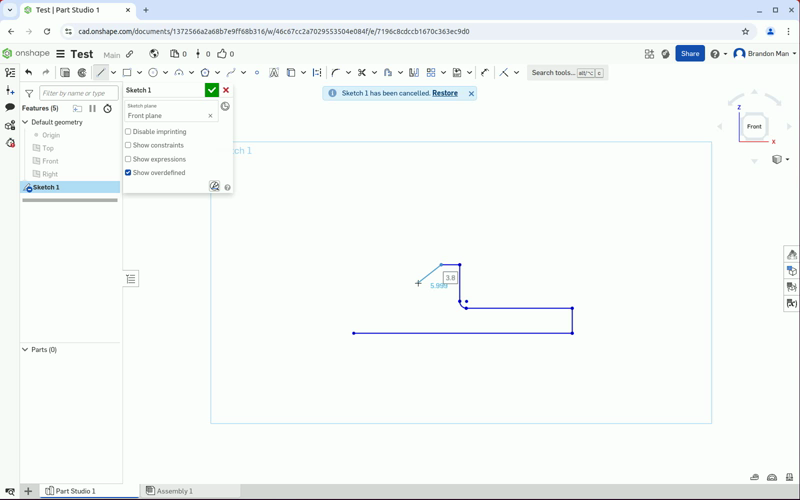
key_up(shift)
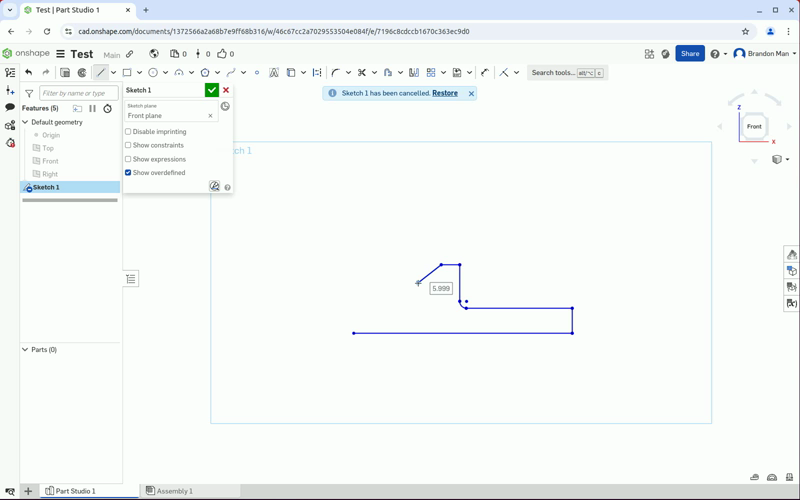
key_down(shift)
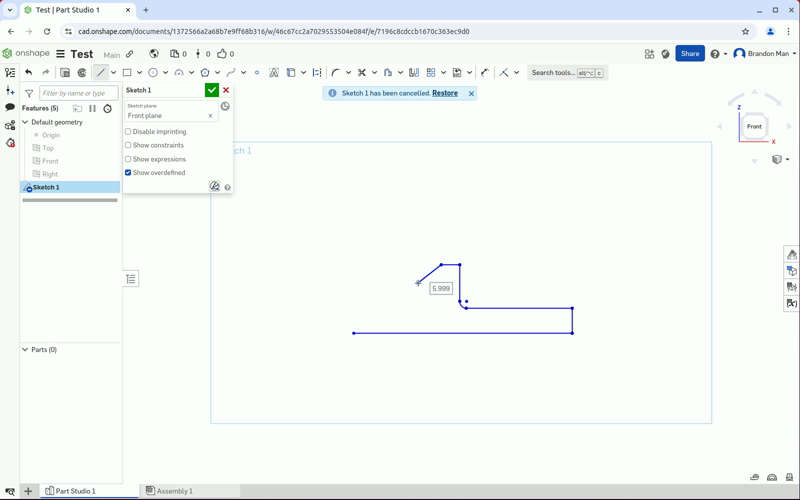
mouse_move(448, 282)
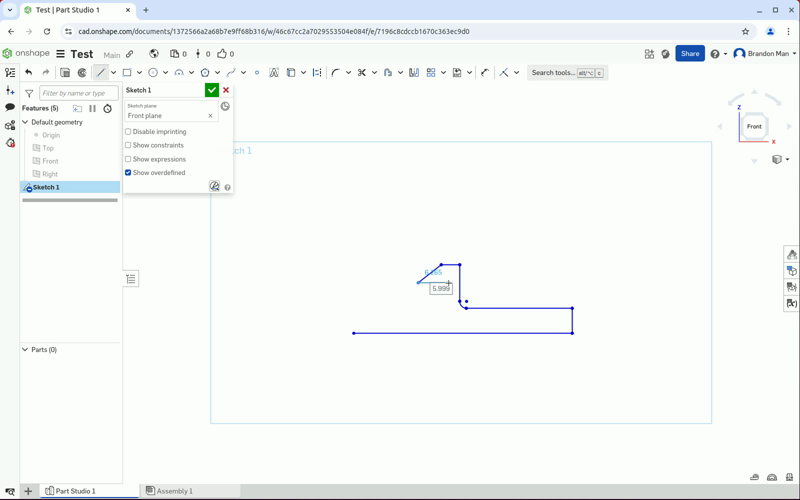
mouse_move(418, 289)
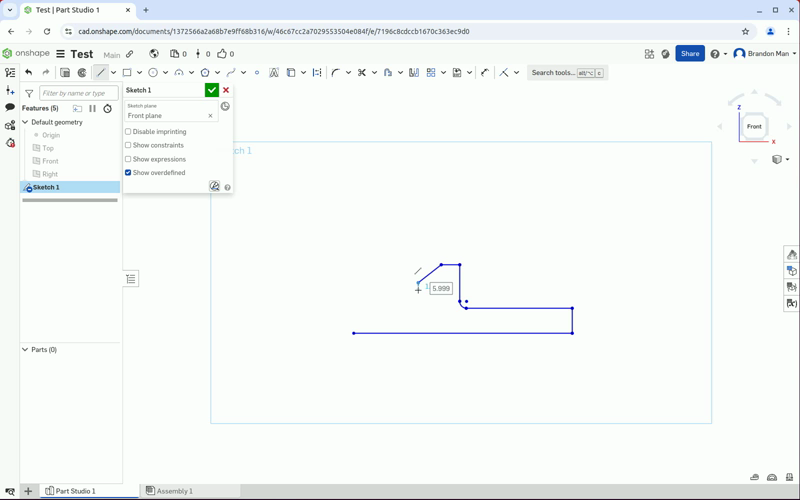
scroll(6)
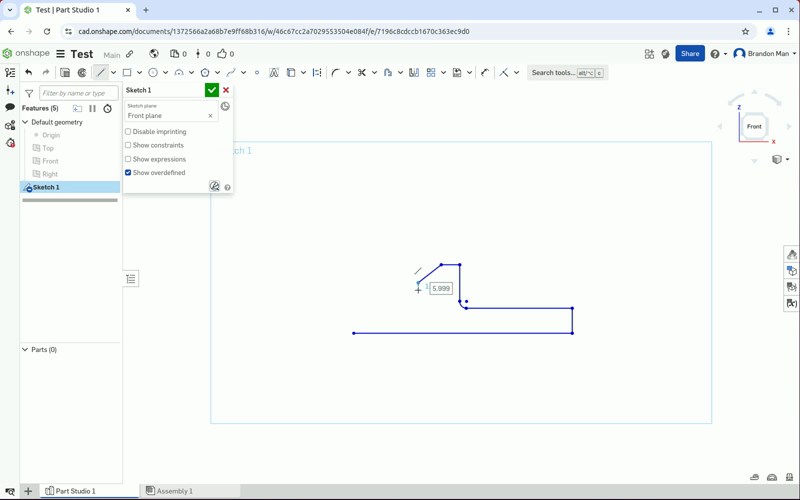
scroll(6)
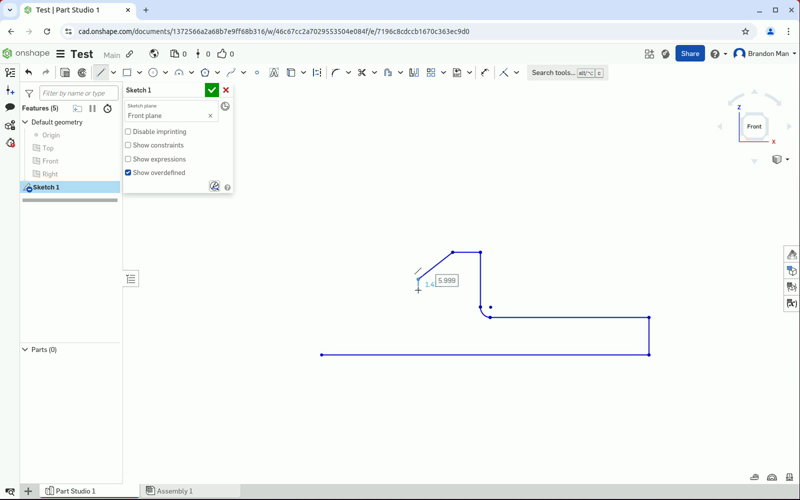
scroll(6)
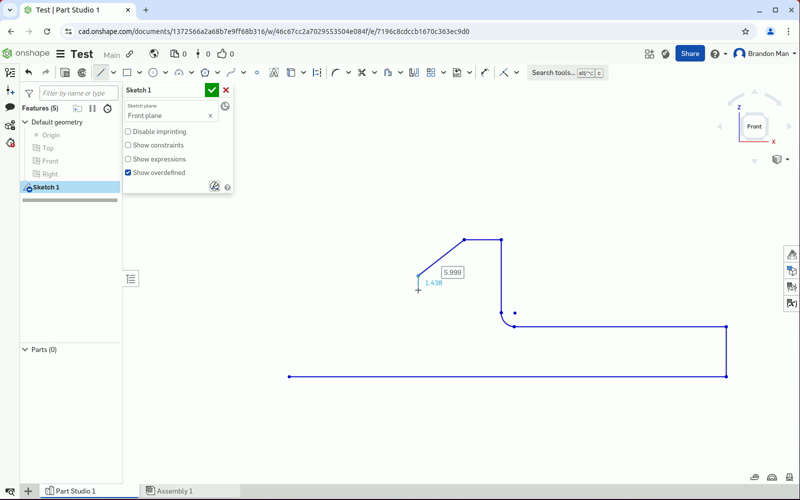
scroll(6)
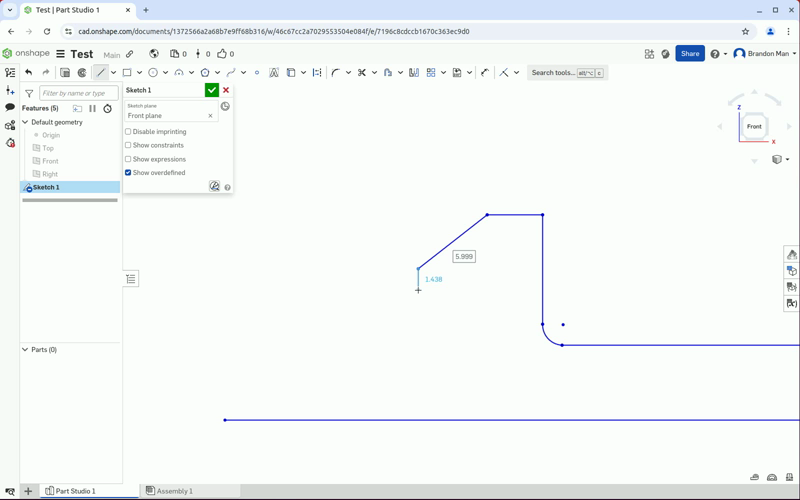
scroll(6)
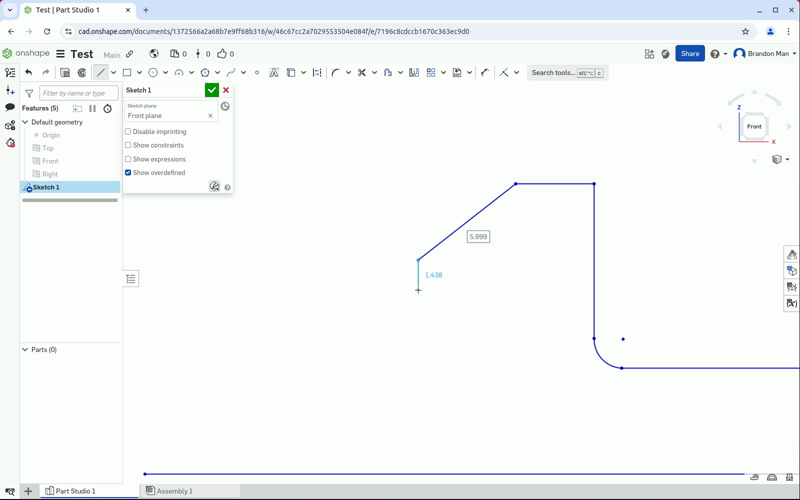
scroll(6)
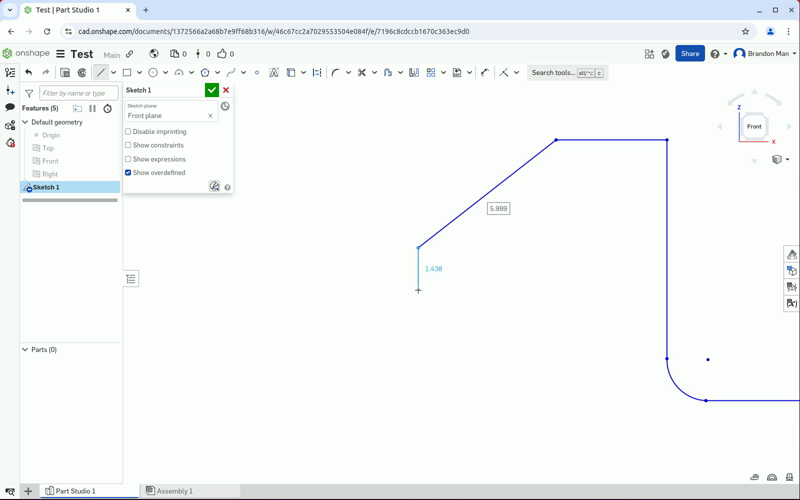
scroll(6)
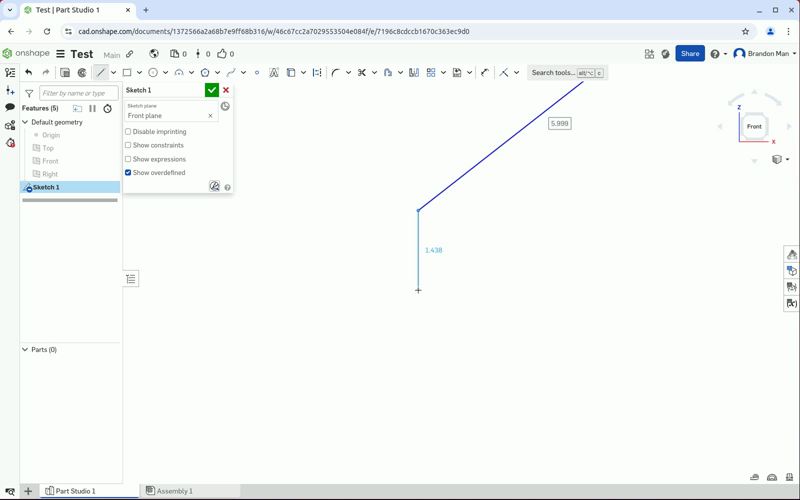
click(418, 289)
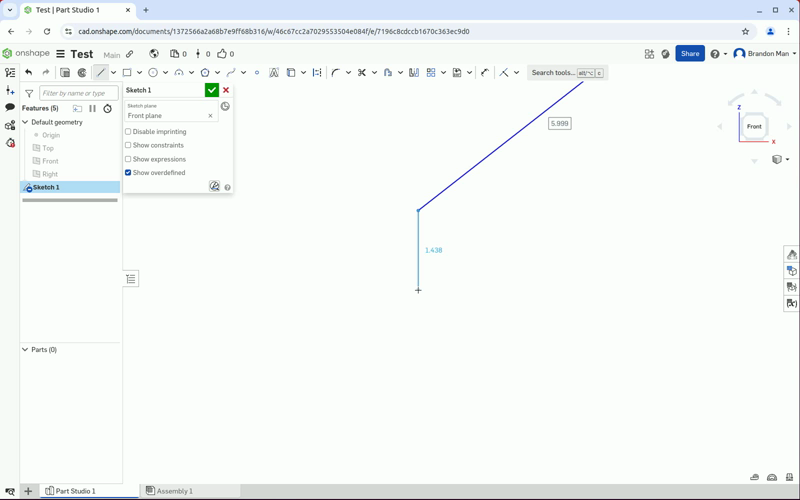
scroll(-6)
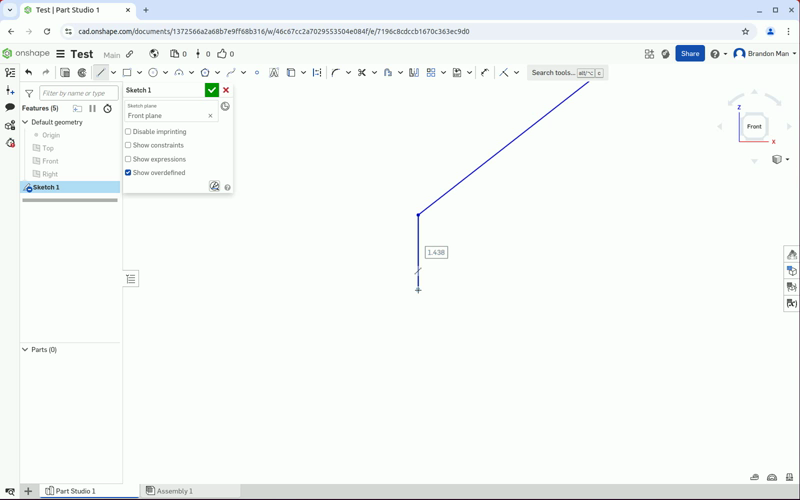
scroll(-6)
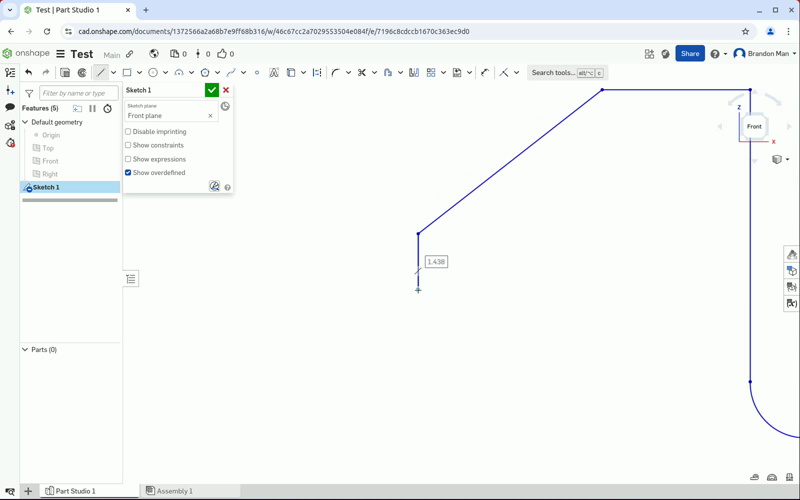
scroll(-6)
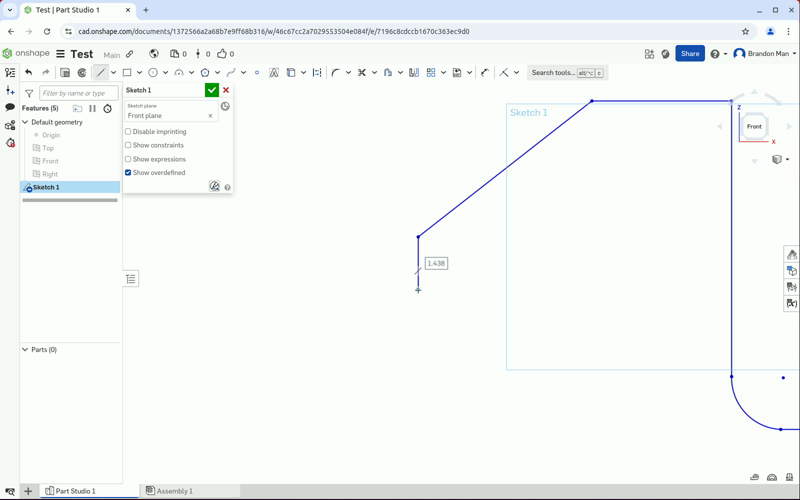
scroll(-6)
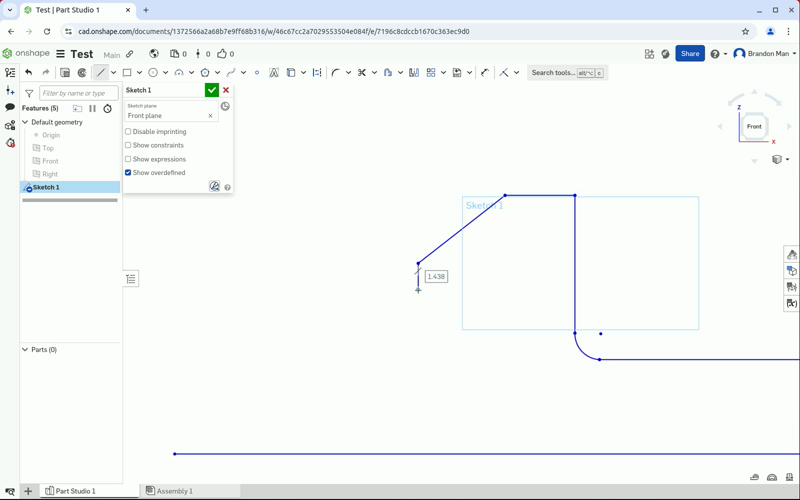
scroll(-6)
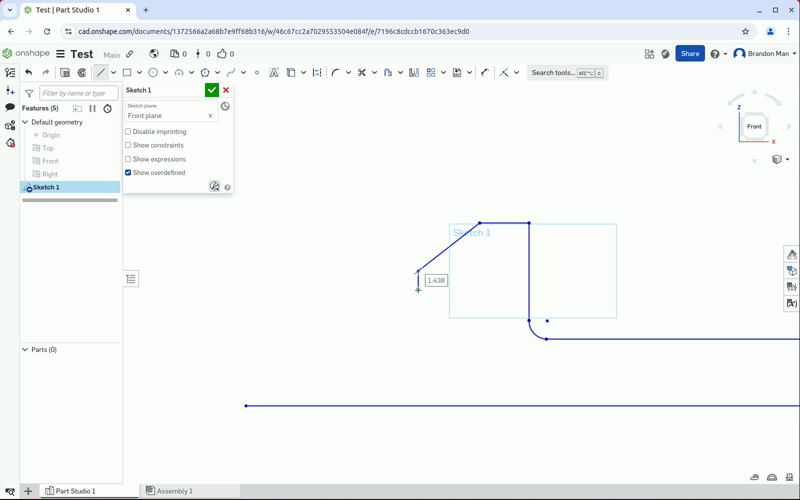
scroll(-6)
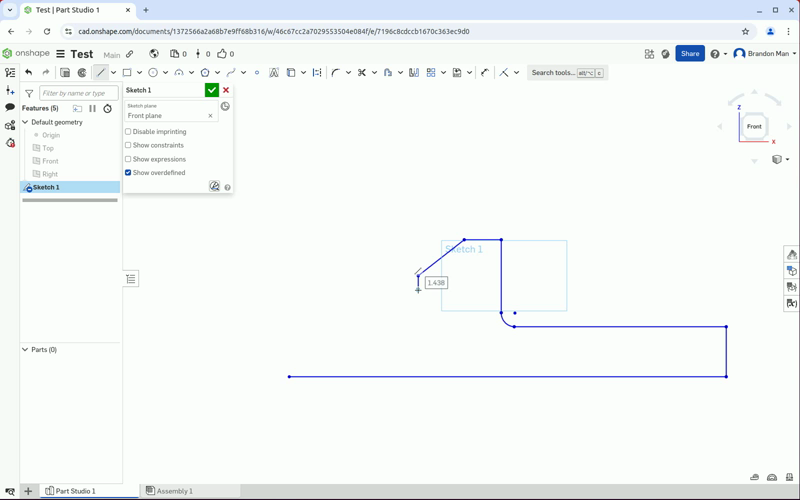
scroll(-6)
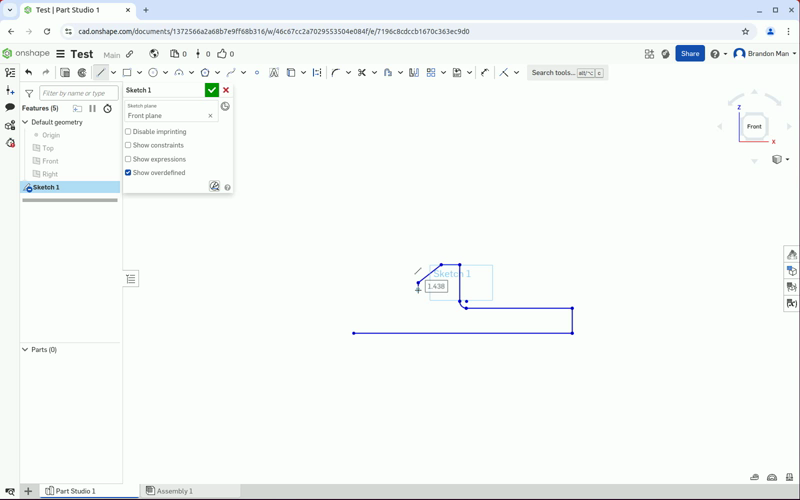
key_up(shift)
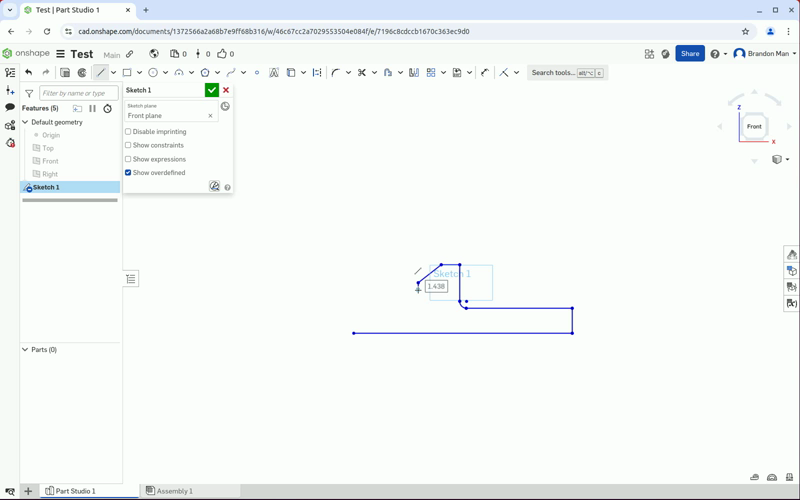
key_down(shift)
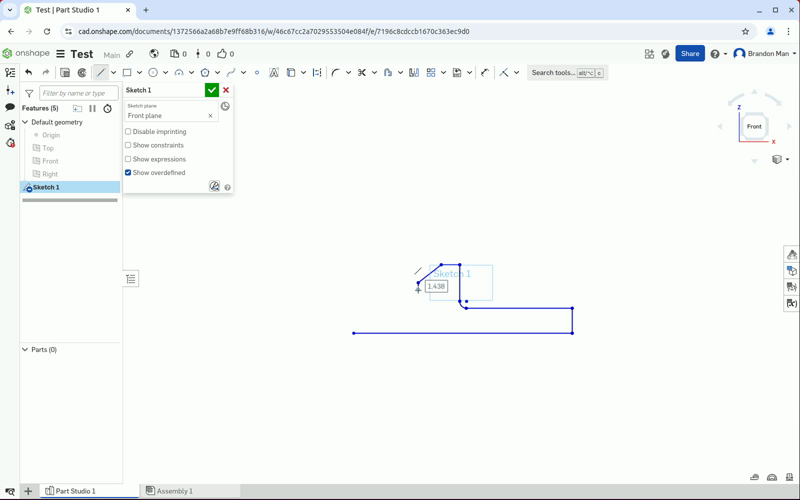
mouse_move(448, 289)
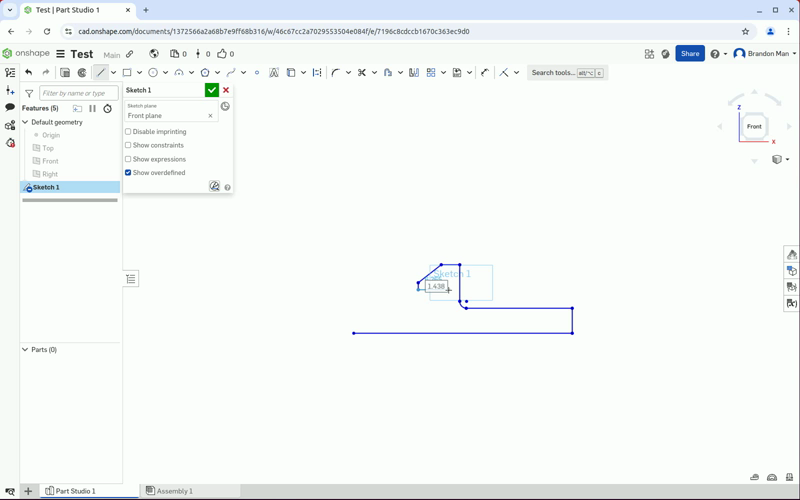
mouse_move(404, 289)
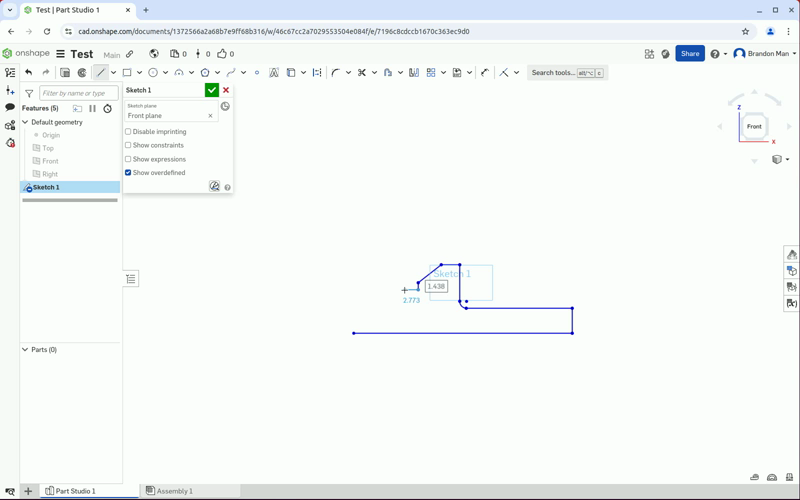
click(404, 289)
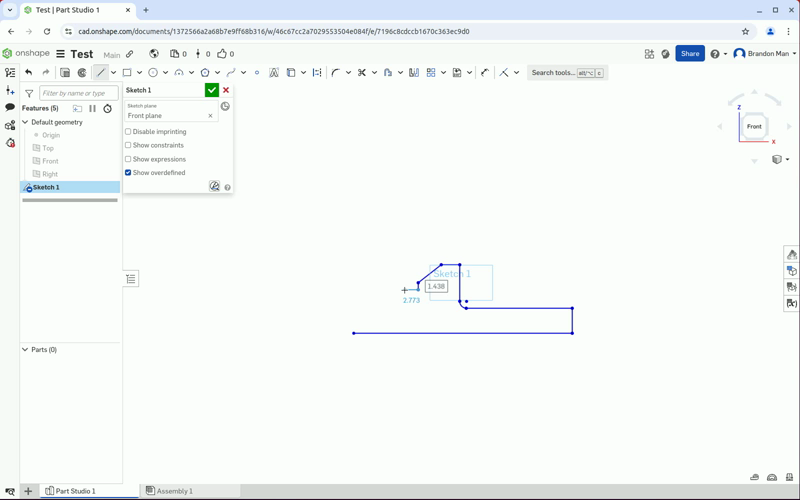
key_up(shift)
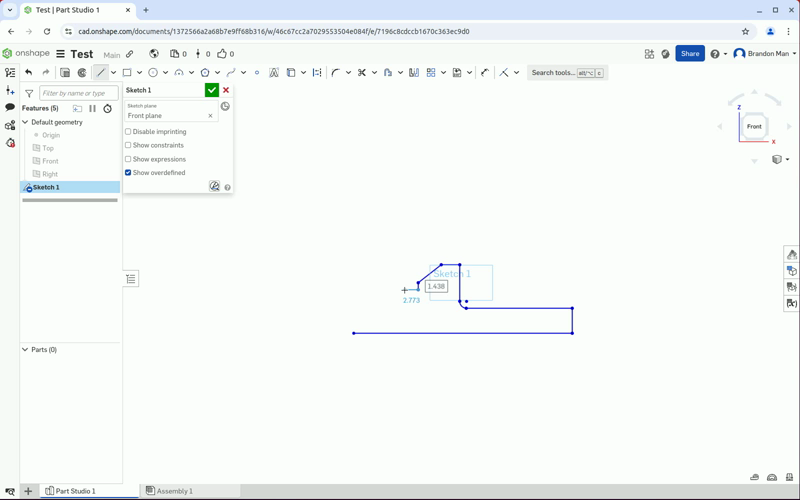
key_down(shift)
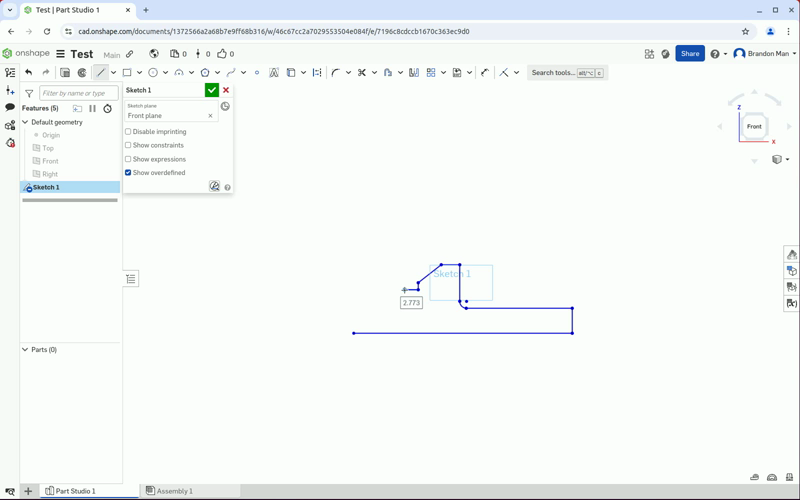
mouse_move(434, 289)
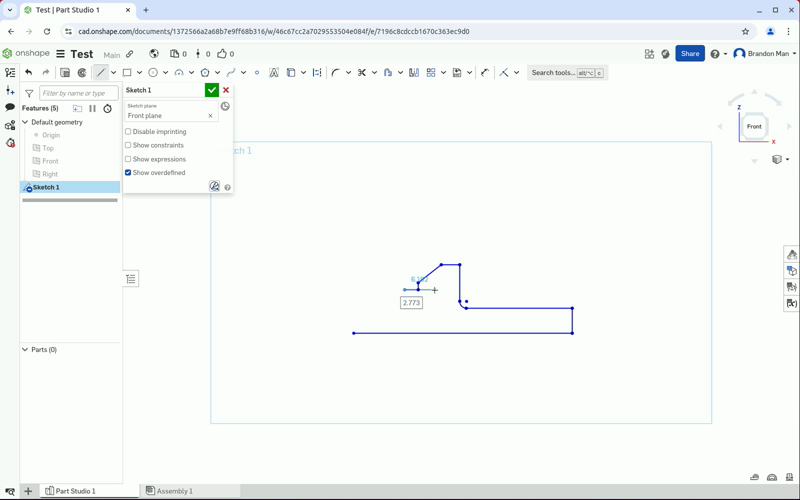
mouse_move(404, 282)
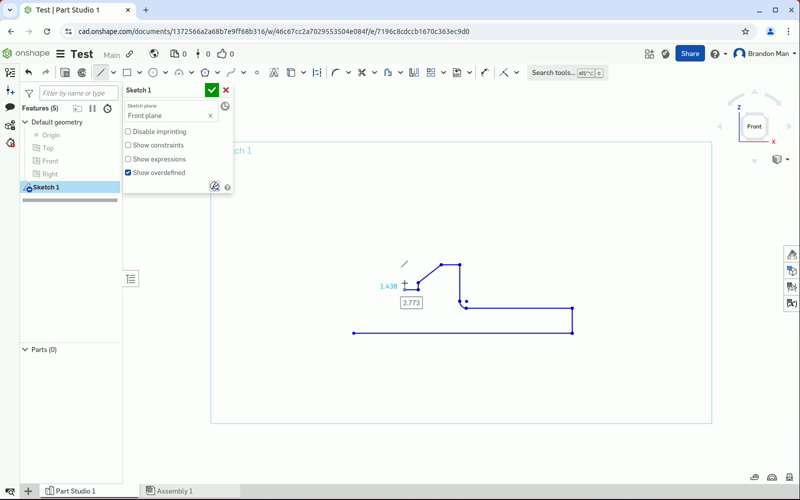
scroll(6)
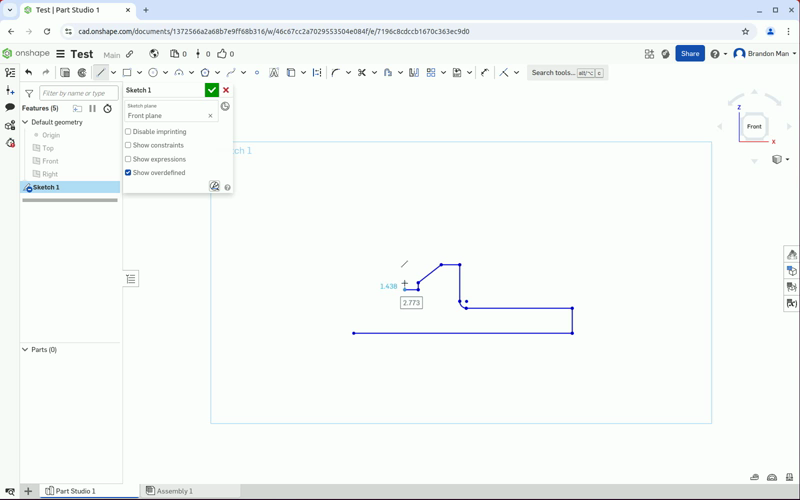
scroll(6)
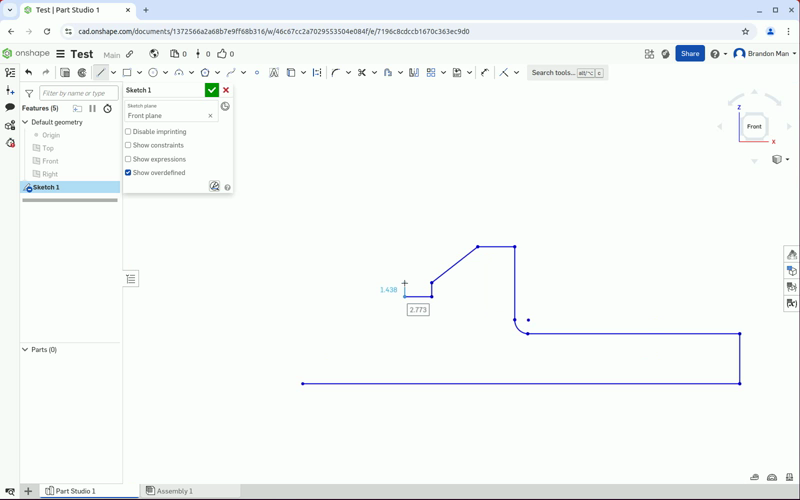
scroll(6)
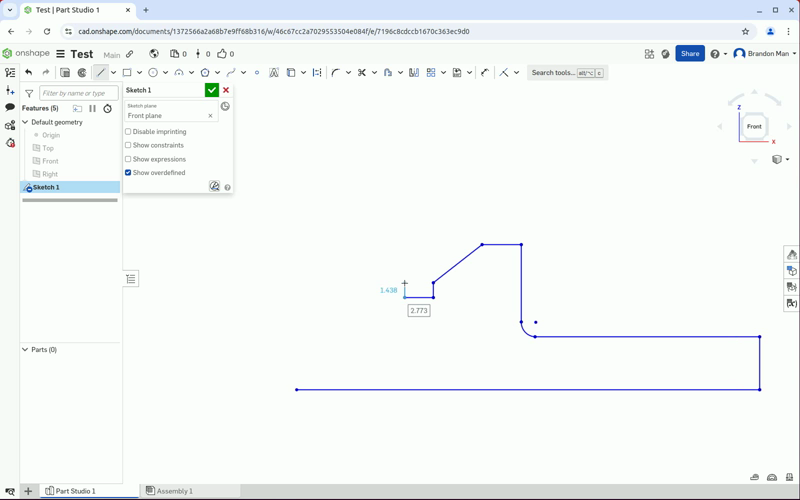
scroll(6)
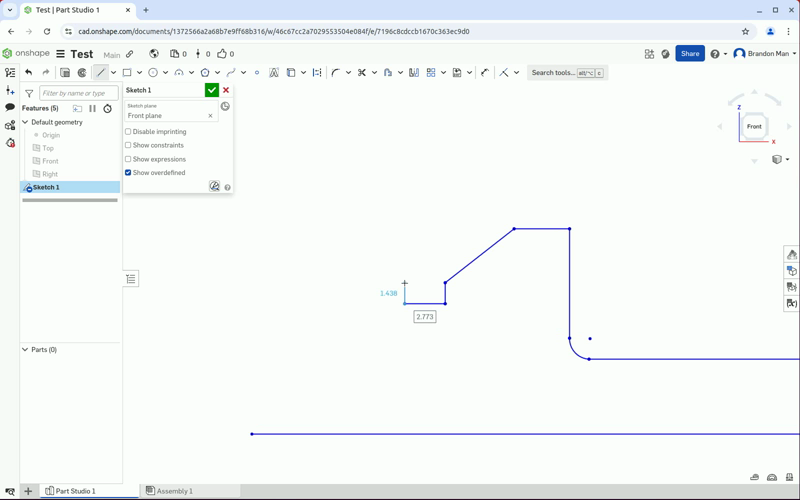
scroll(6)
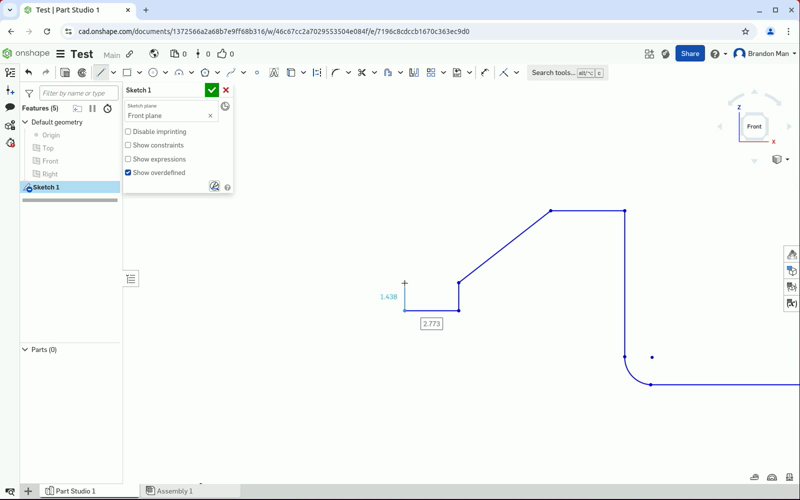
scroll(6)
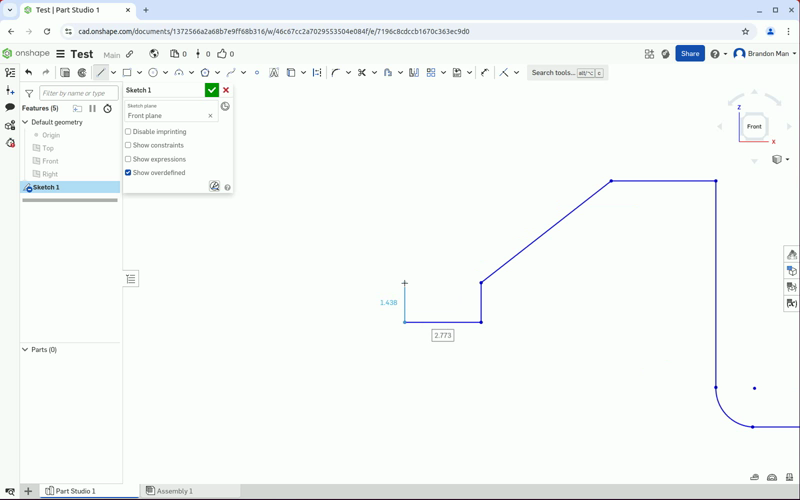
scroll(6)
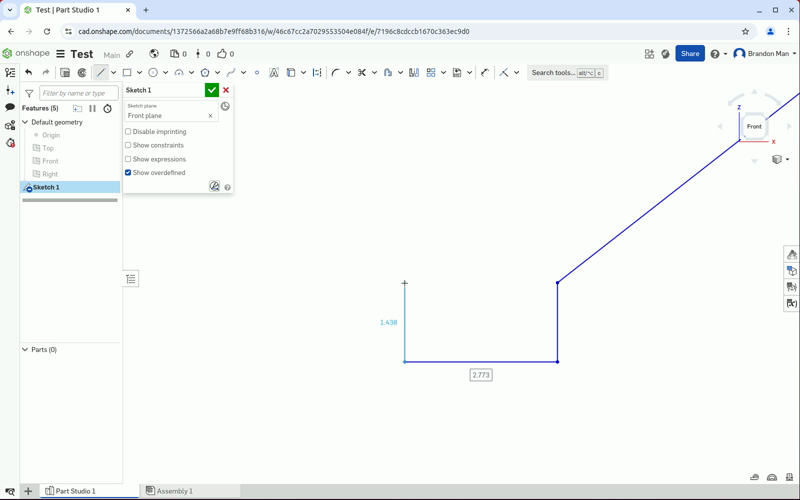
click(404, 282)
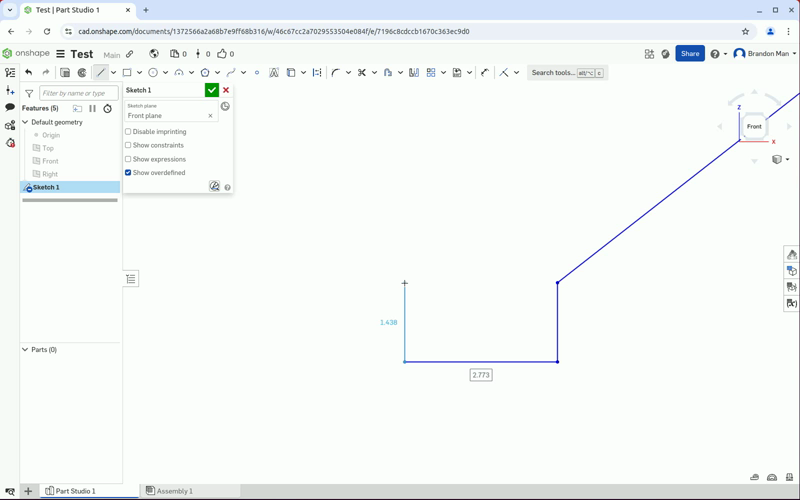
scroll(-6)
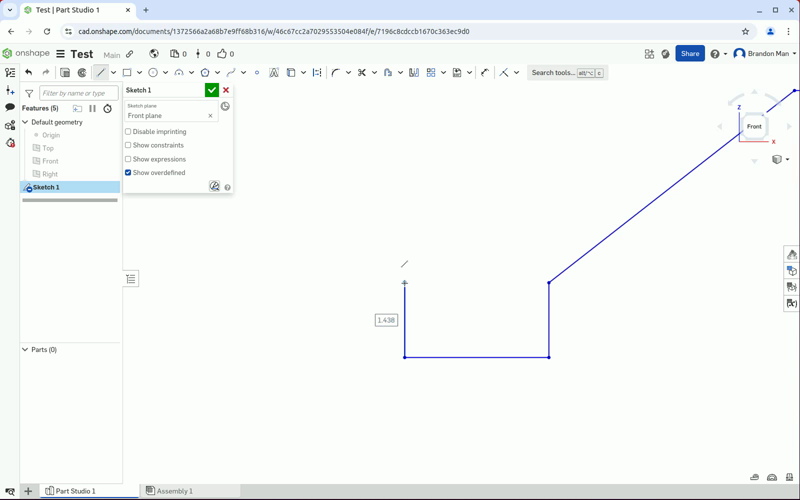
scroll(-6)
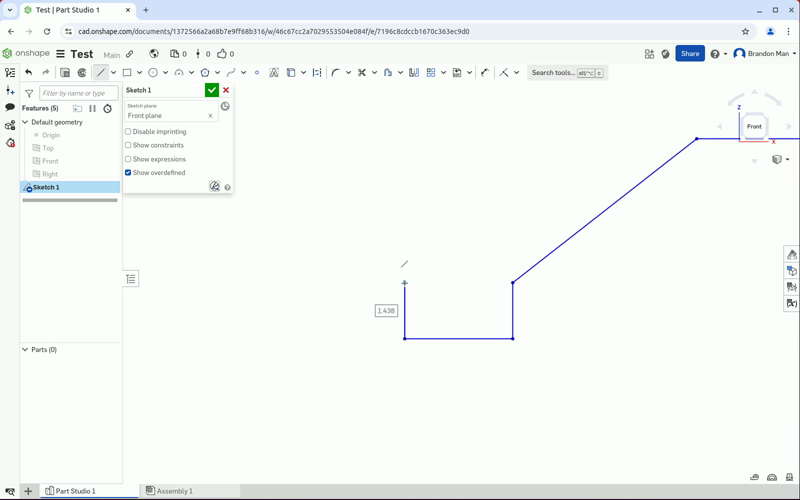
scroll(-6)
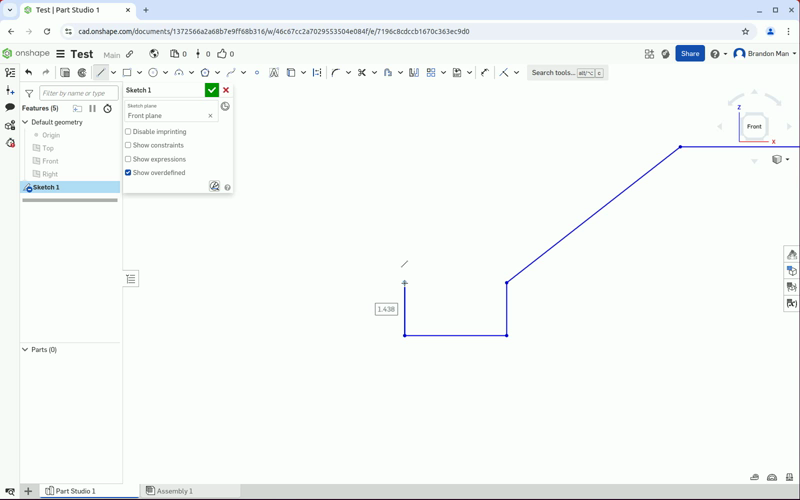
scroll(-6)
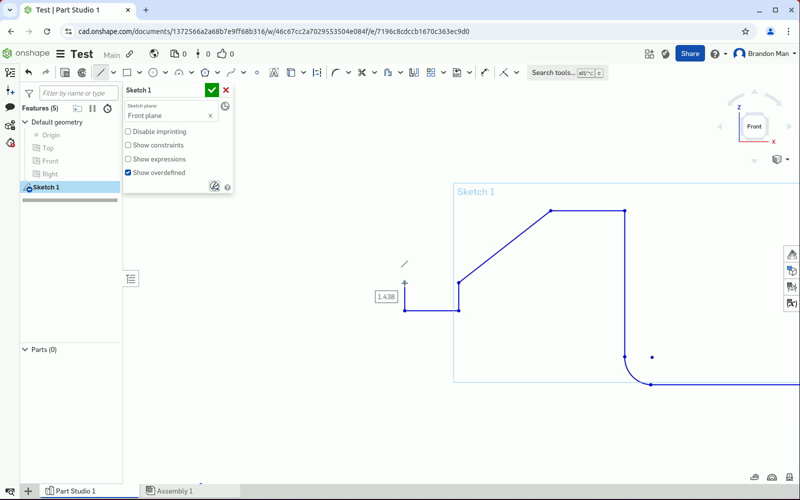
scroll(-6)
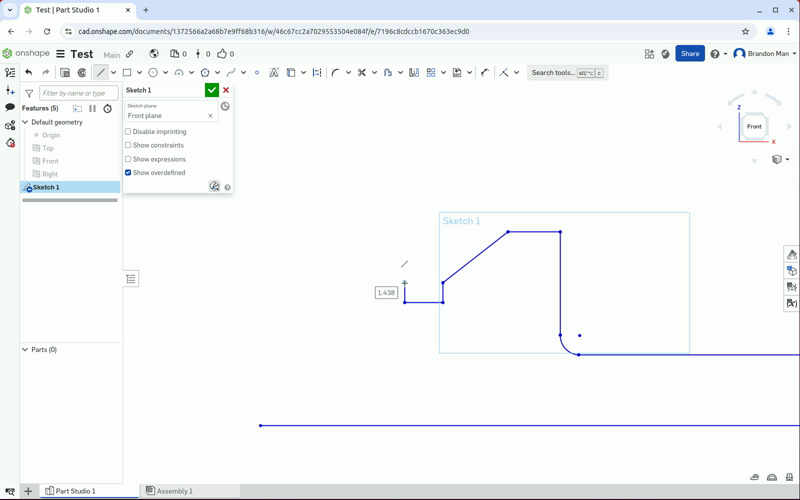
scroll(-6)
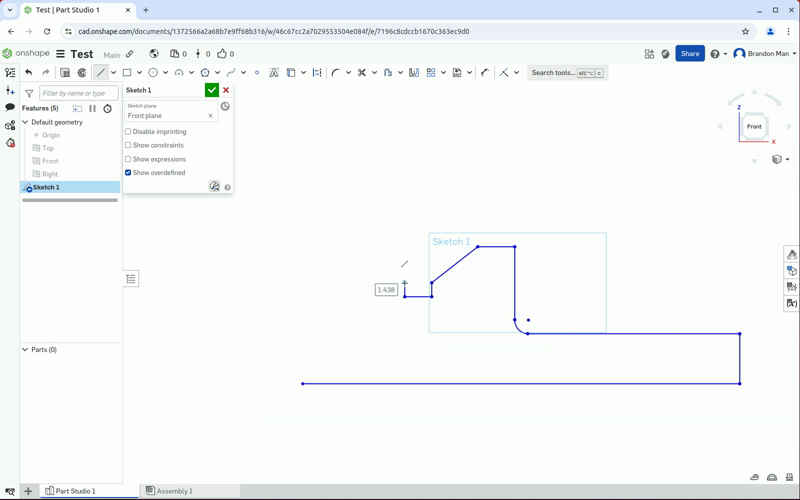
scroll(-6)
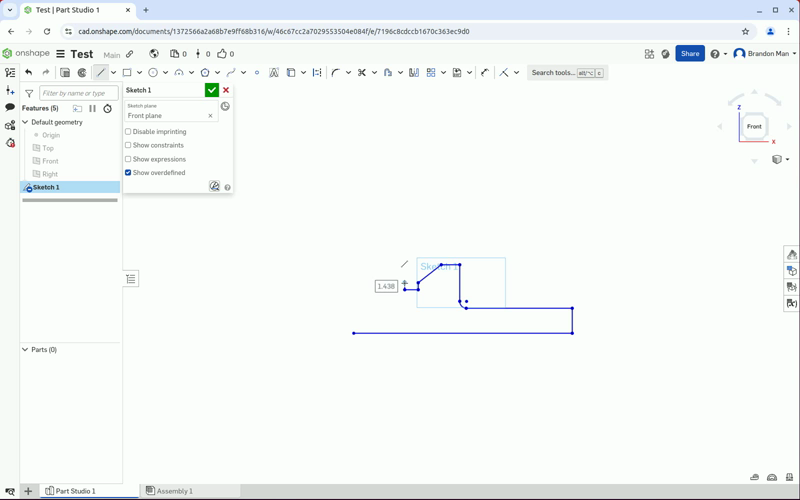
key_up(shift)
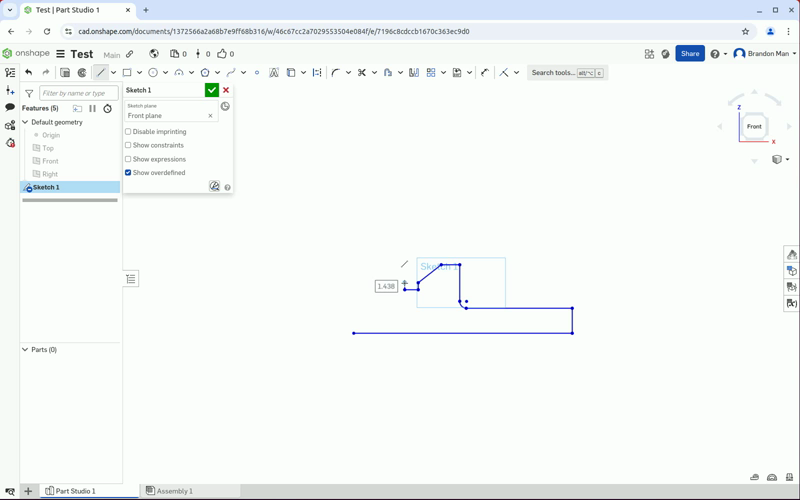
key_down(shift)
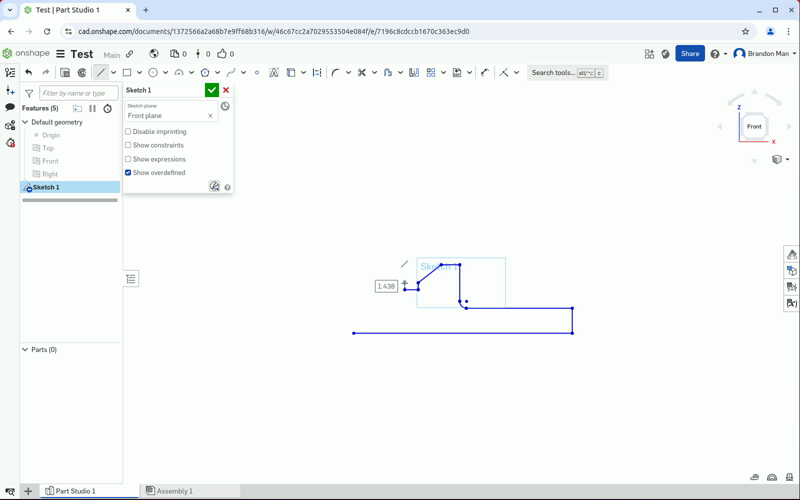
mouse_move(434, 282)
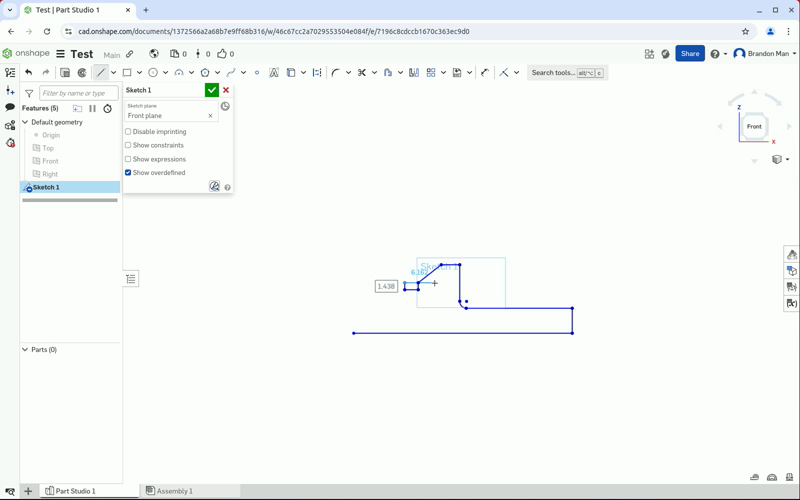
mouse_move(367, 255)
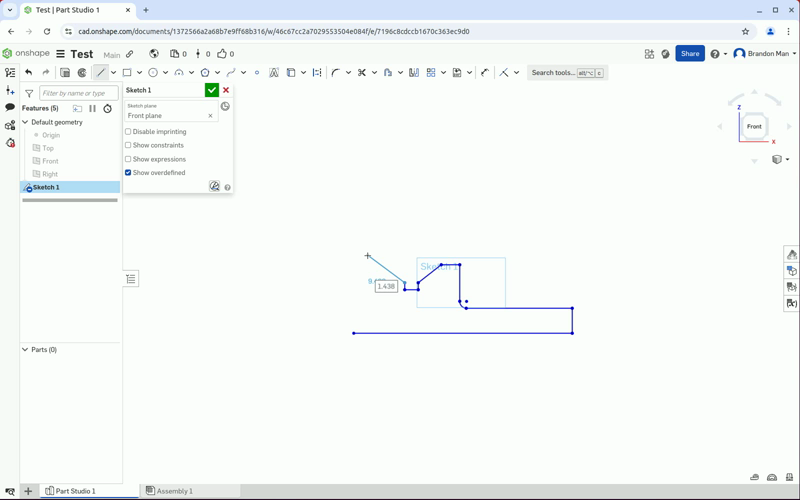
click(367, 255)
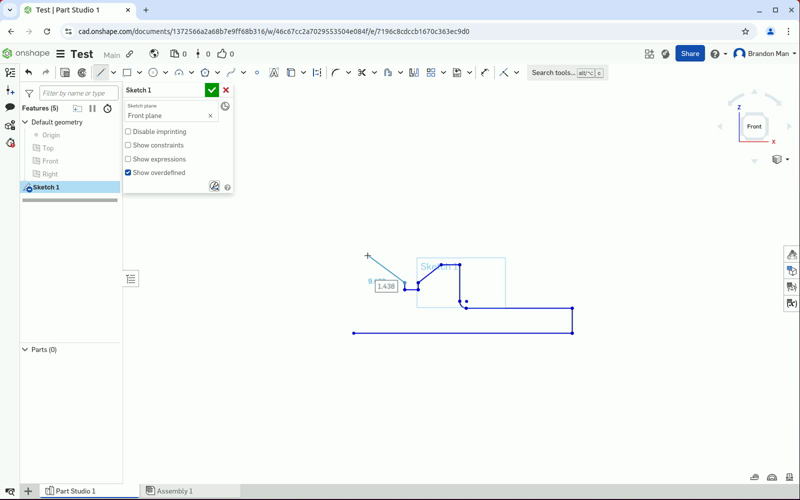
key_up(shift)
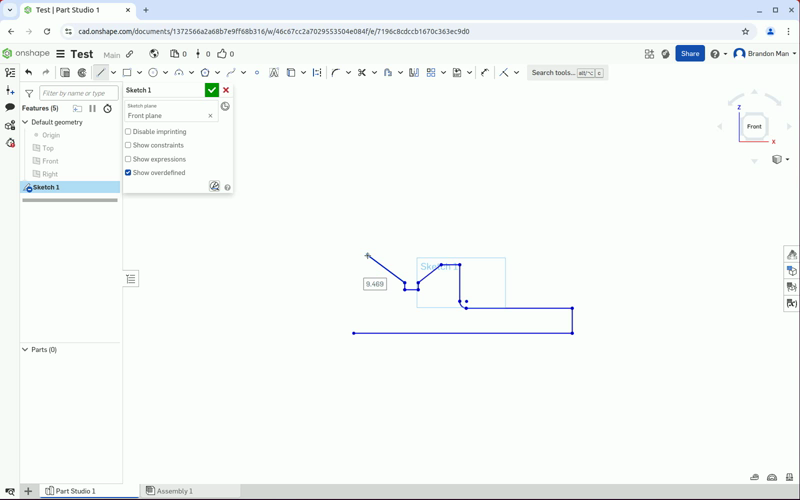
key_down(shift)
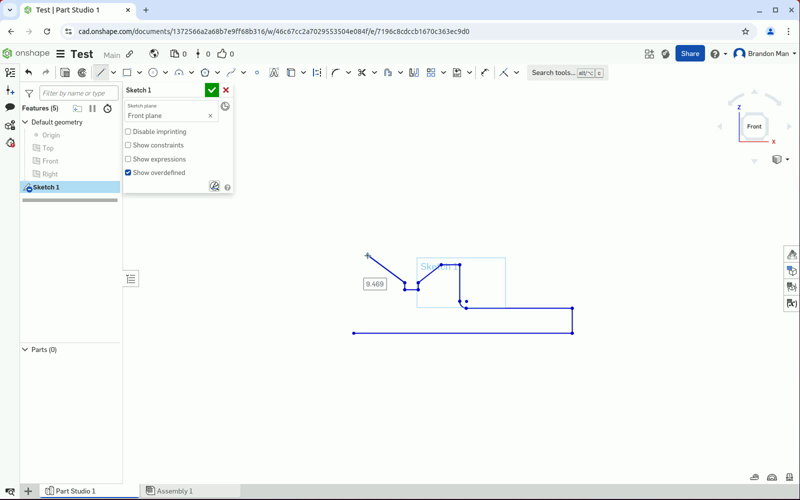
mouse_move(397, 255)
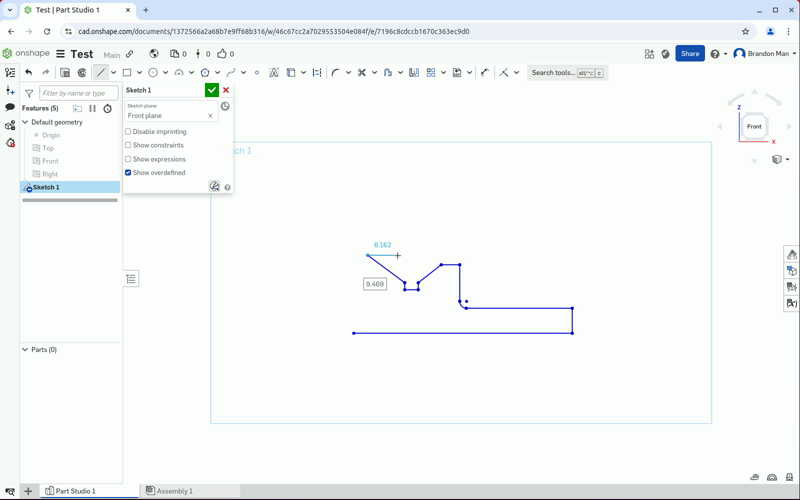
mouse_move(353, 255)
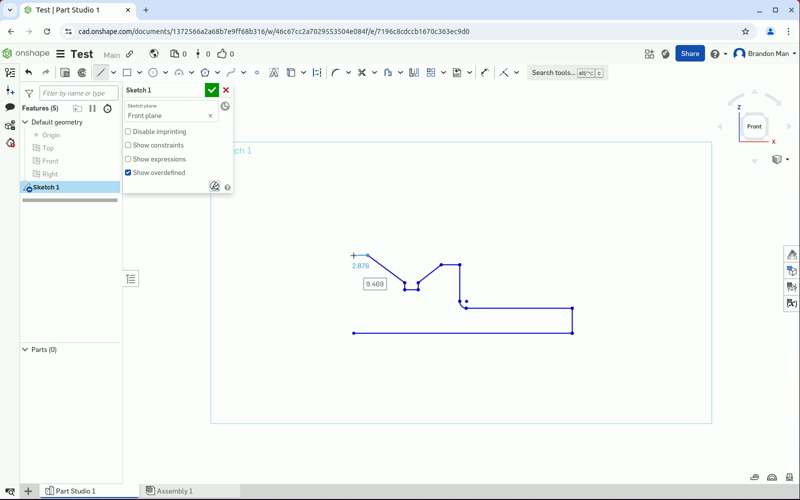
click(353, 255)
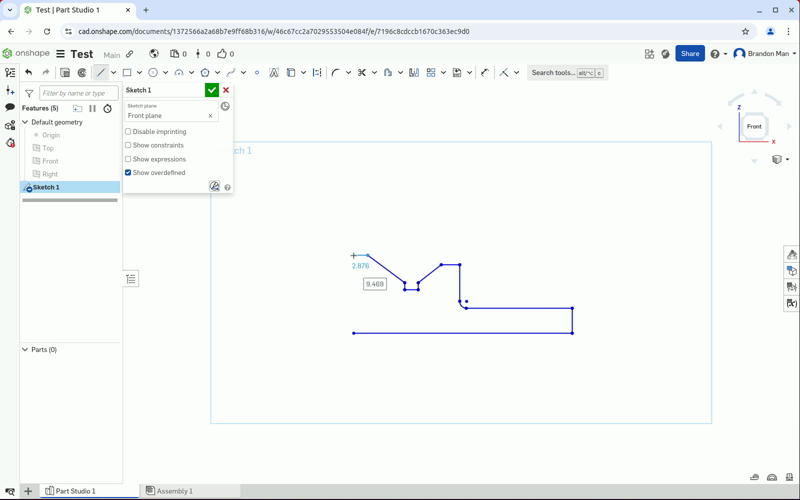
key_up(shift)
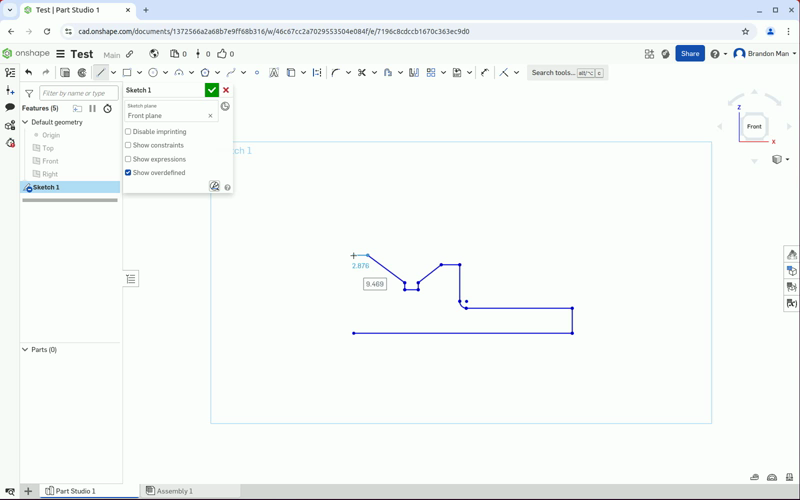
key_down(shift)
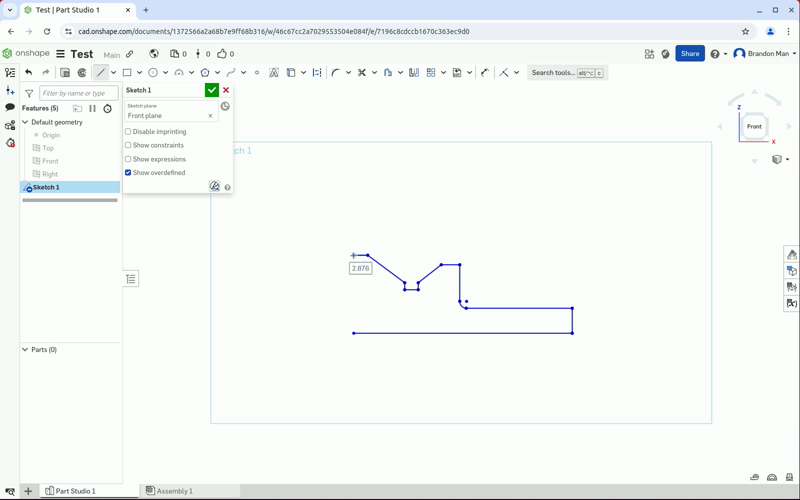
mouse_move(353, 333)
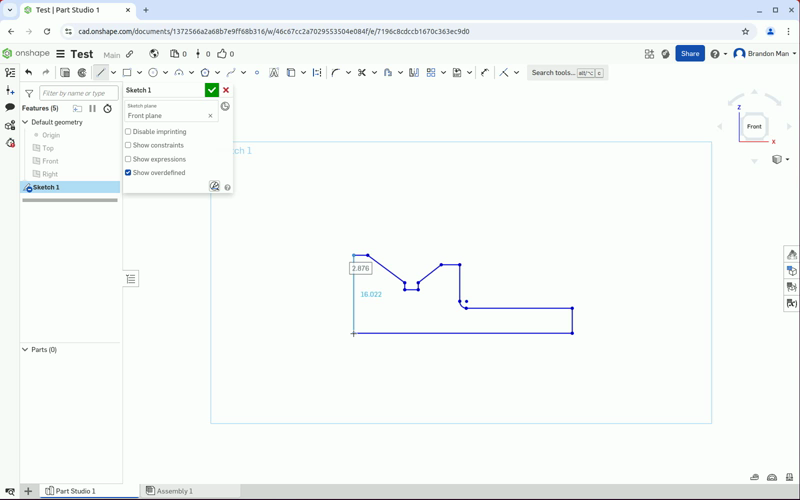
key_up(shift)
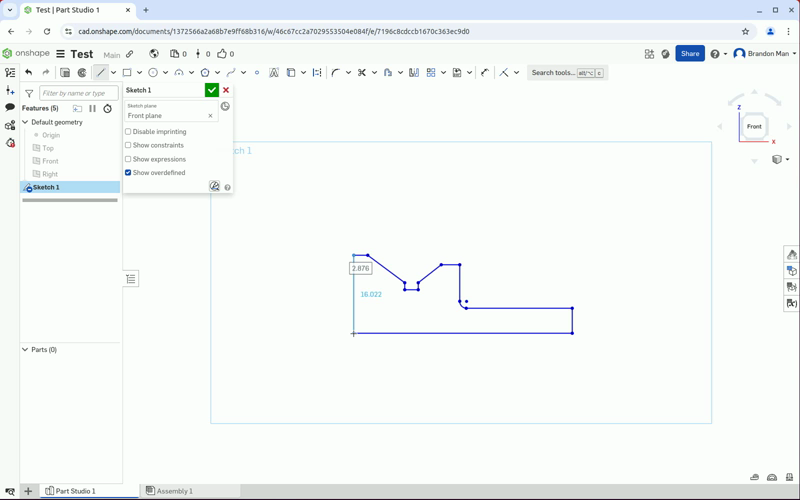
click(353, 333)
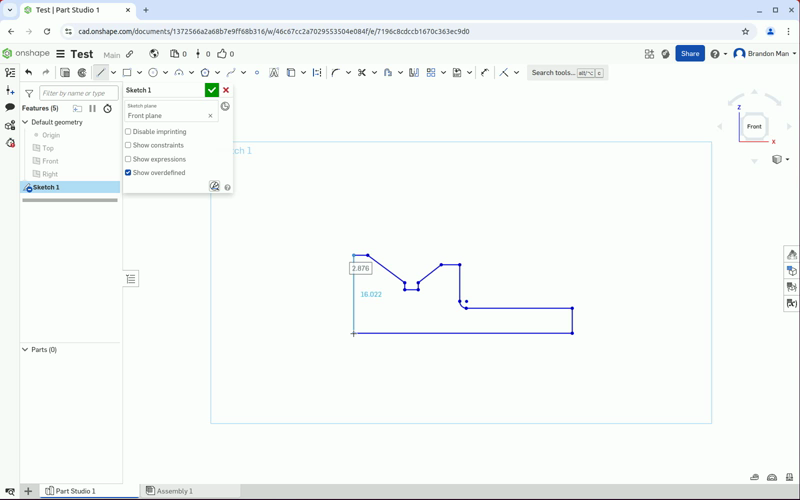
key(esc)
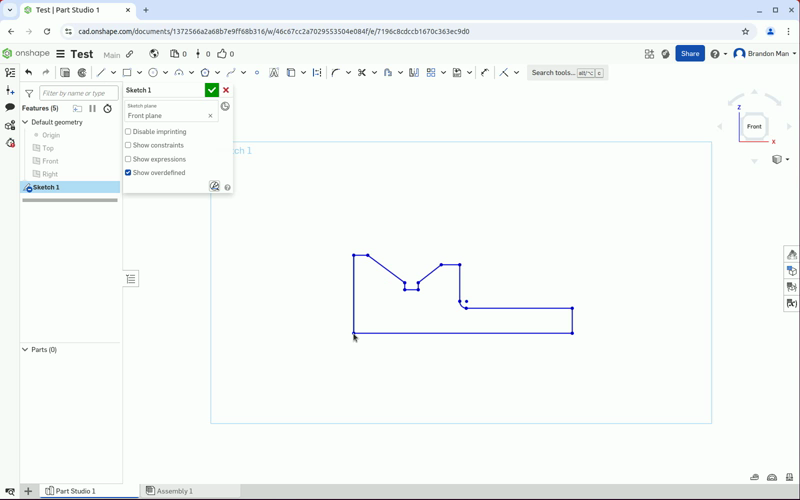
mouse_move(497, 315)
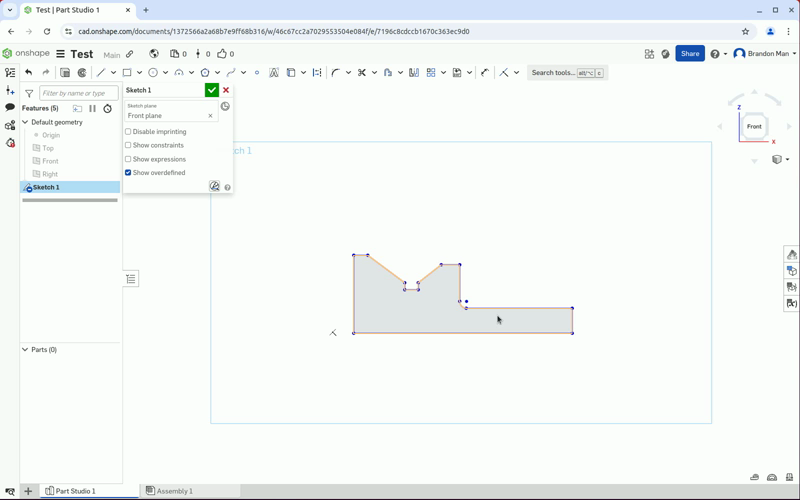
click(497, 315)
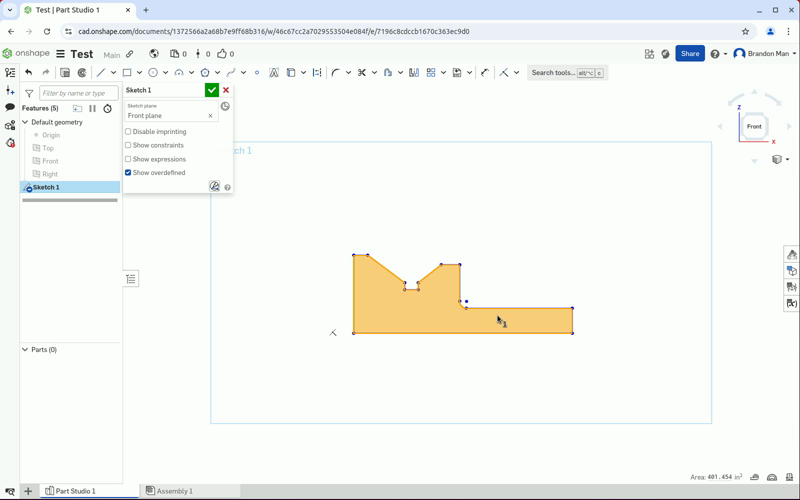
mouse_move(73, 352)
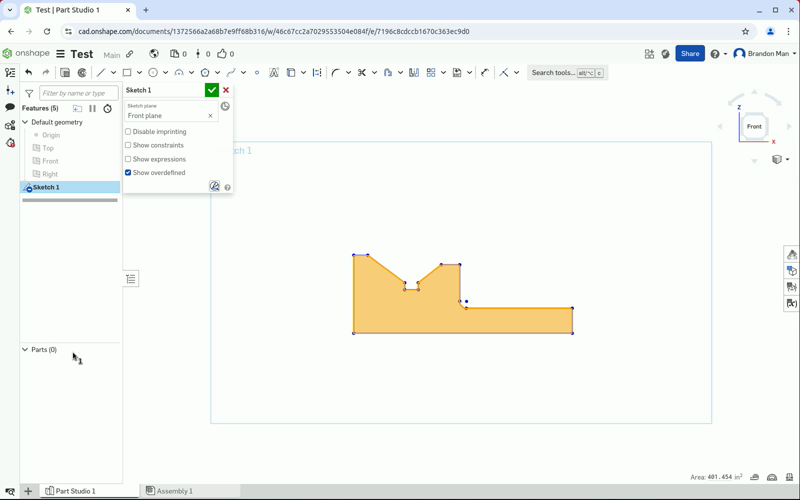
key(shift+y)
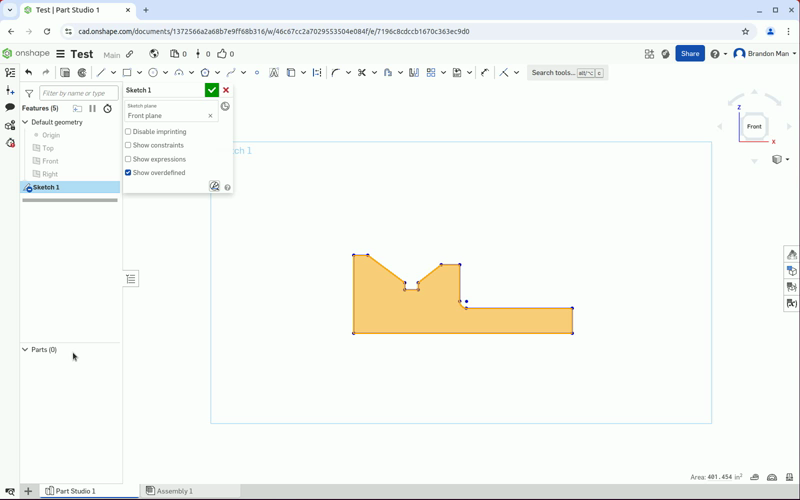
key(shift+e)
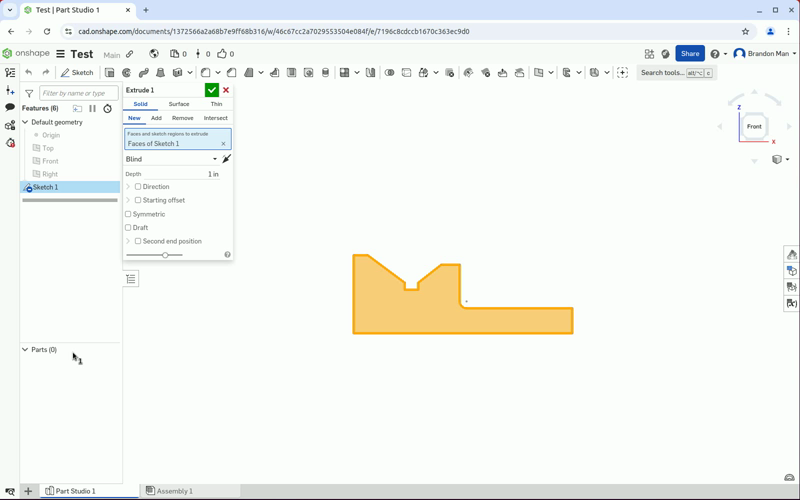
mouse_move(143, 106)
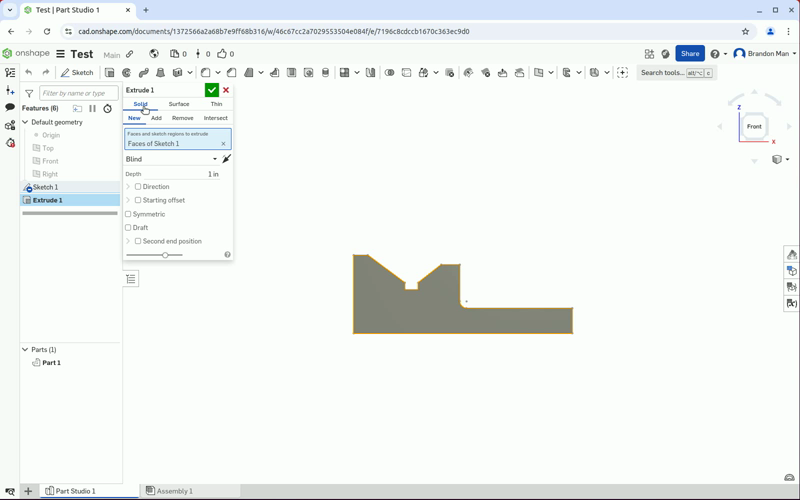
click(143, 106)
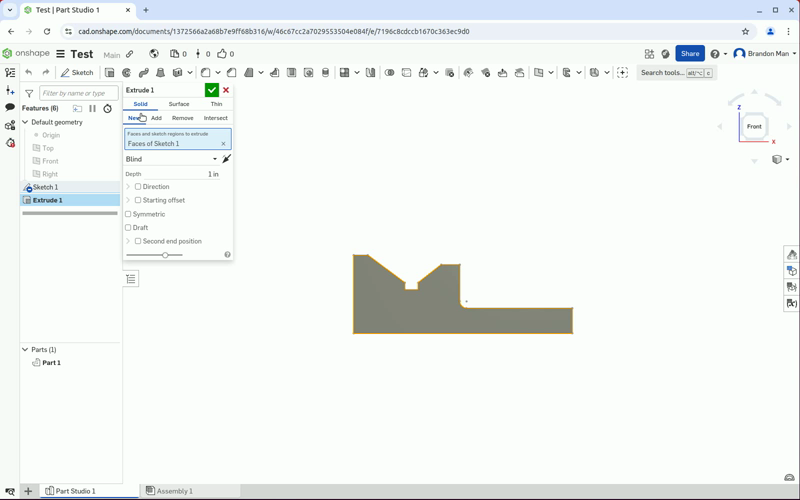
mouse_move(137, 120)
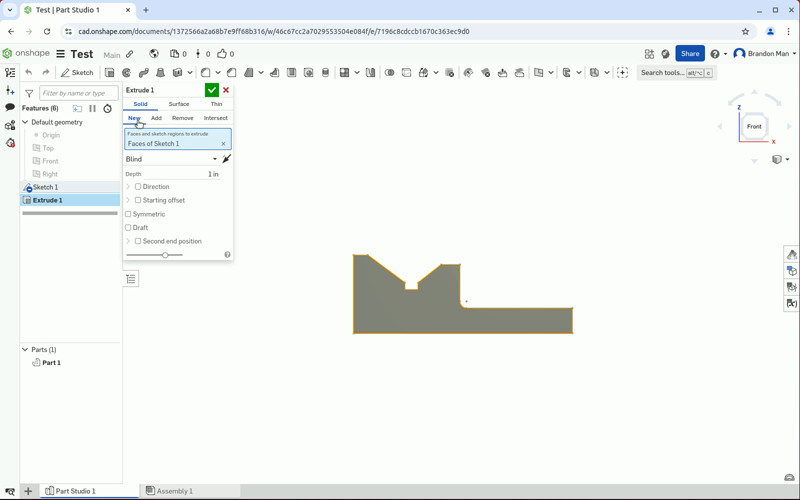
click(137, 120)
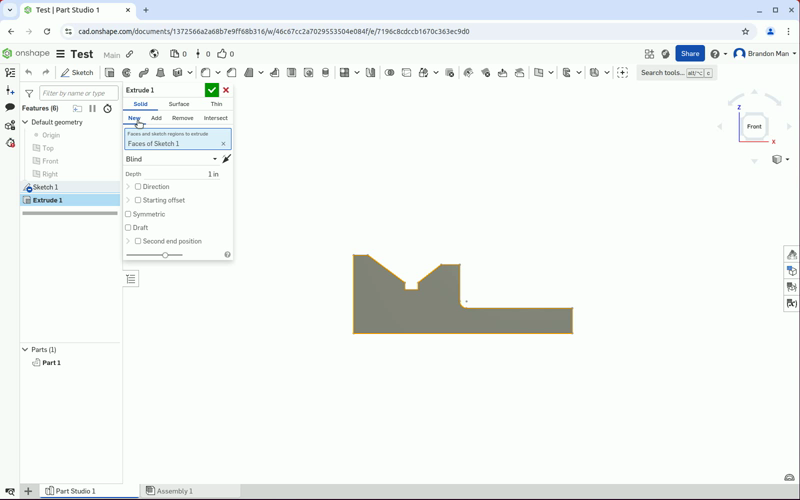
key(tab, 4)
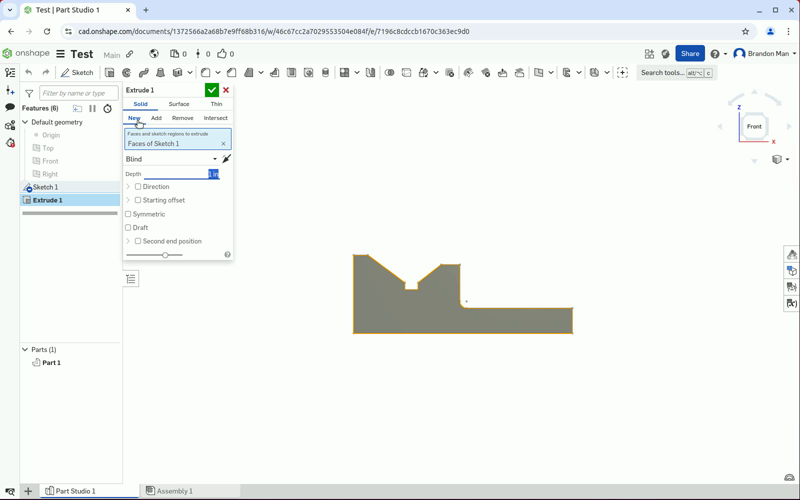
text(14.202)
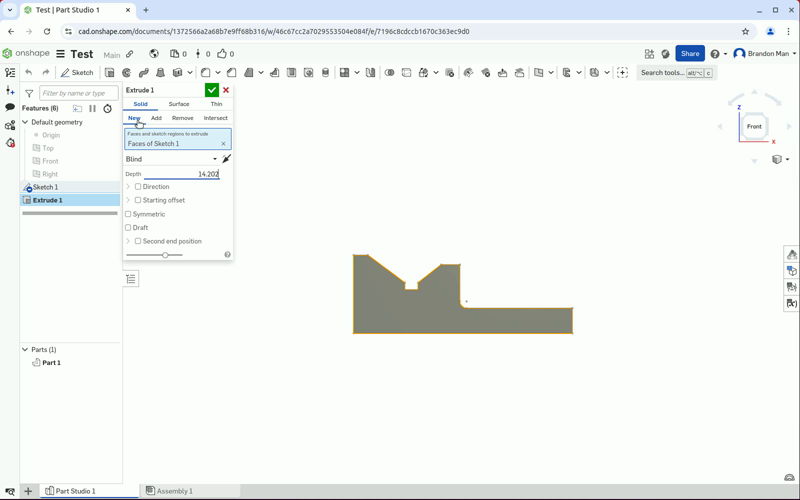
key(enter)
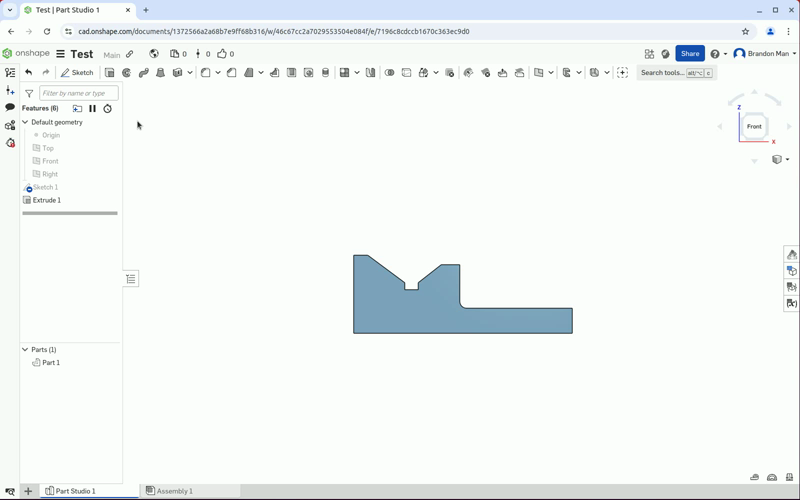
key(shift+h)
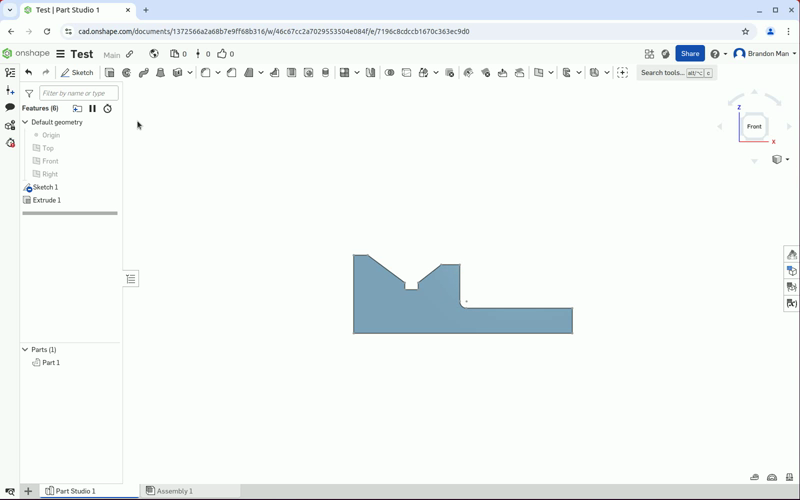
key(shift+h)
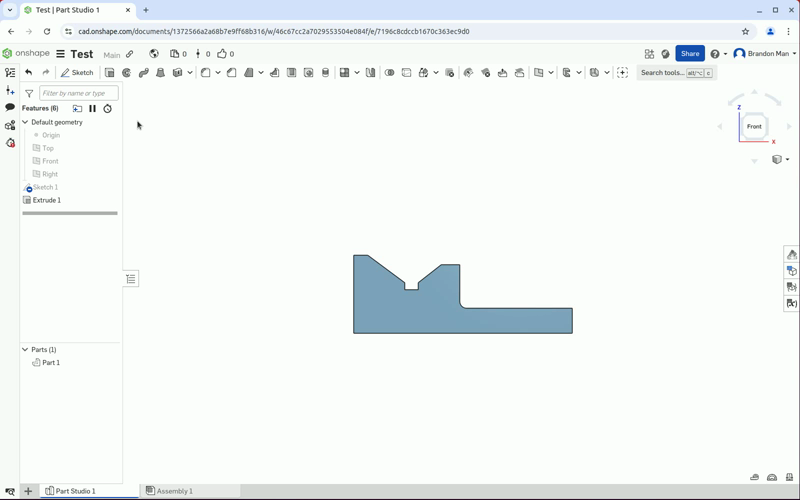
mouse_move(73, 189)
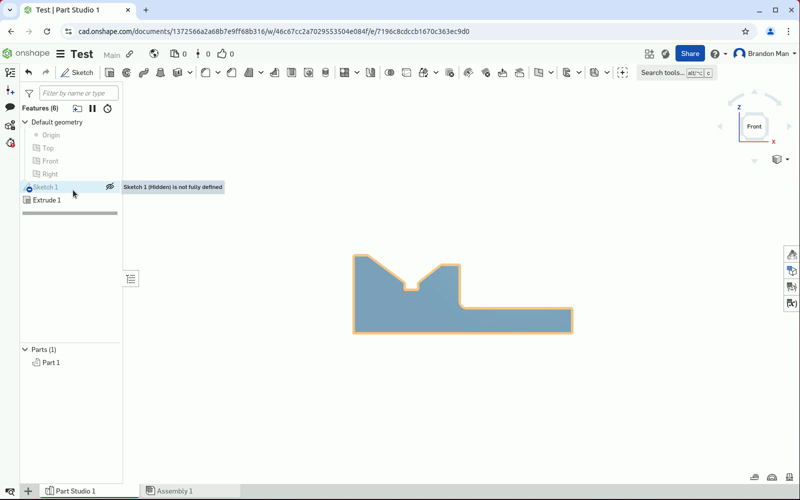
click(73, 189)
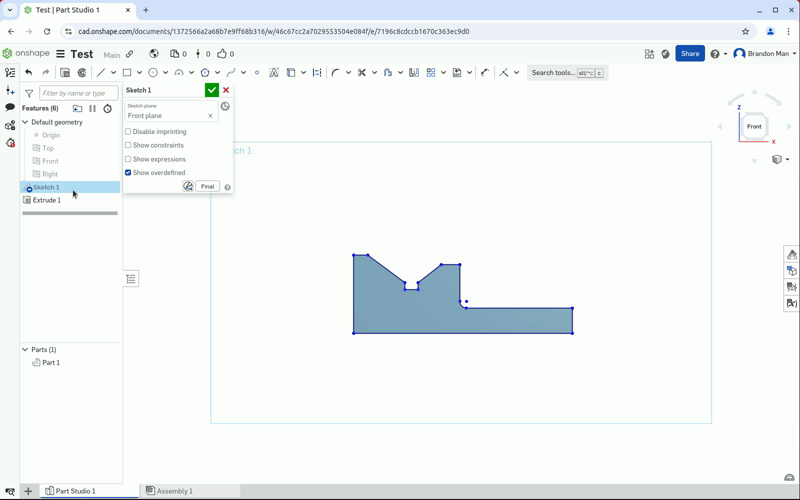
mouse_move(229, 92)
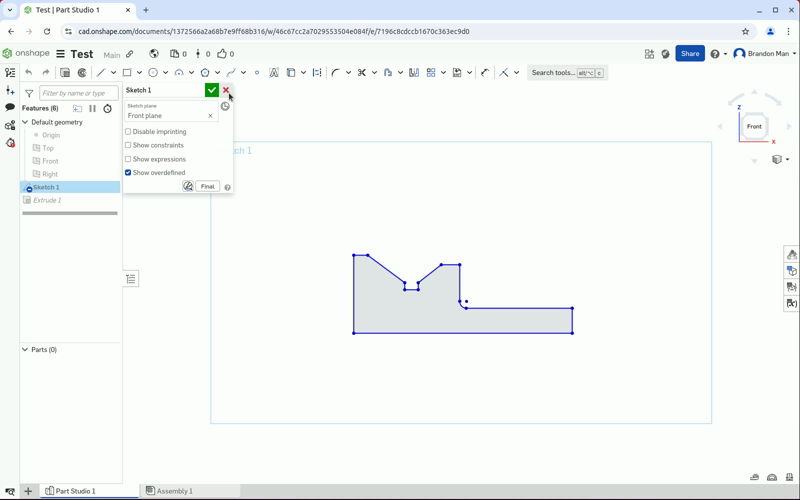
click(229, 92)
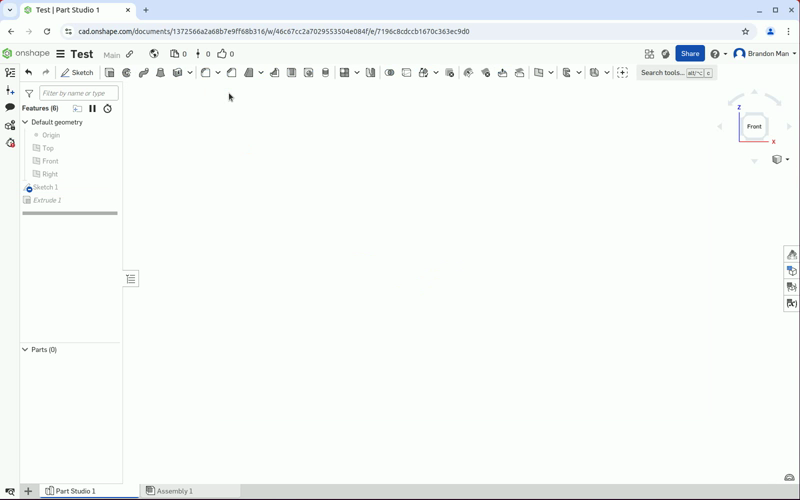
mouse_move(73, 352)
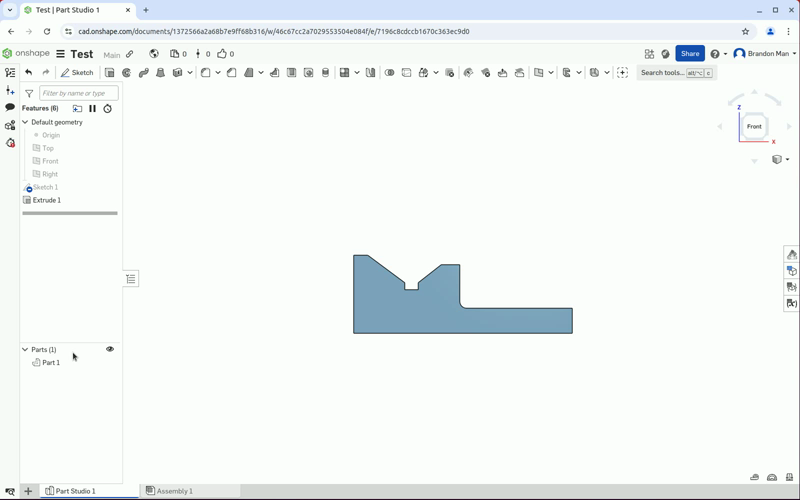
key(y)
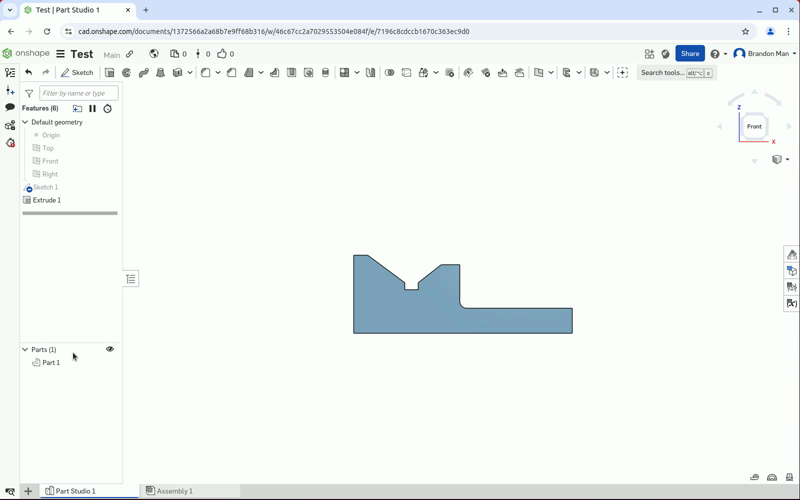
key(shift+p)
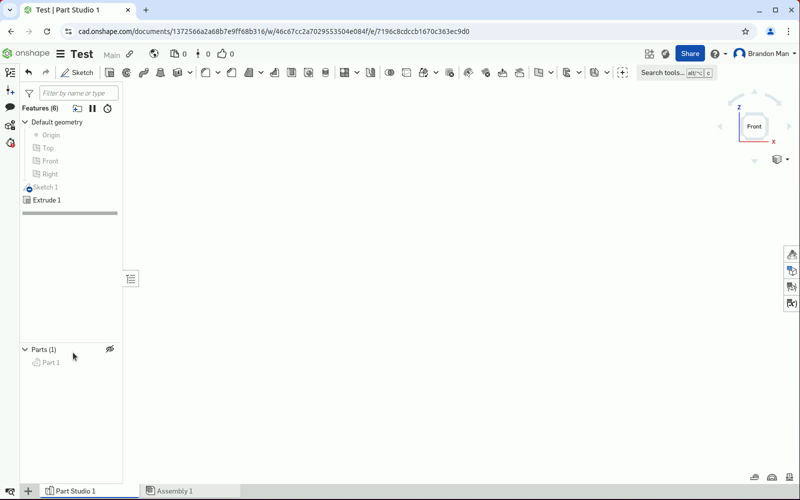
key(space)
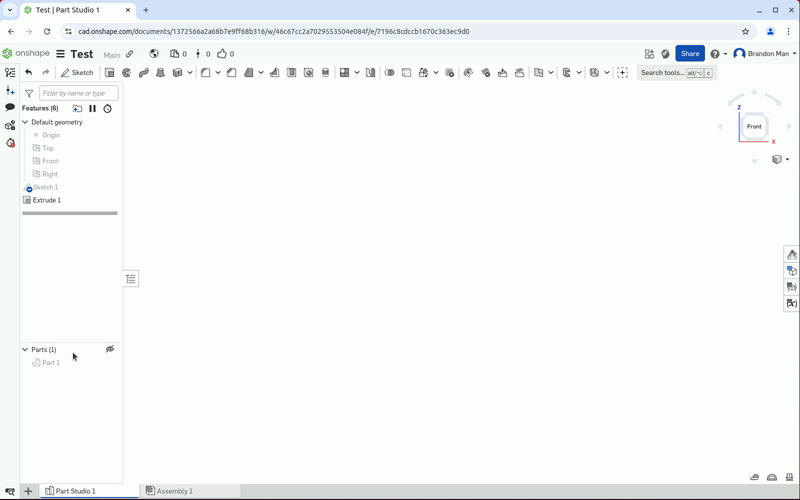
key_down(shift)
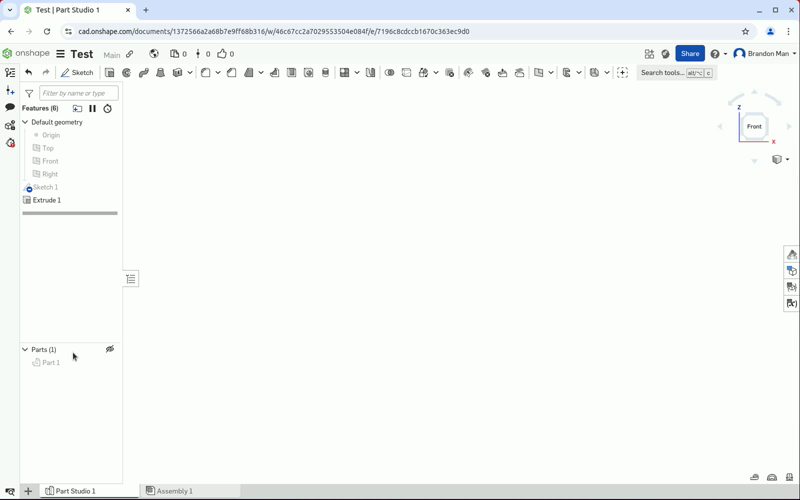
key(down)
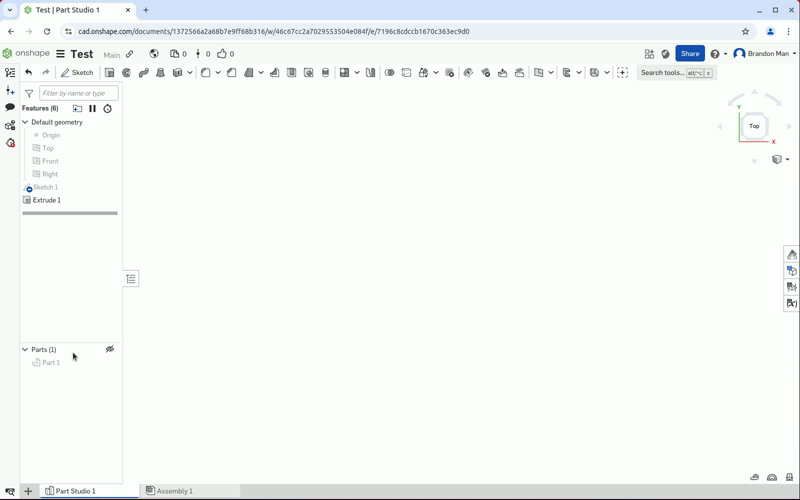
key_up(shift)
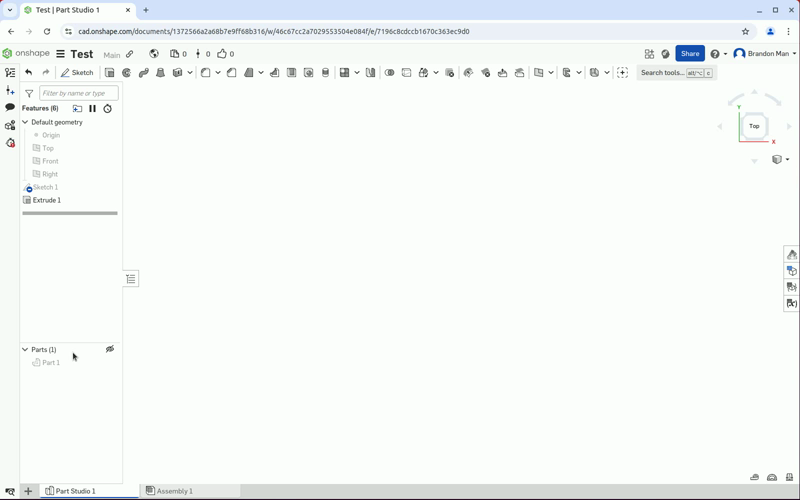
mouse_move(73, 352)
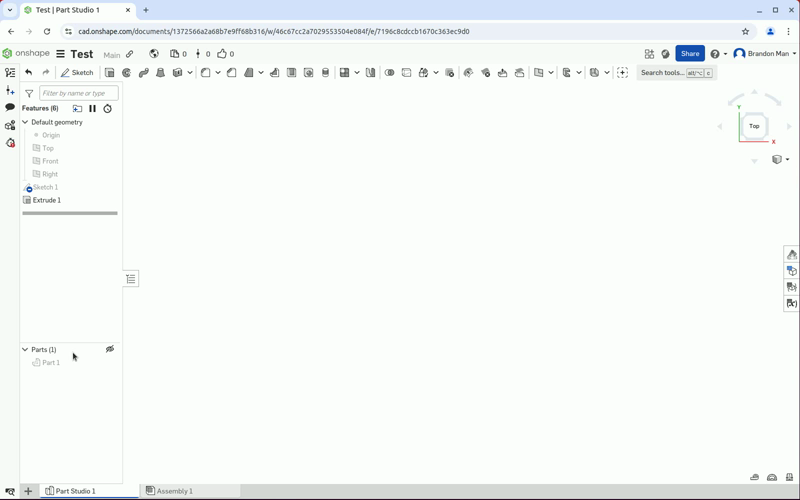
key(shift+y)
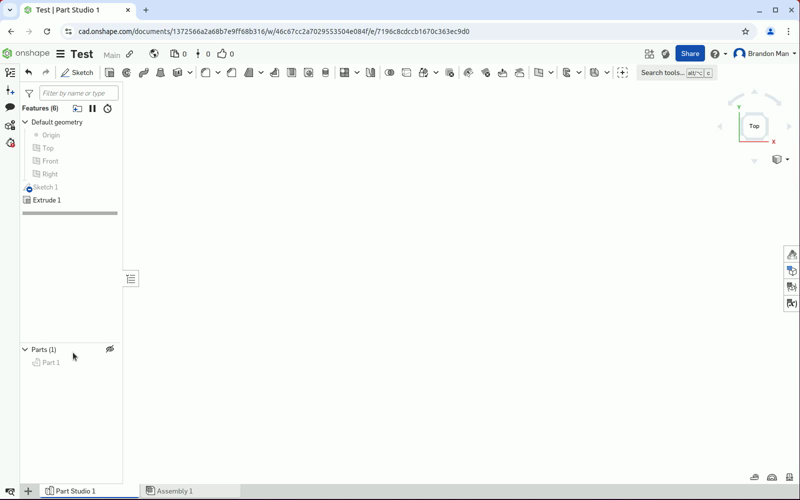
key(shift+s)
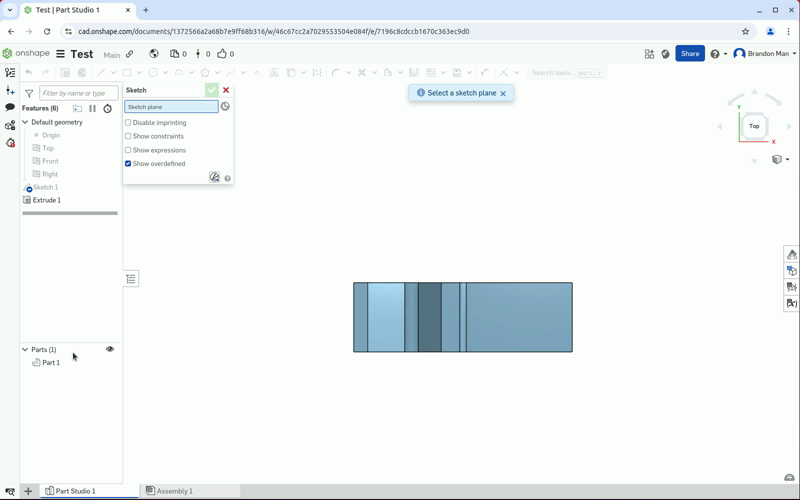
mouse_move(73, 150)
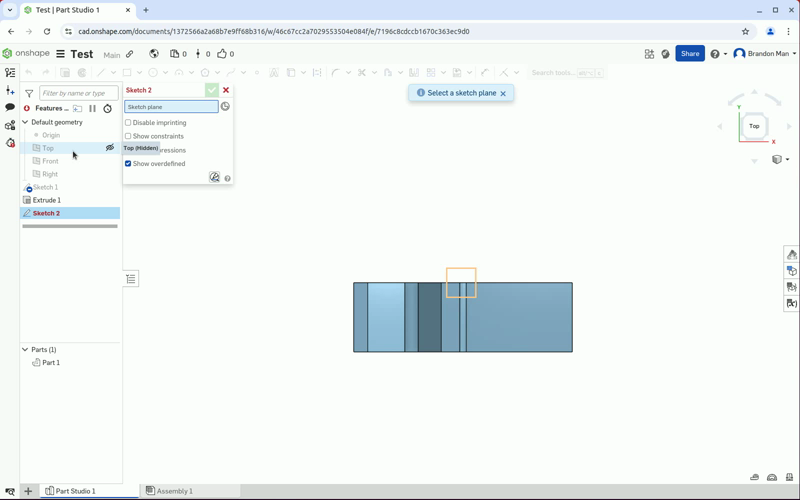
click(73, 150)
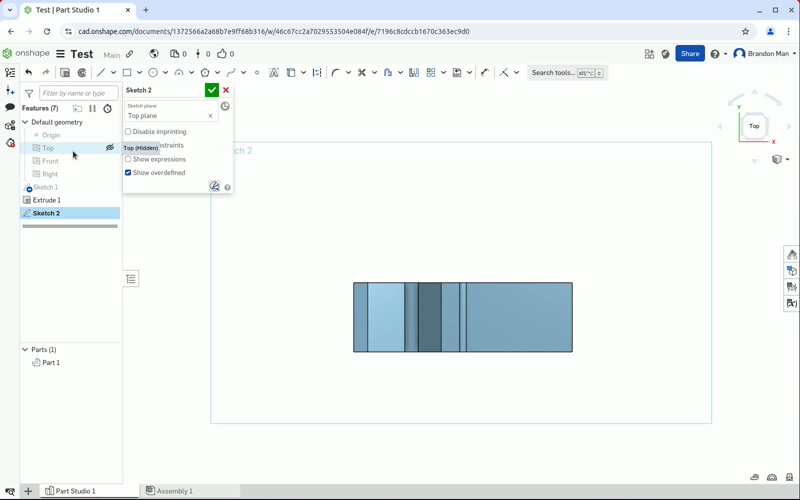
mouse_move(73, 352)
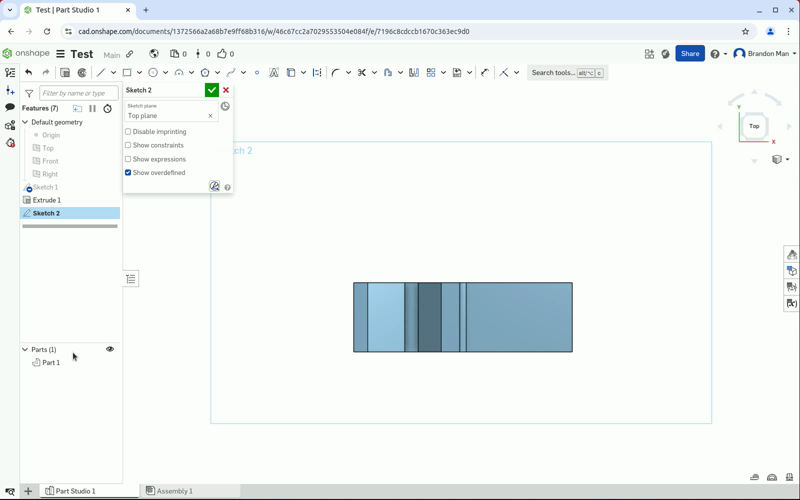
key(y)
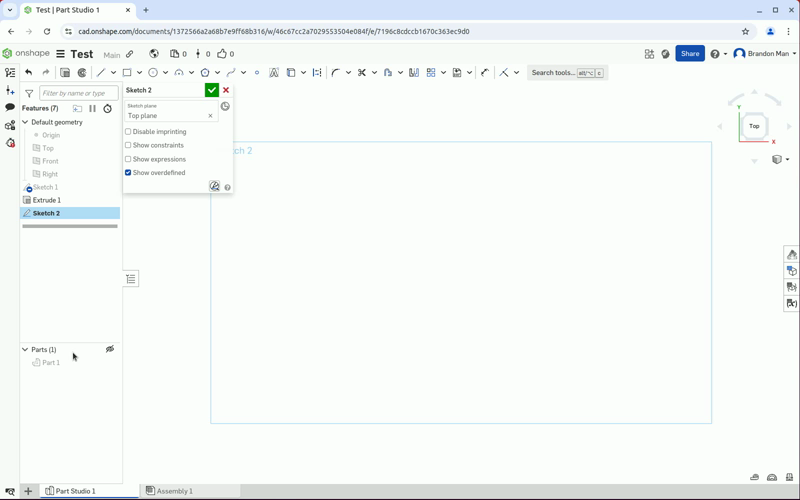
key(l)
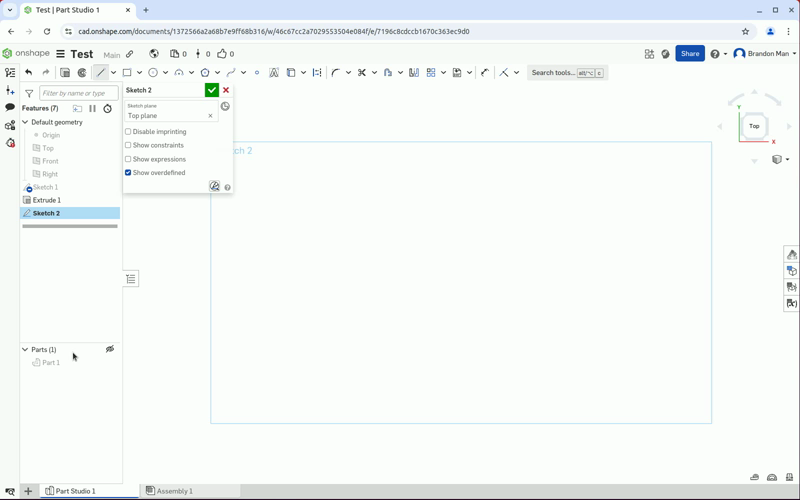
key_down(shift)
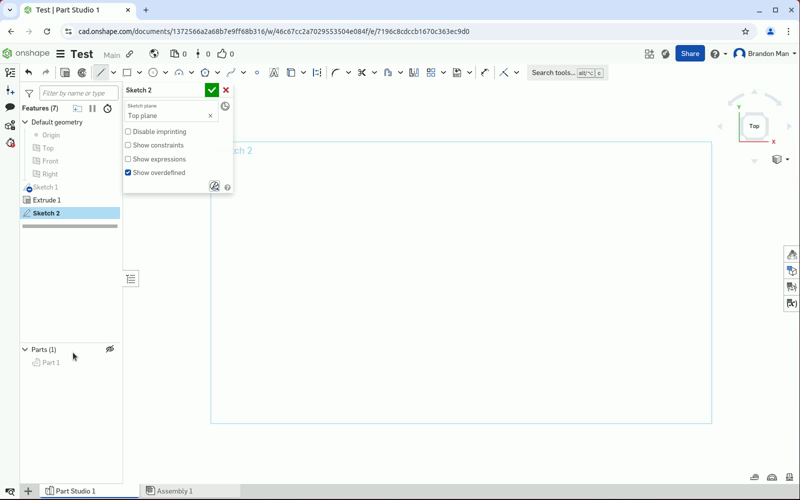
mouse_move(492, 330)
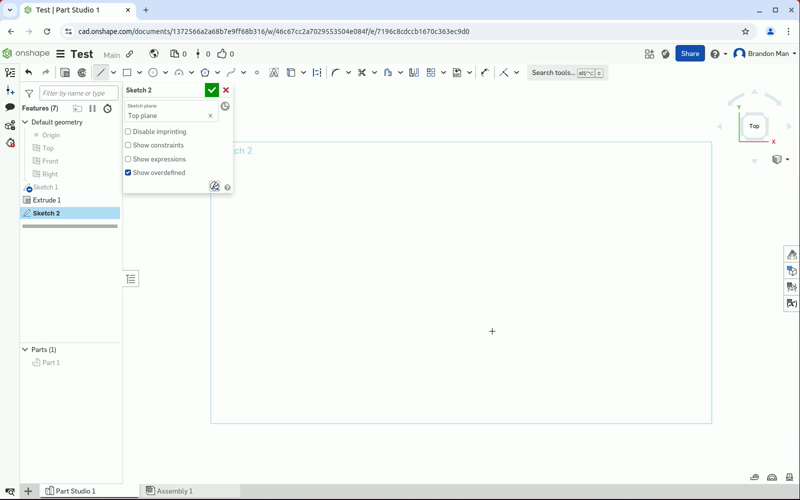
click(492, 330)
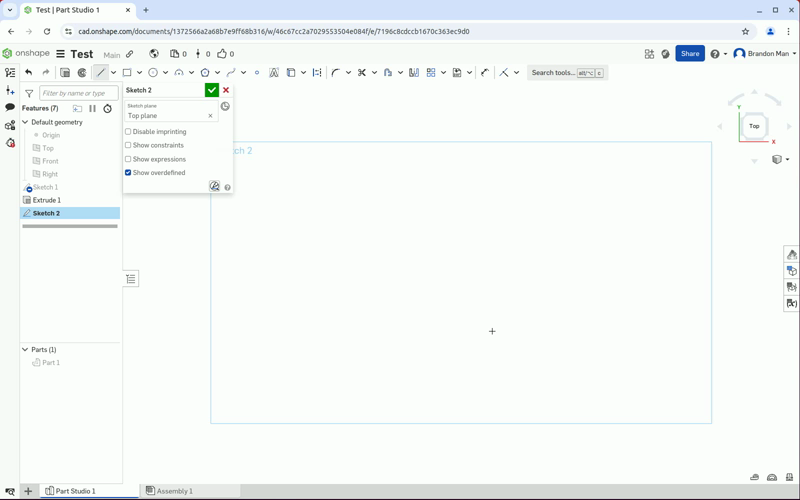
key_up(shift)
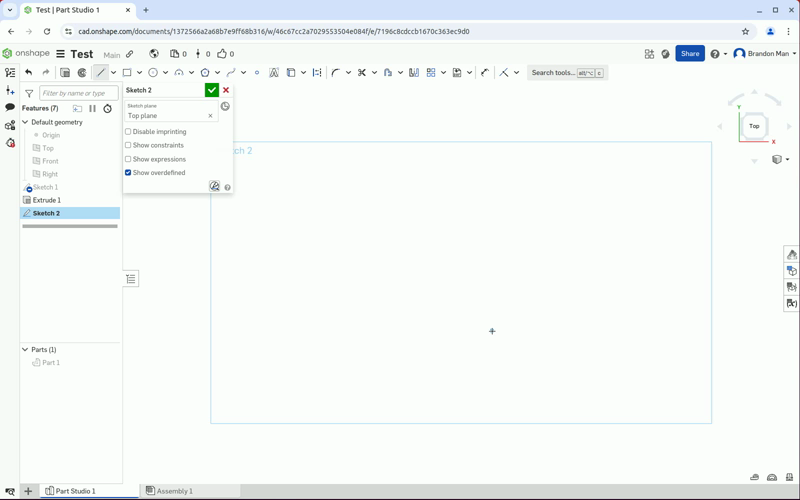
key_down(shift)
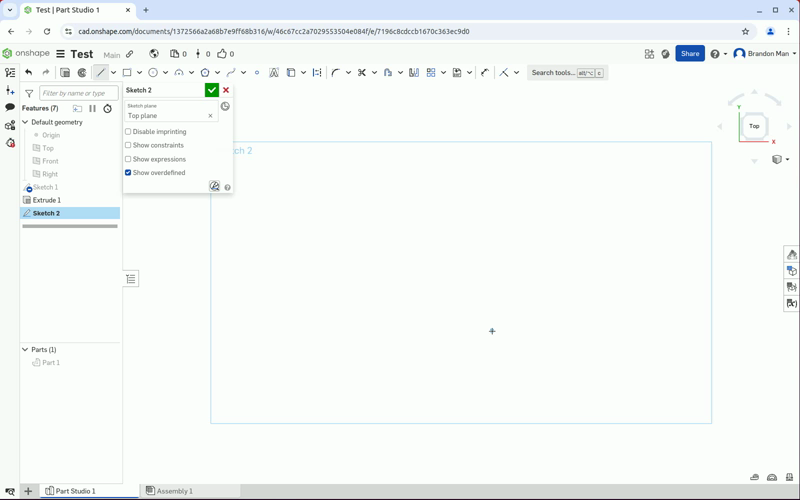
mouse_move(552, 330)
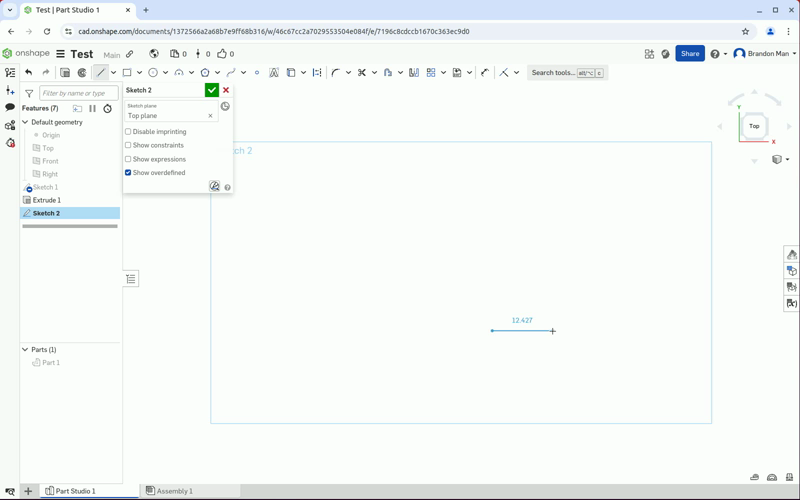
click(552, 330)
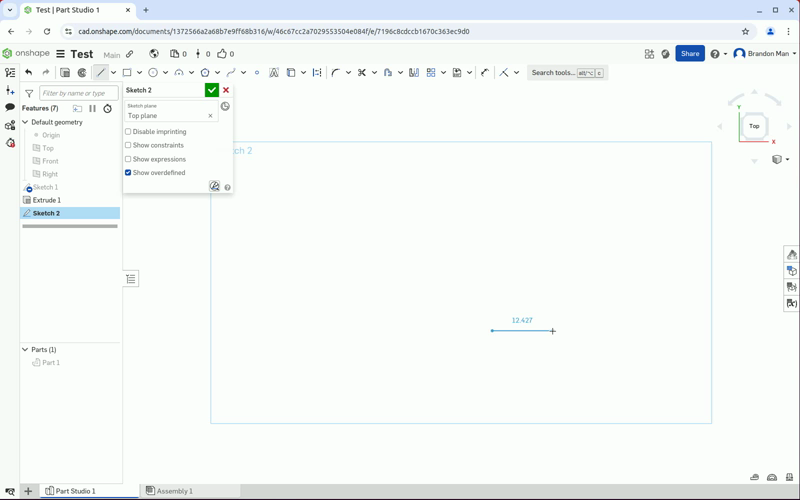
key_up(shift)
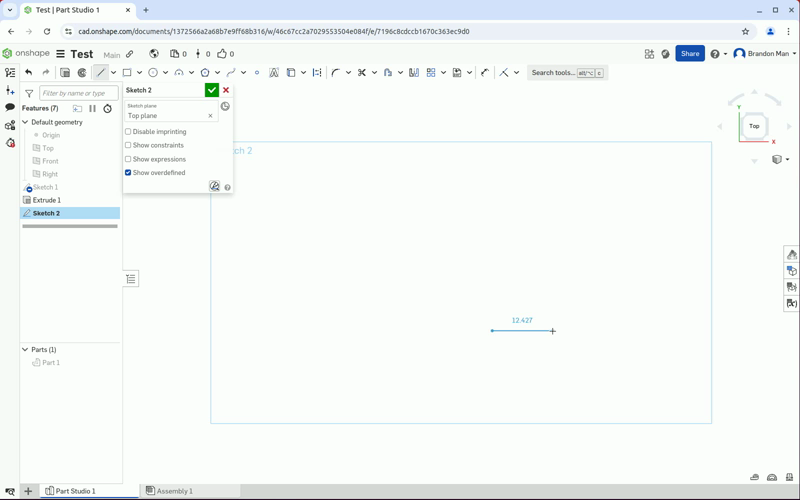
key(esc)
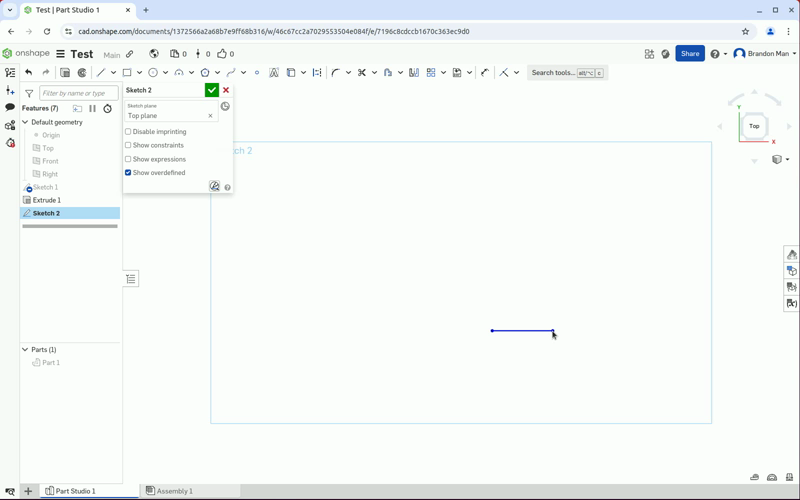
key(a)
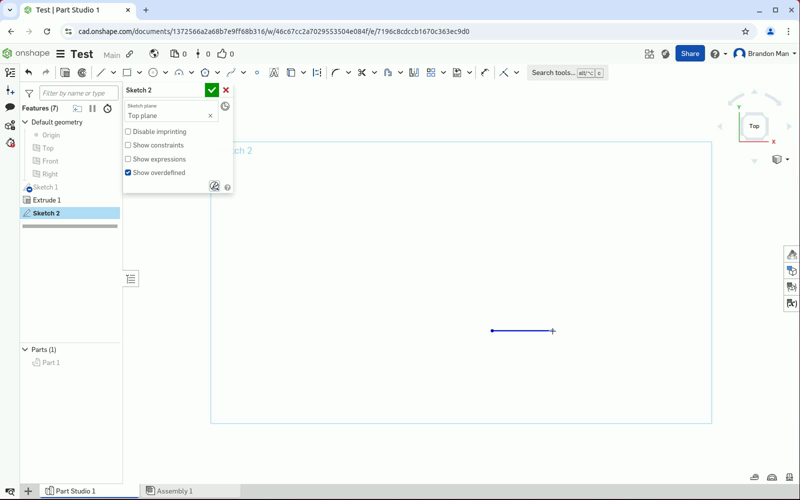
mouse_move(552, 330)
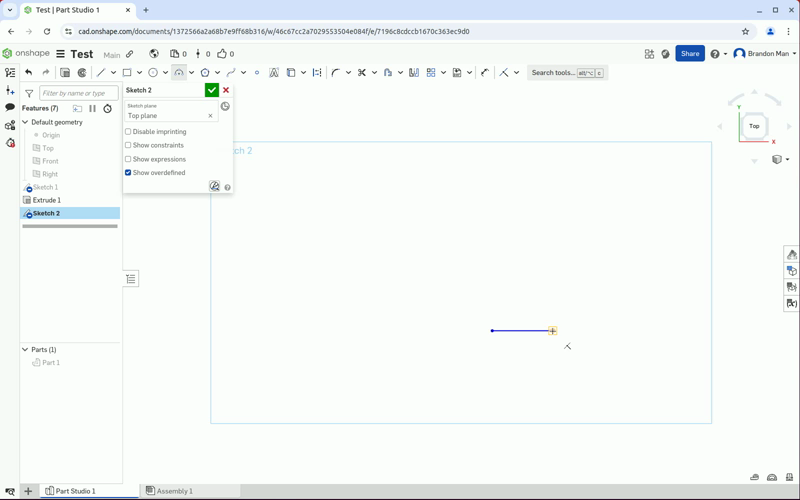
click(552, 330)
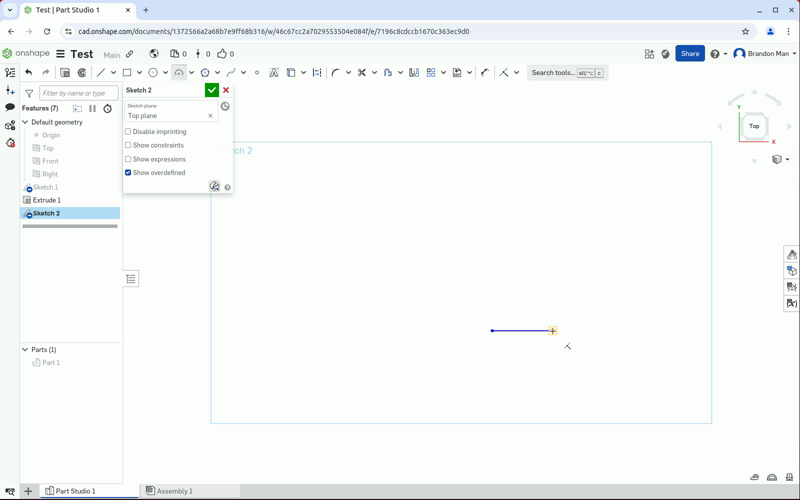
key_down(shift)
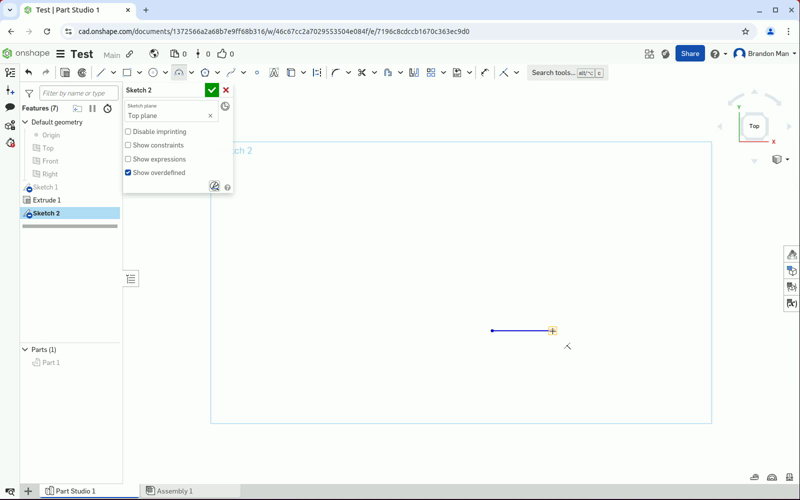
mouse_move(552, 303)
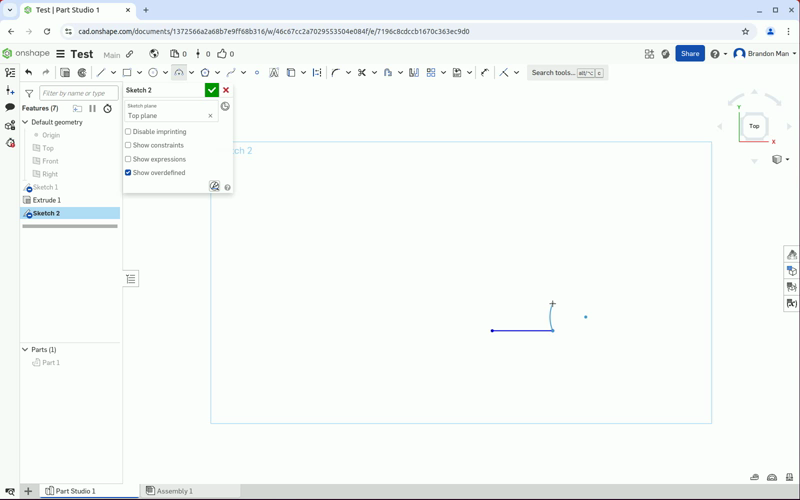
click(552, 303)
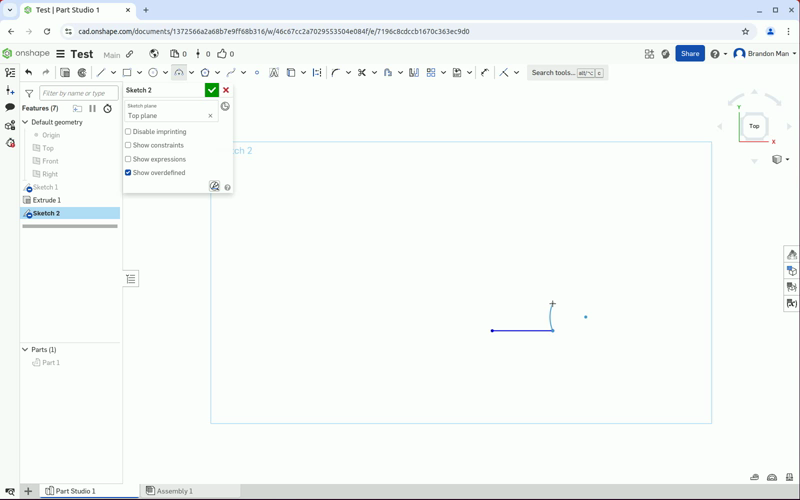
mouse_move(559, 317)
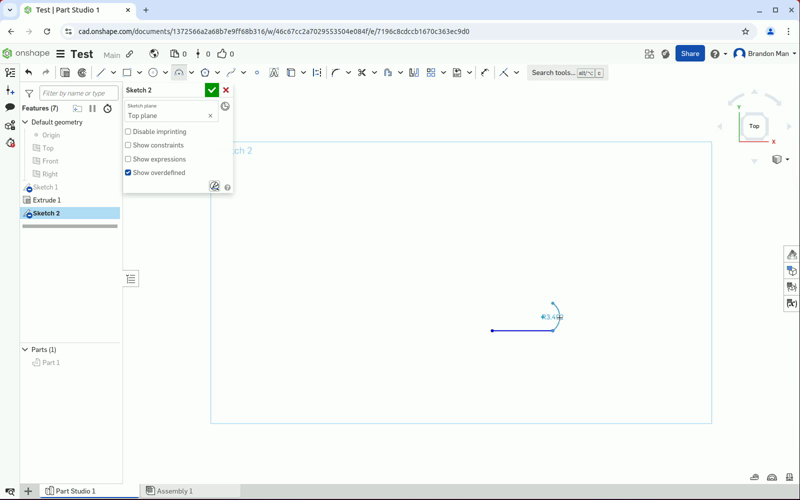
click(559, 317)
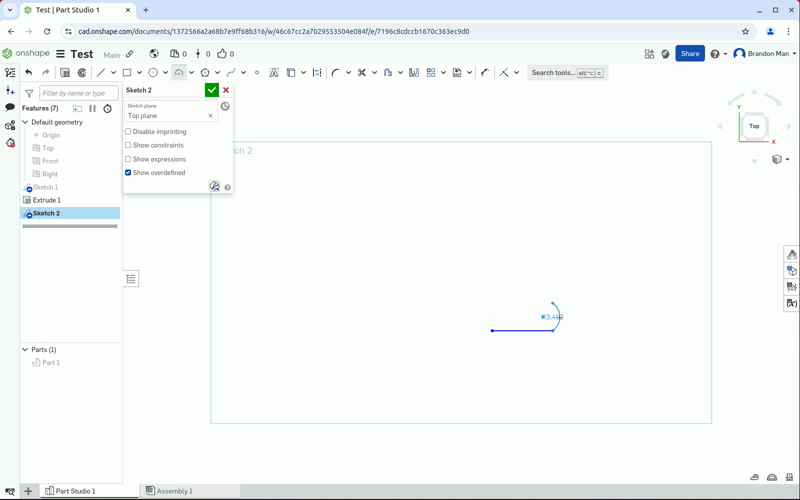
key_up(shift)
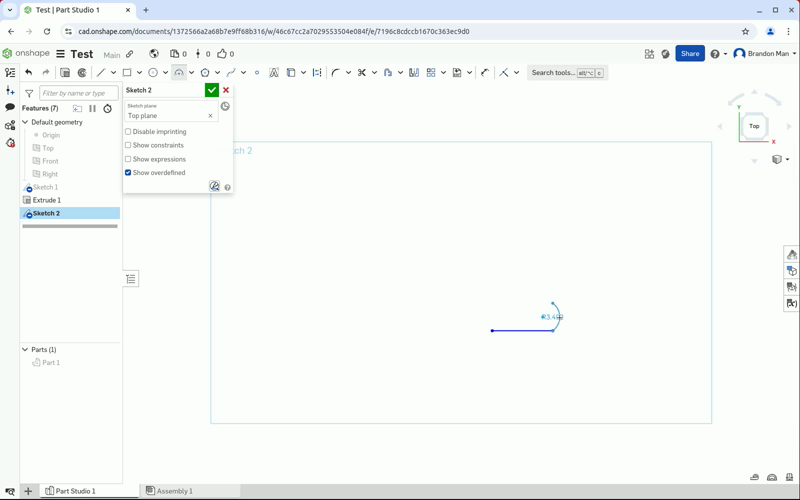
key(esc)
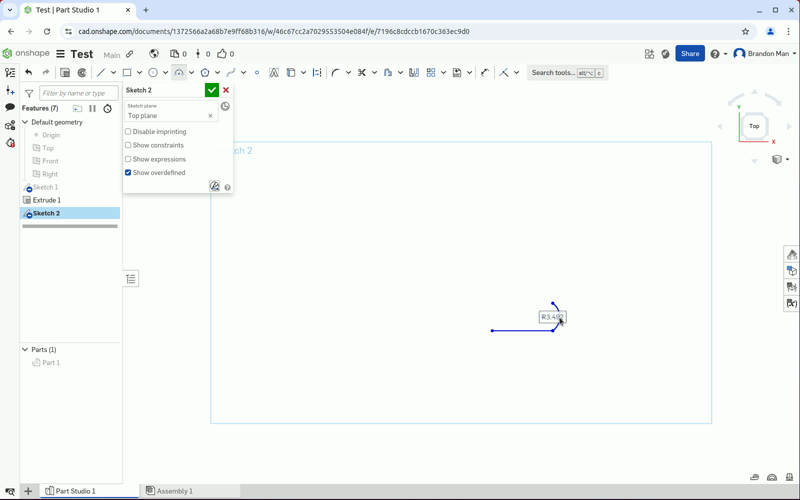
key(l)
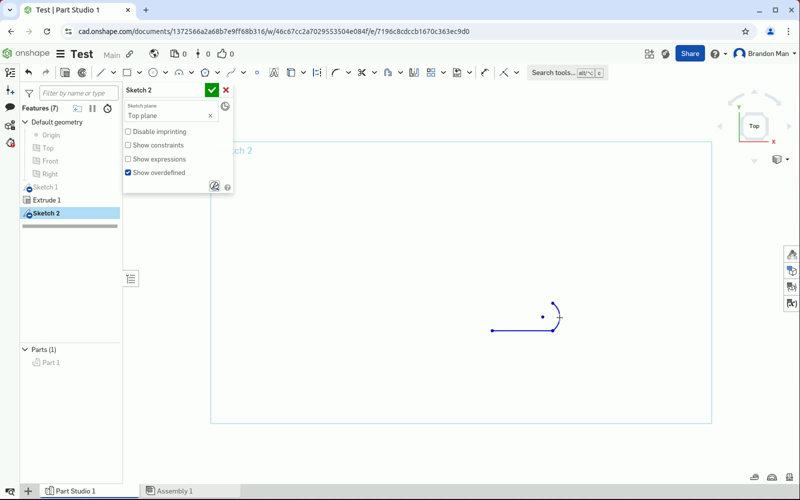
mouse_move(552, 303)
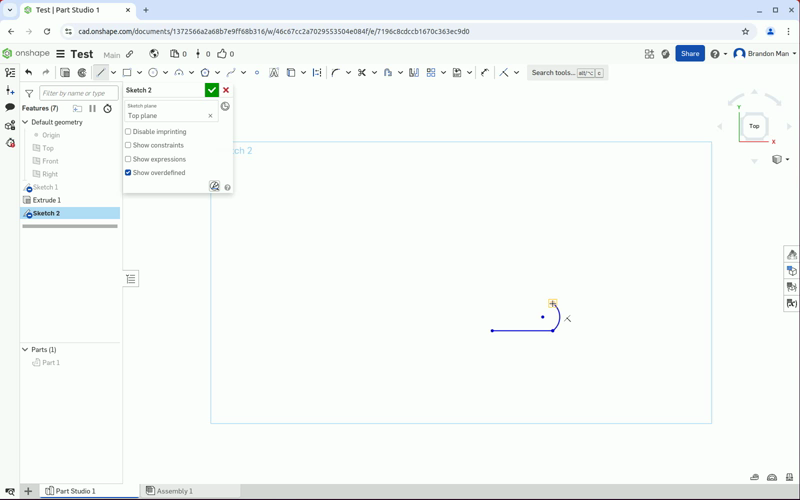
click(552, 303)
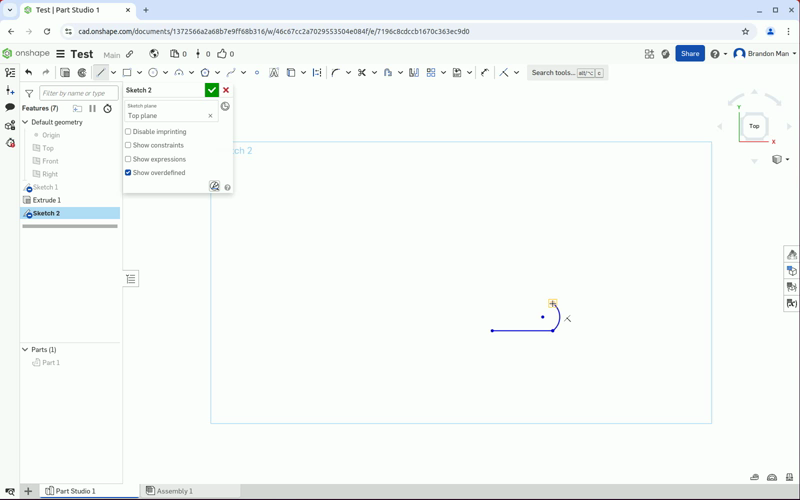
key_down(shift)
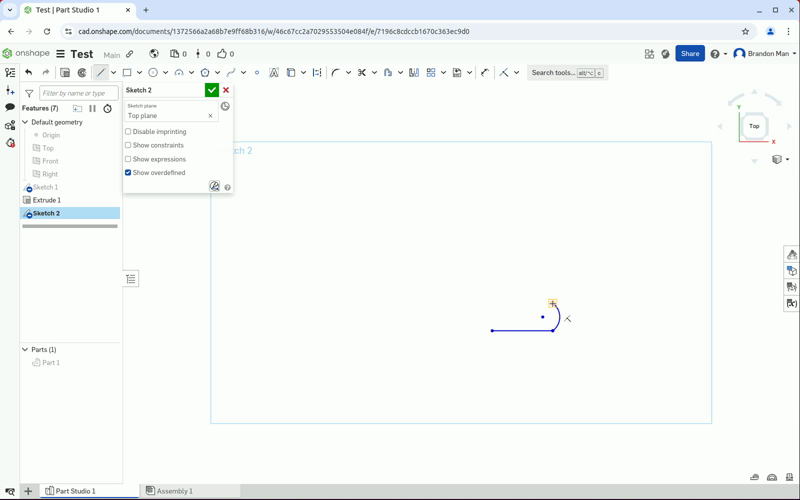
mouse_move(492, 303)
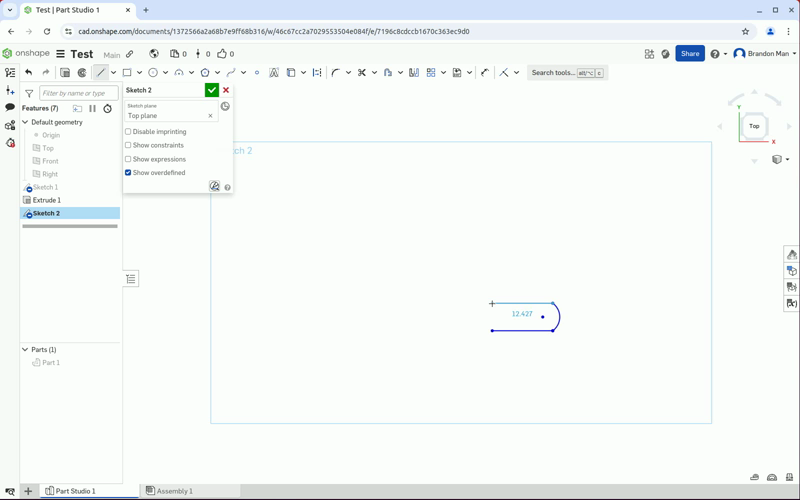
click(492, 303)
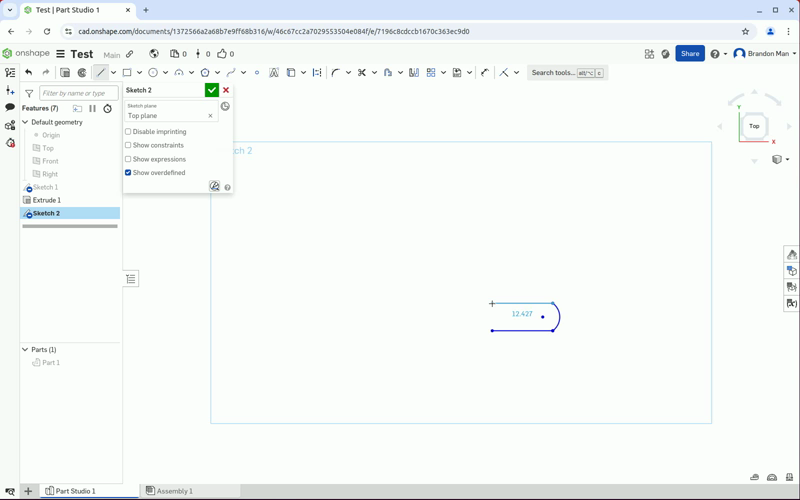
key_up(shift)
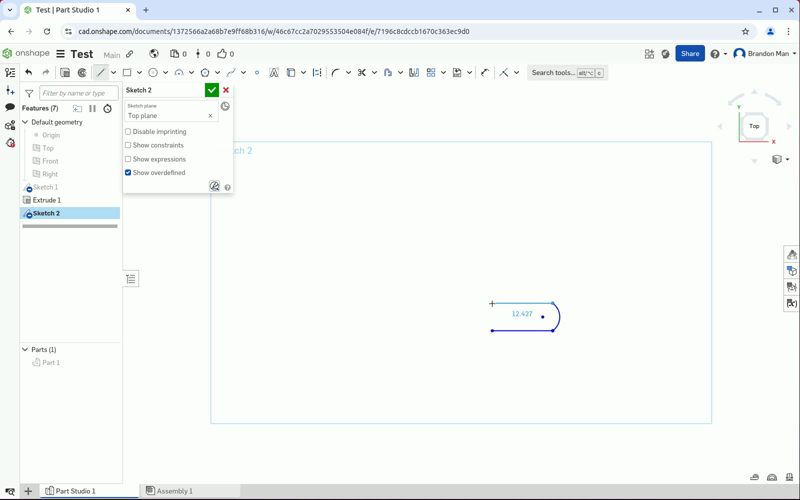
key(esc)
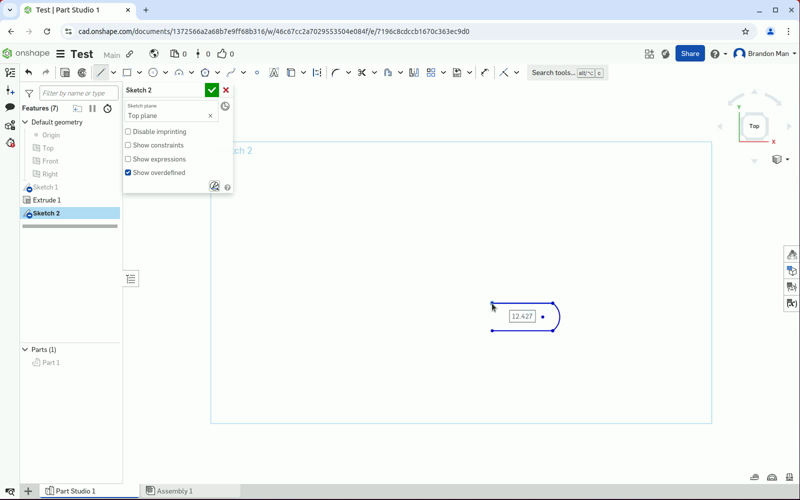
key(a)
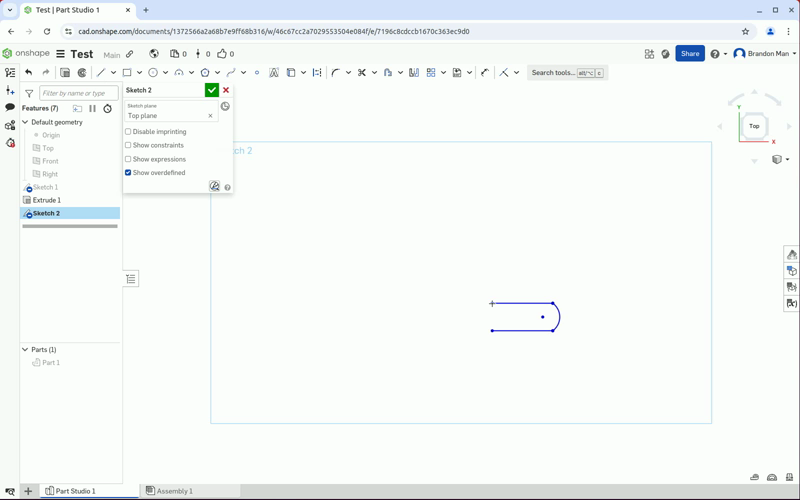
mouse_move(492, 303)
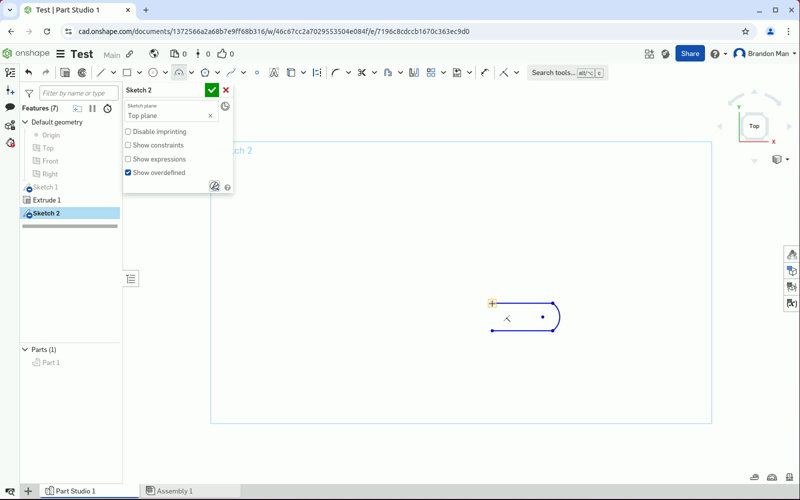
click(492, 303)
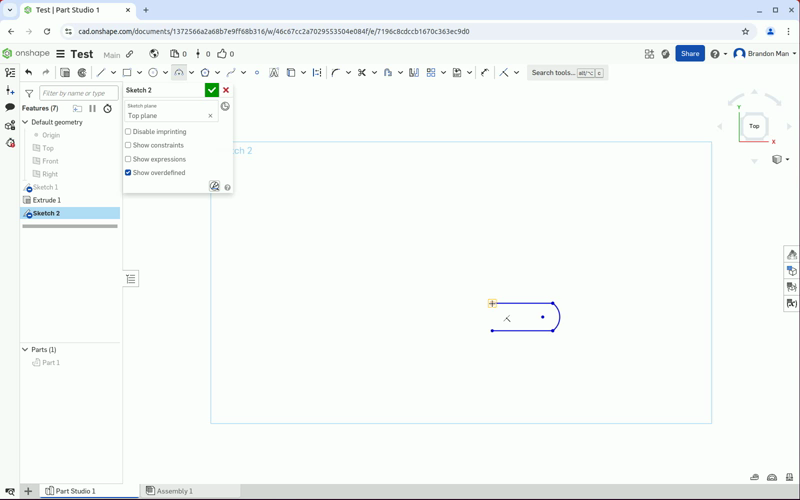
mouse_move(492, 330)
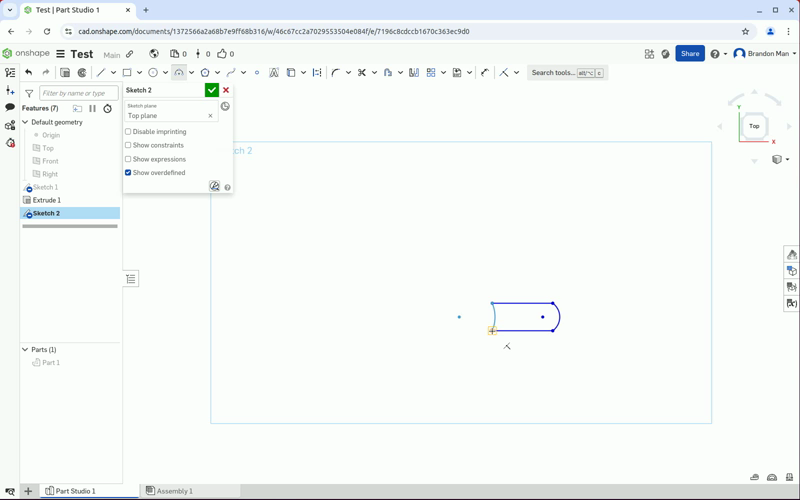
click(492, 330)
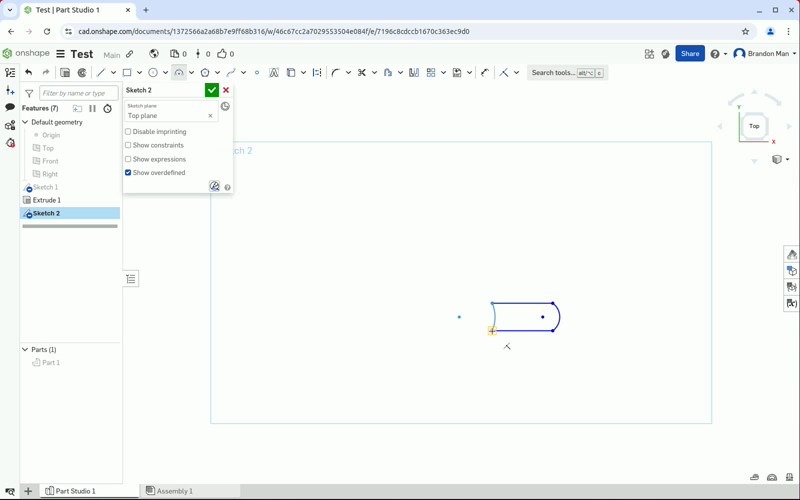
key_down(shift)
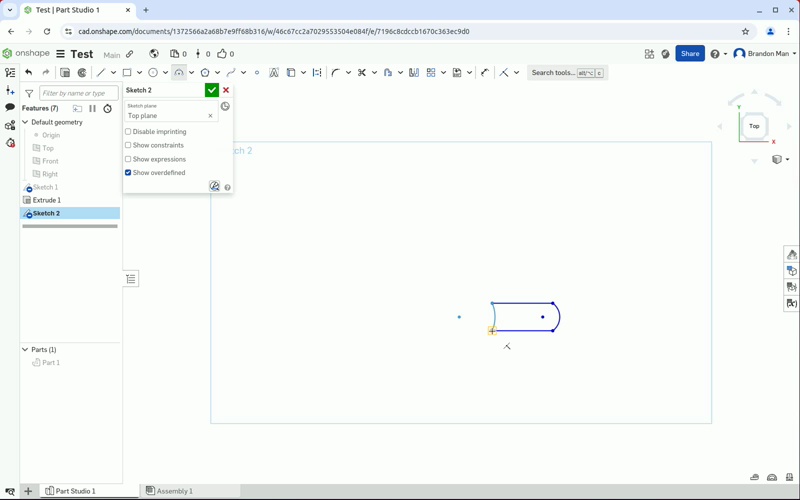
mouse_move(484, 317)
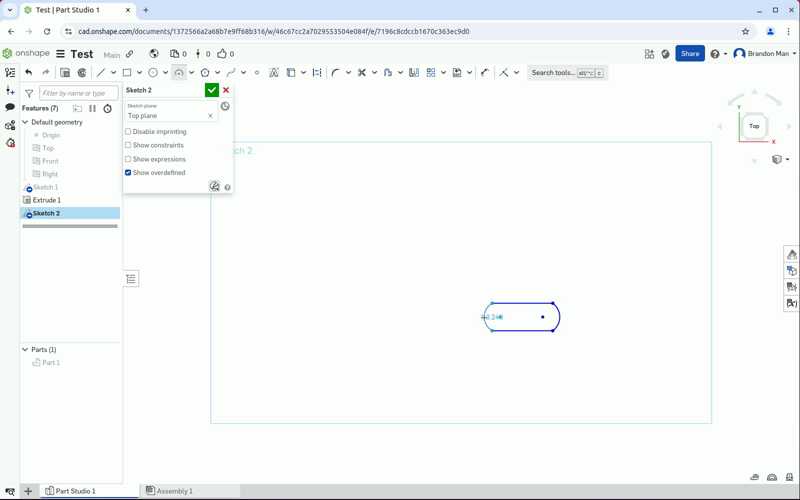
click(484, 317)
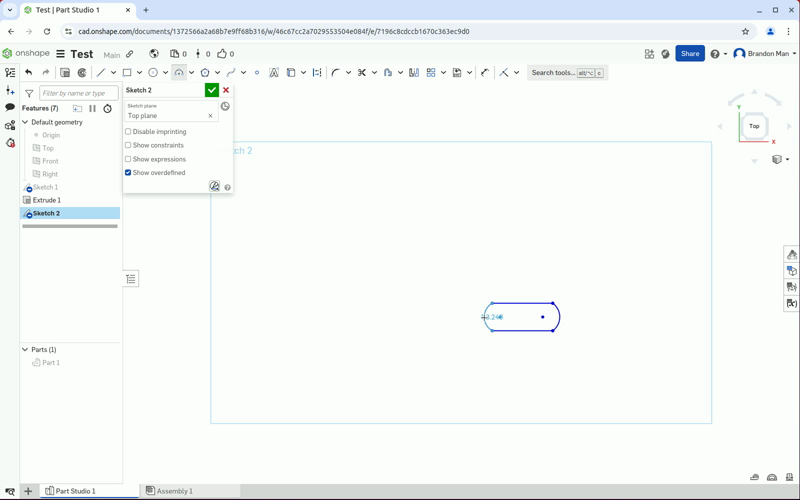
key_up(shift)
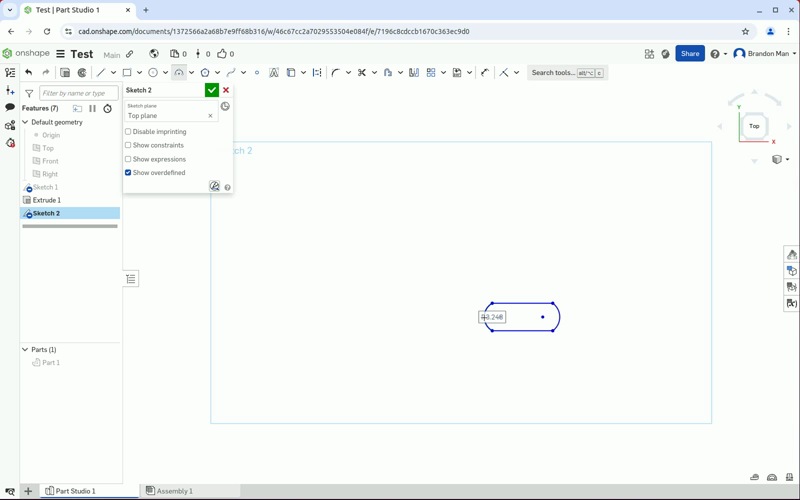
key(esc)
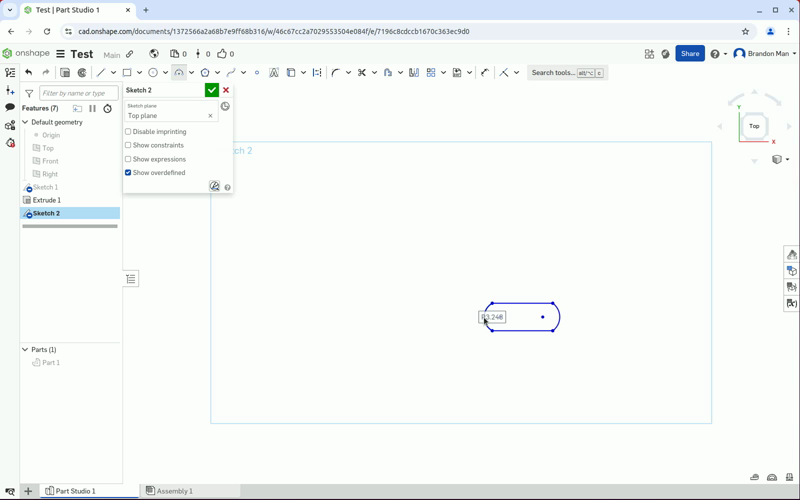
key(l)
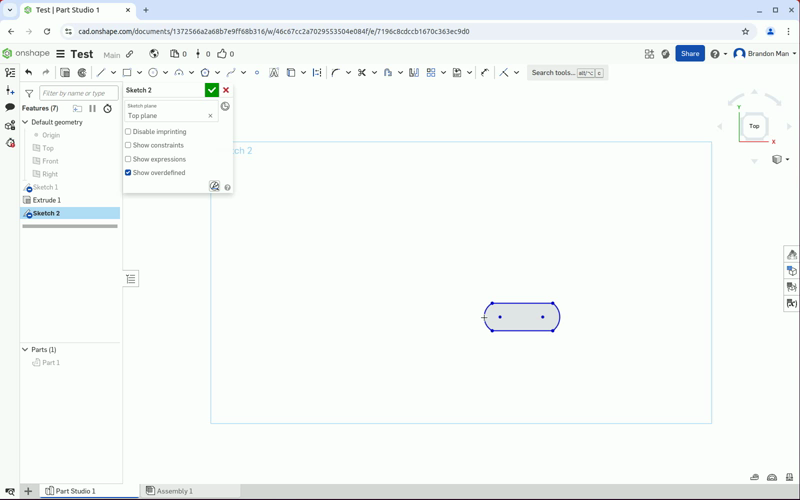
key_down(shift)
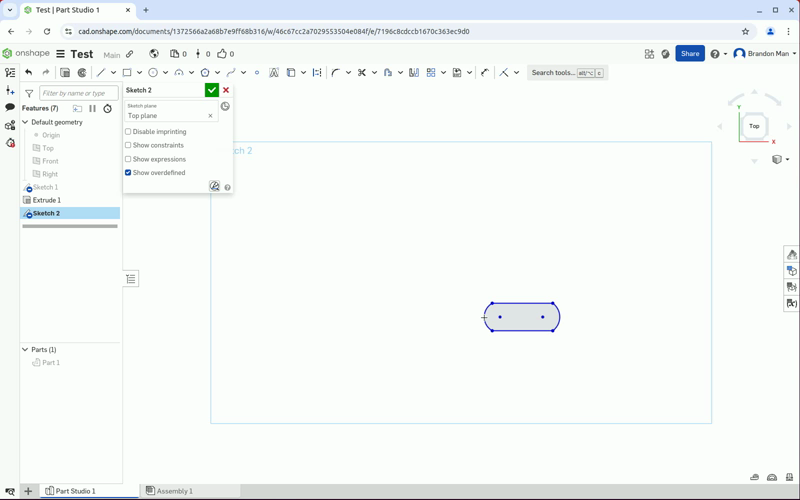
mouse_move(503, 323)
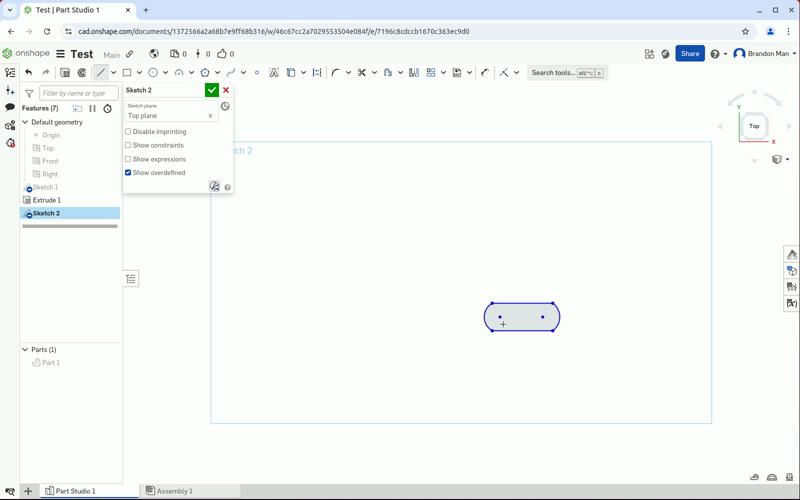
click(503, 323)
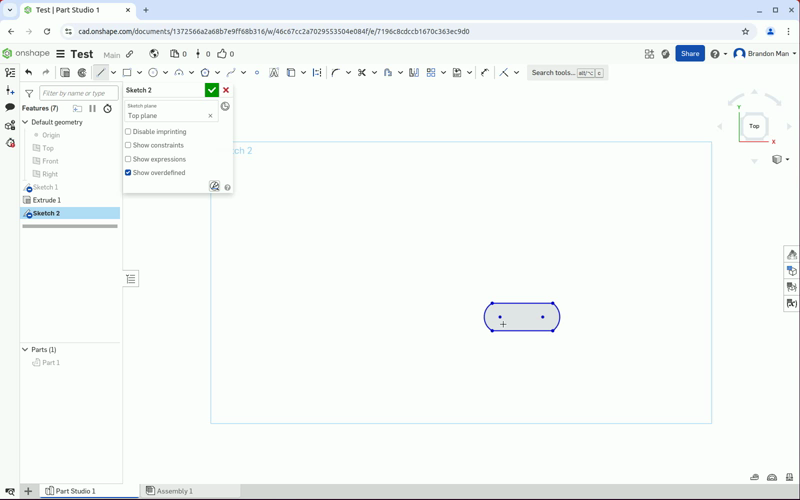
key_up(shift)
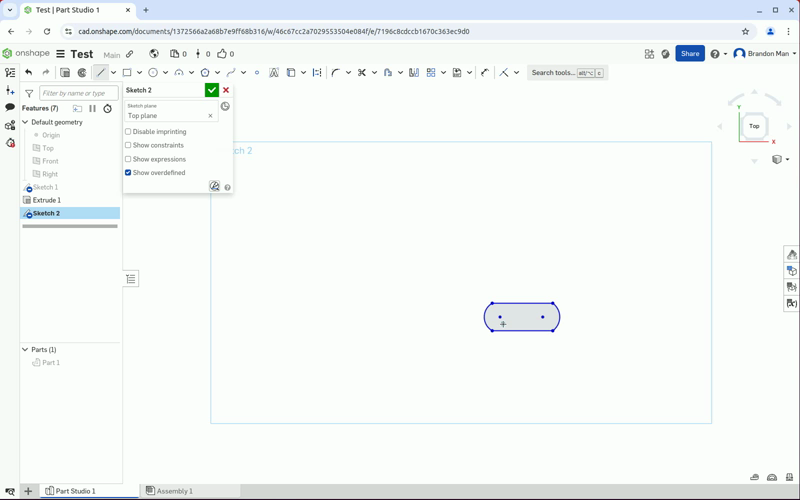
key_down(shift)
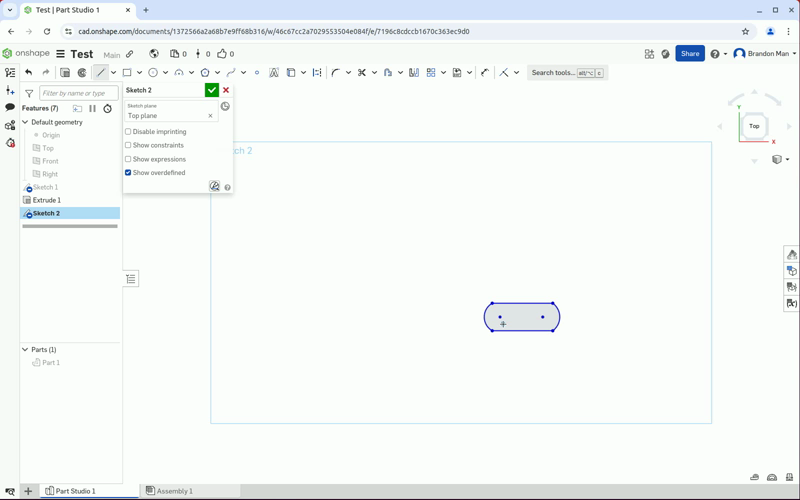
mouse_move(533, 323)
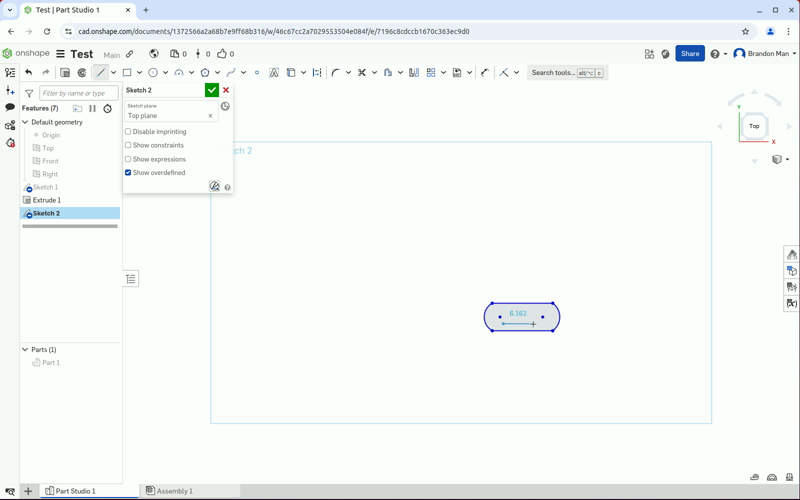
mouse_move(542, 323)
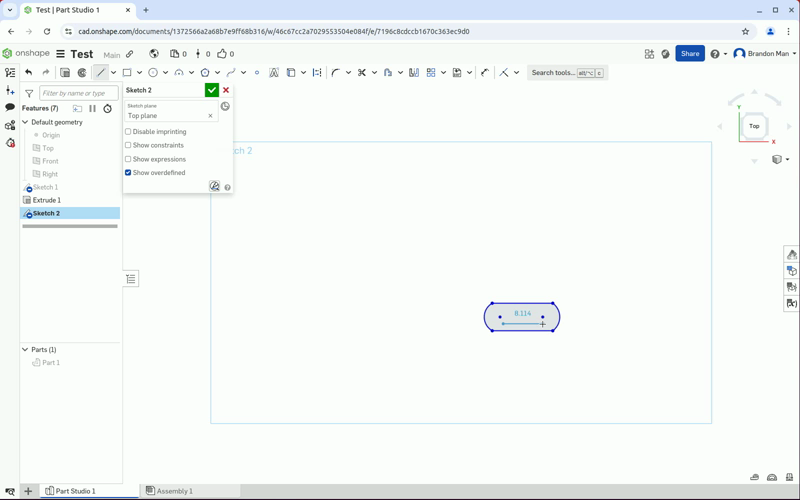
click(542, 323)
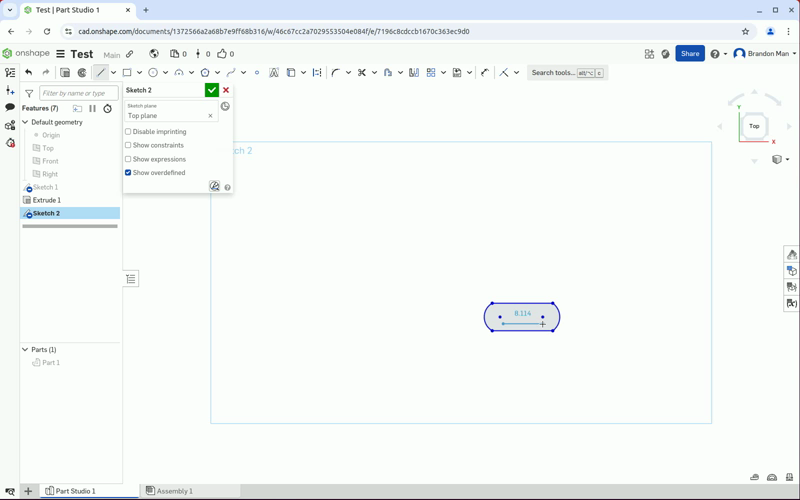
key_up(shift)
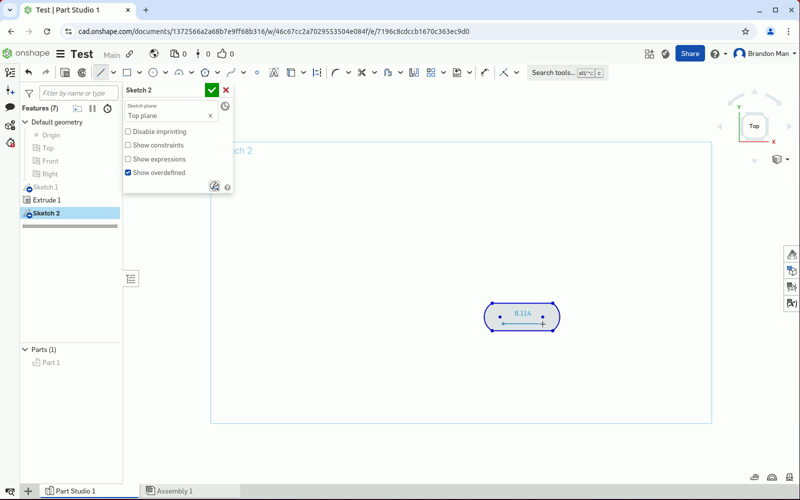
key(esc)
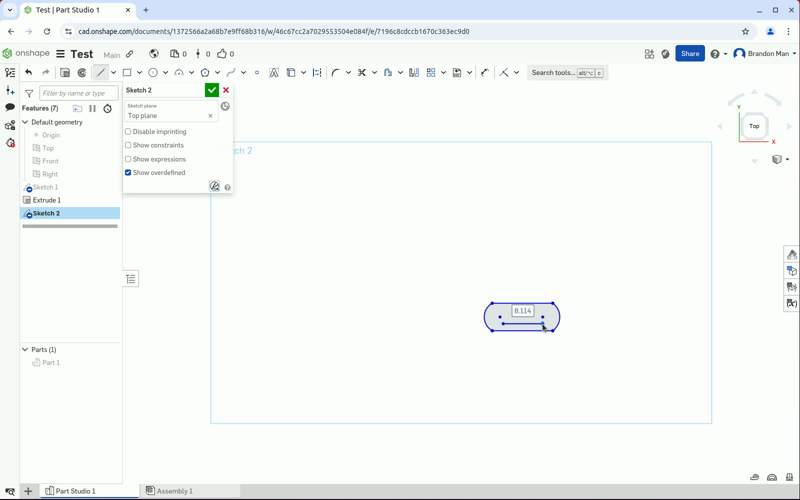
key(a)
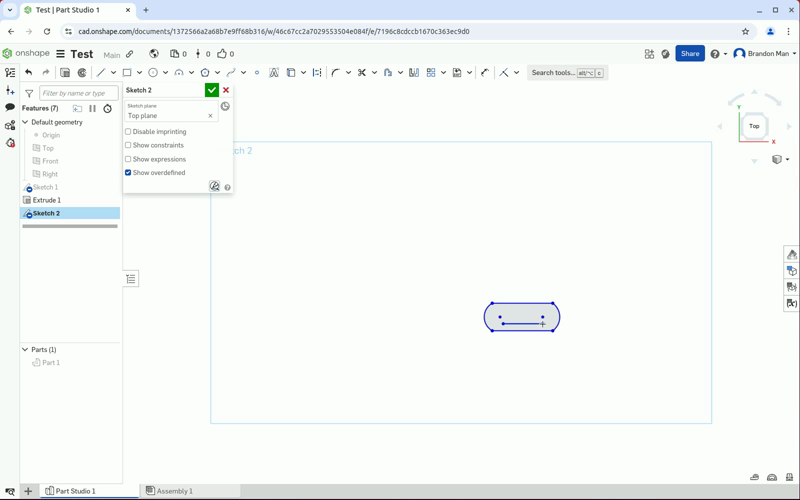
mouse_move(542, 323)
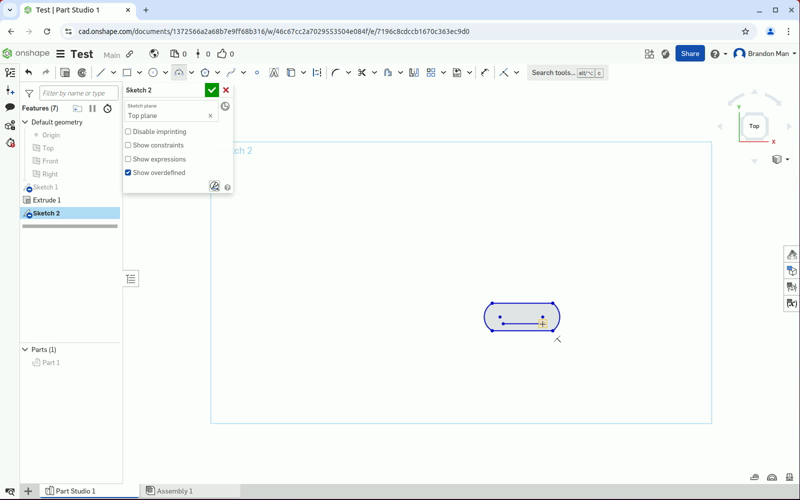
click(542, 323)
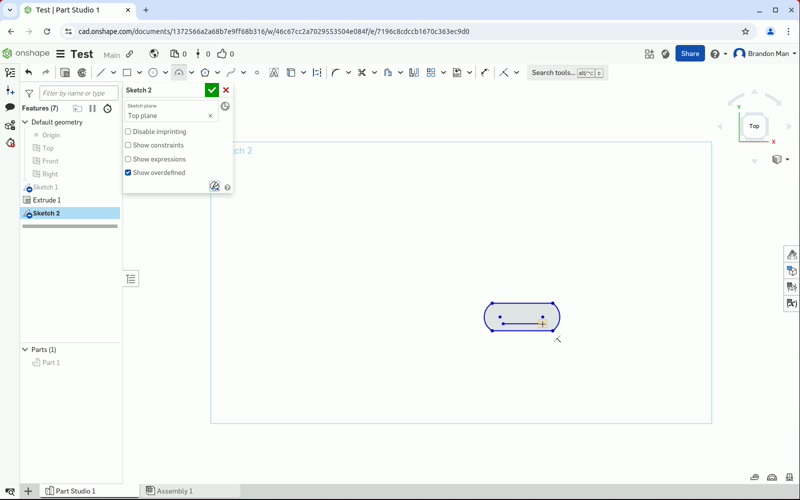
key_down(shift)
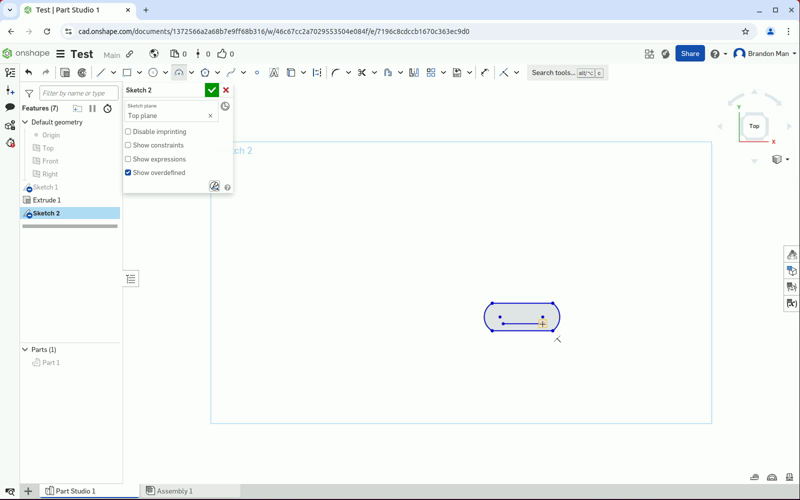
mouse_move(542, 309)
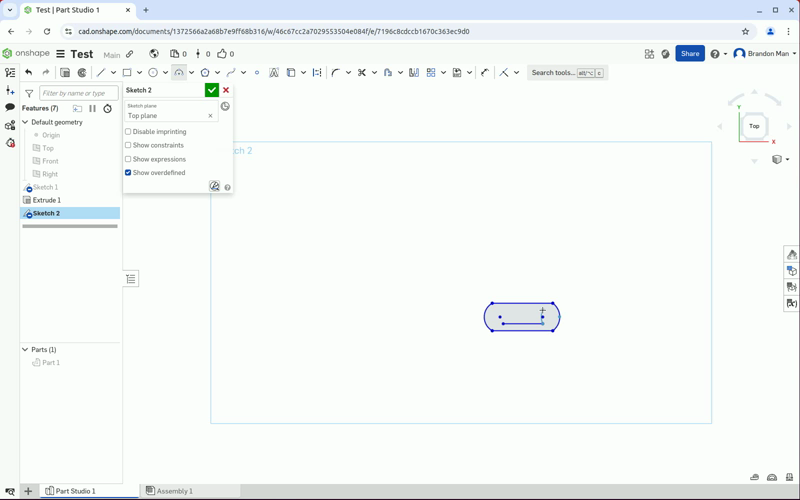
click(542, 309)
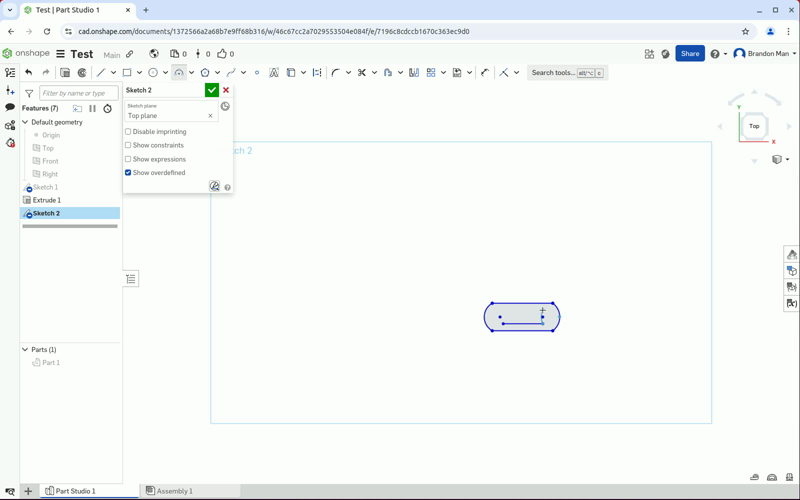
mouse_move(549, 316)
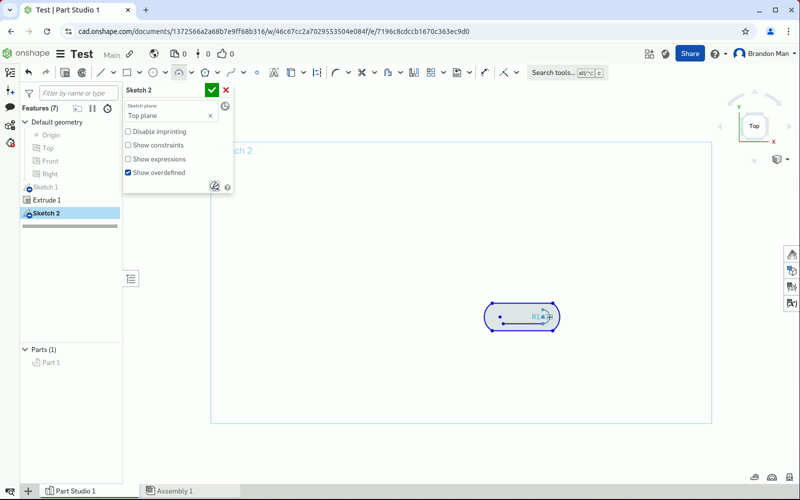
click(549, 316)
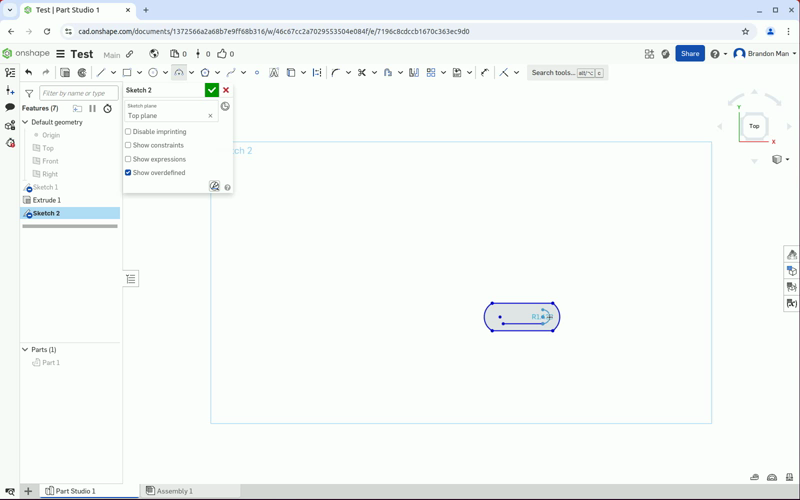
key_up(shift)
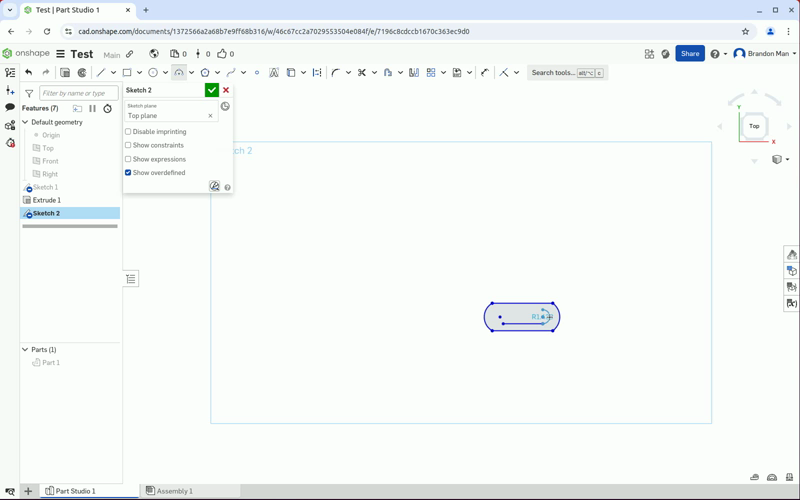
key(esc)
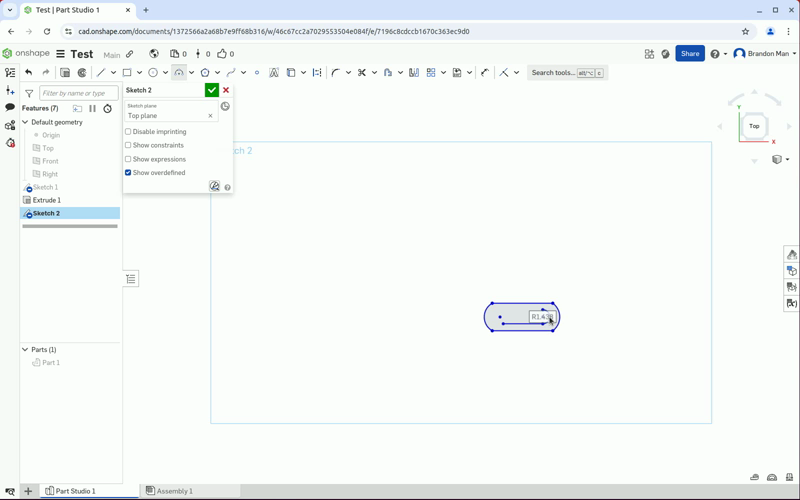
key(l)
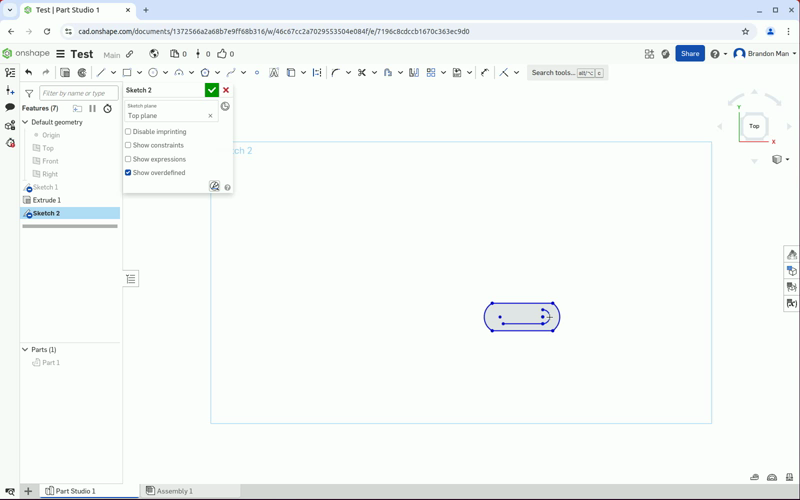
mouse_move(542, 309)
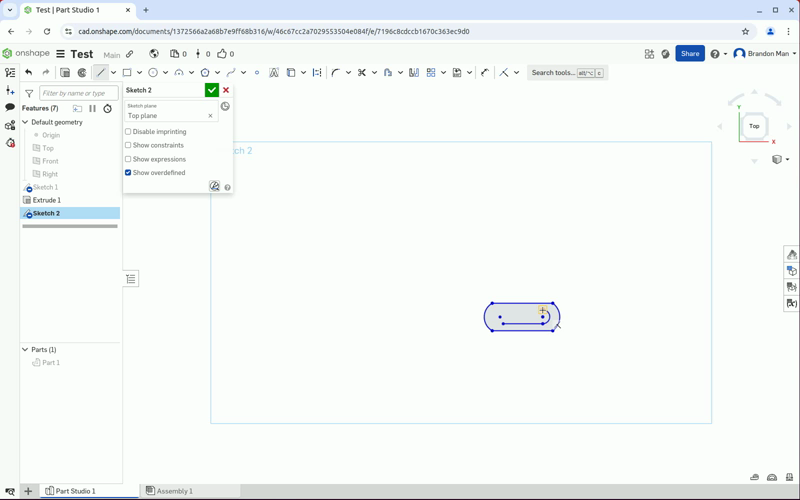
click(542, 309)
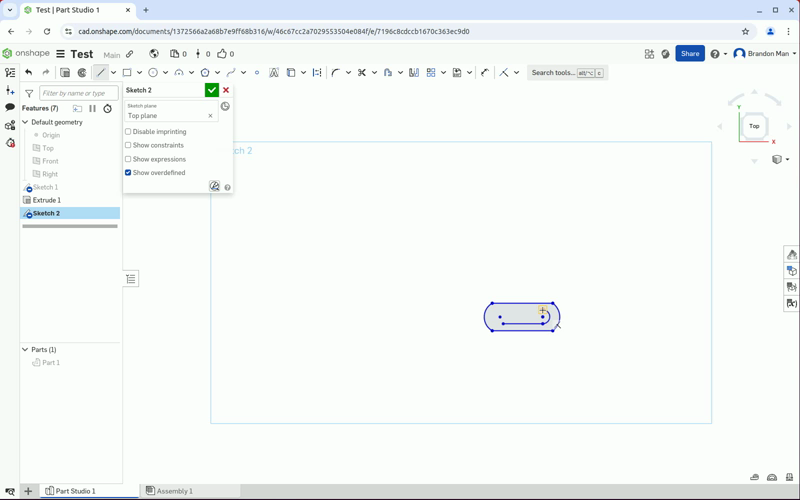
key_down(shift)
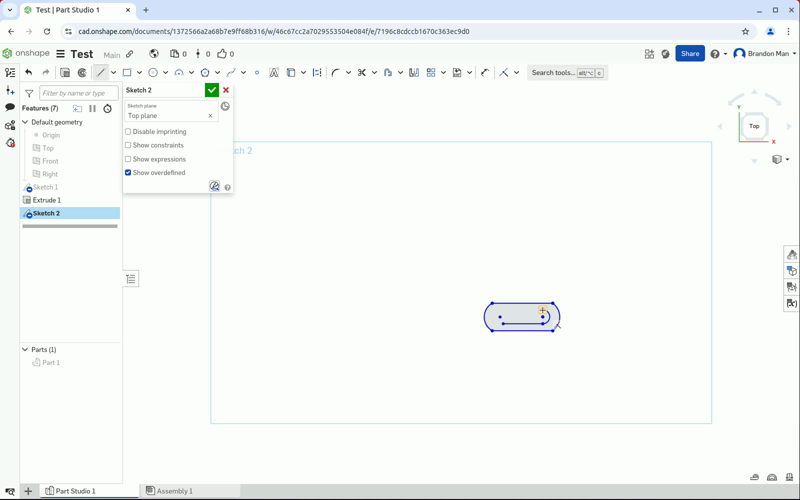
mouse_move(572, 309)
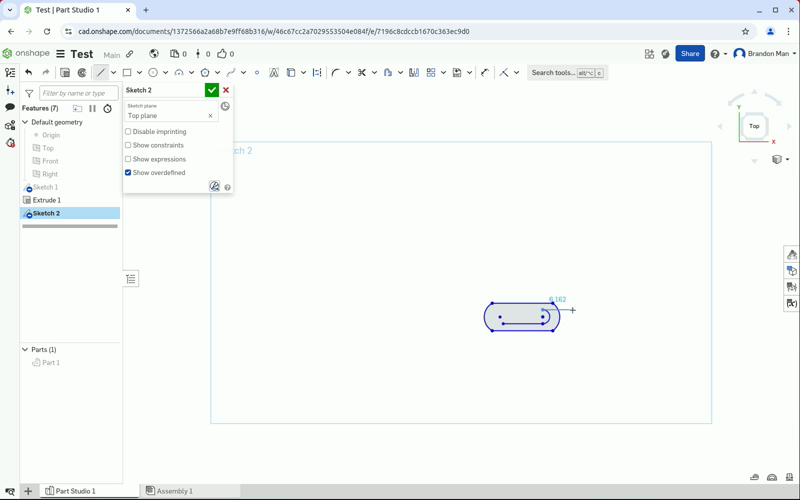
mouse_move(503, 309)
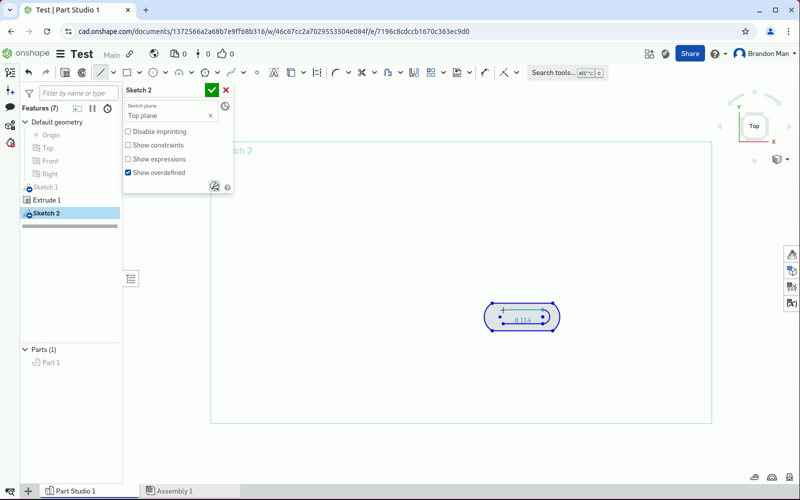
click(503, 309)
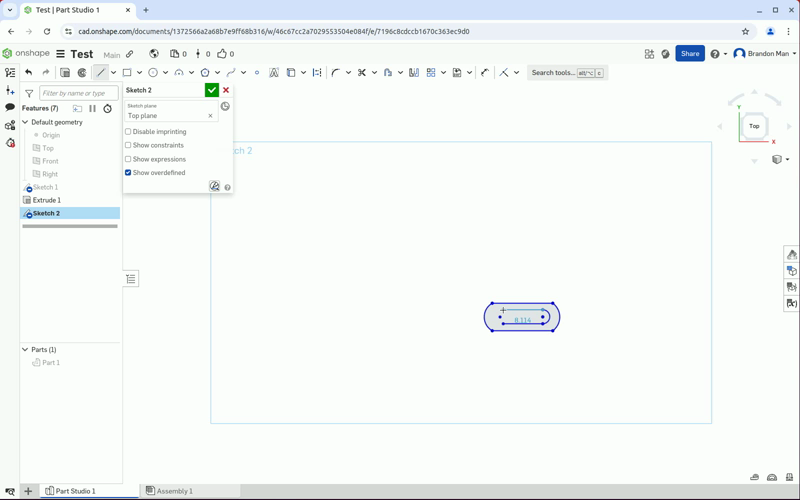
key_up(shift)
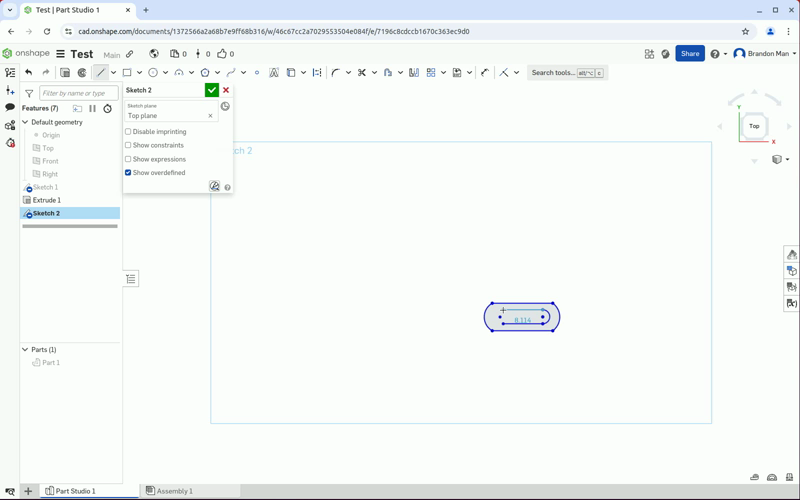
key(esc)
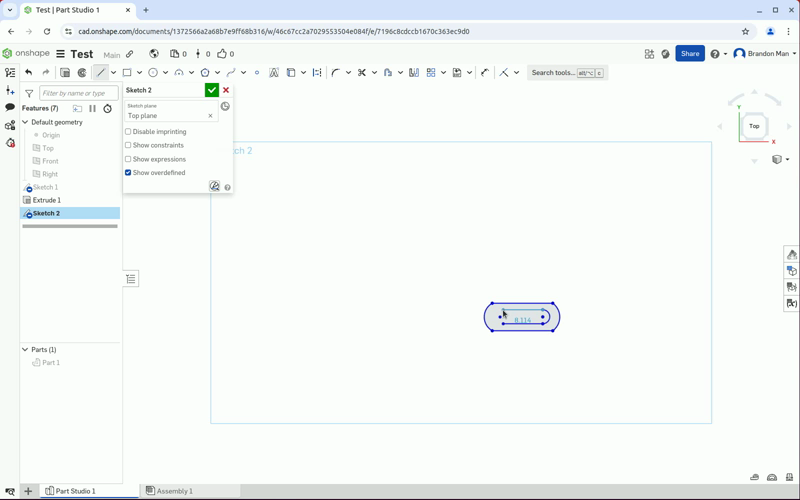
key(a)
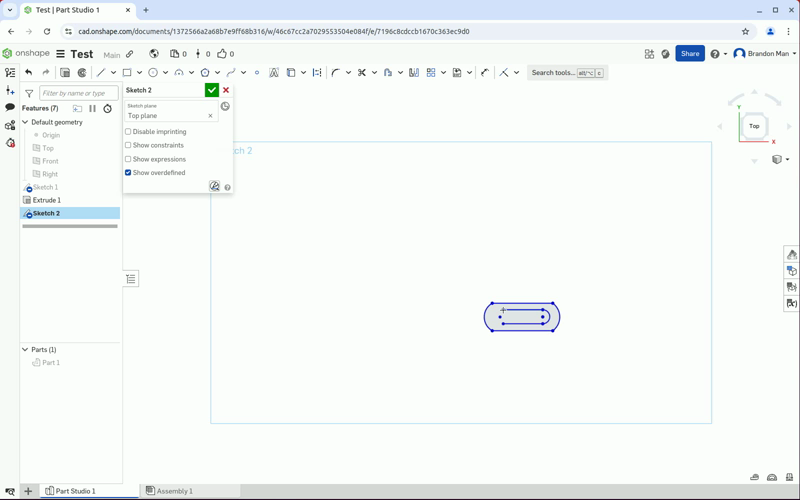
mouse_move(503, 309)
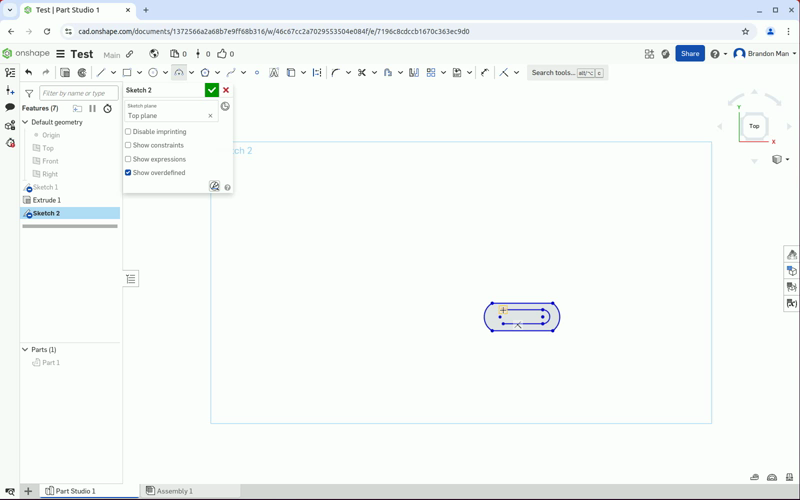
click(503, 309)
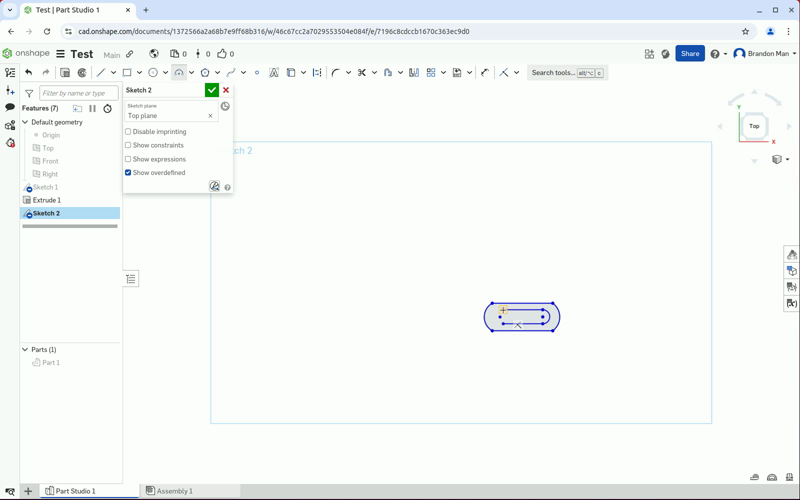
mouse_move(503, 323)
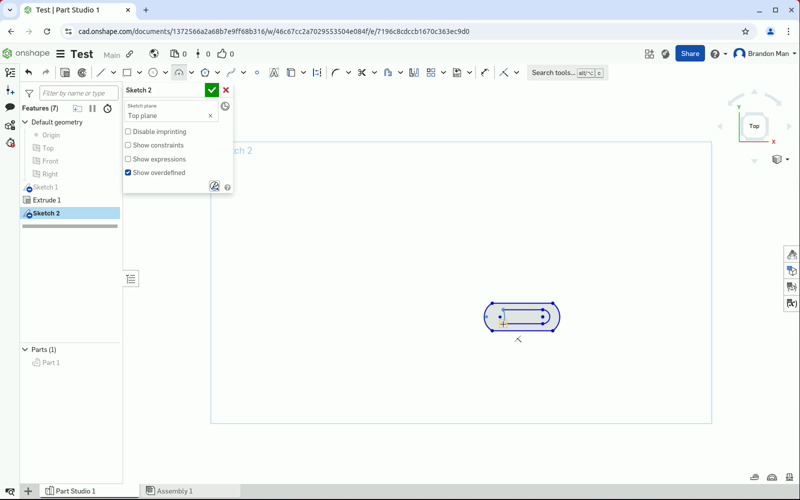
click(503, 323)
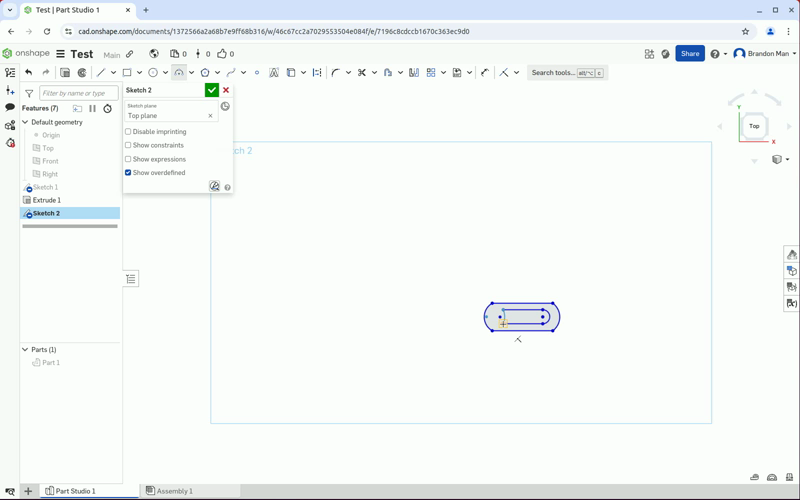
key_down(shift)
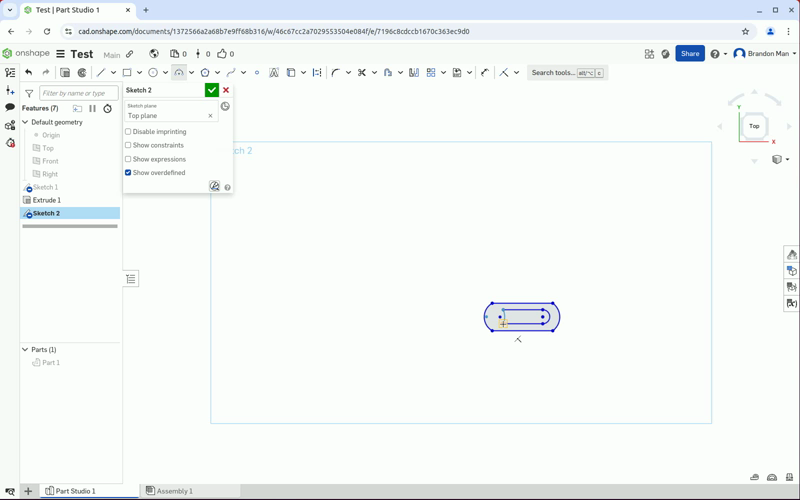
mouse_move(510, 316)
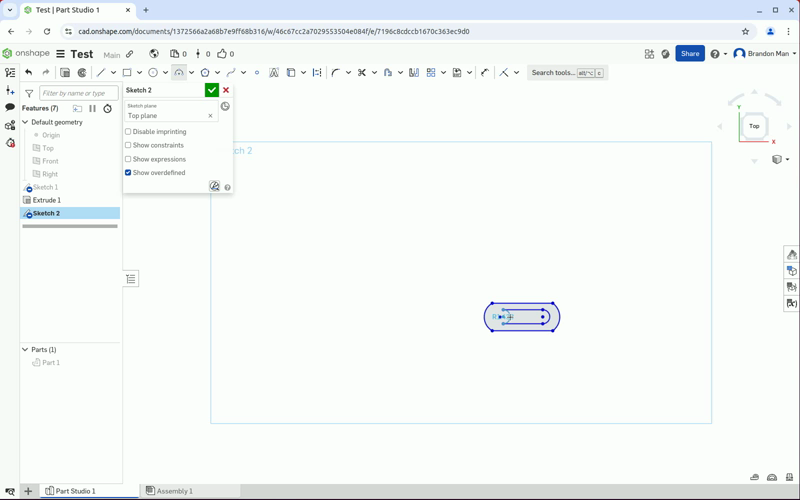
click(510, 316)
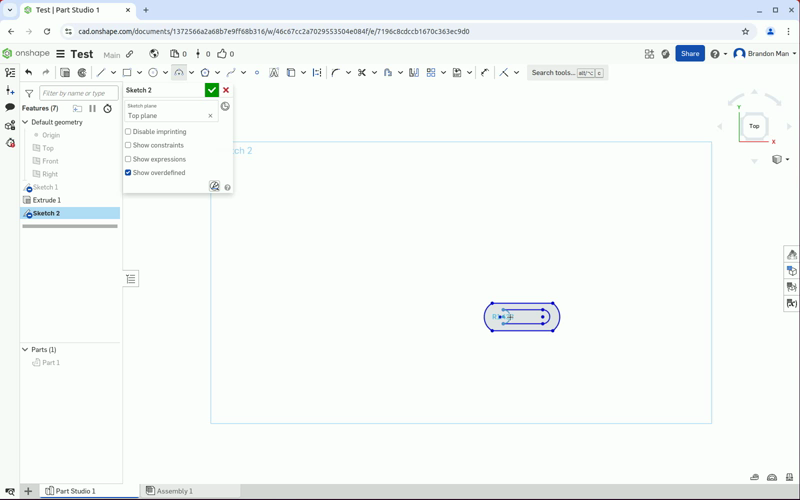
key_up(shift)
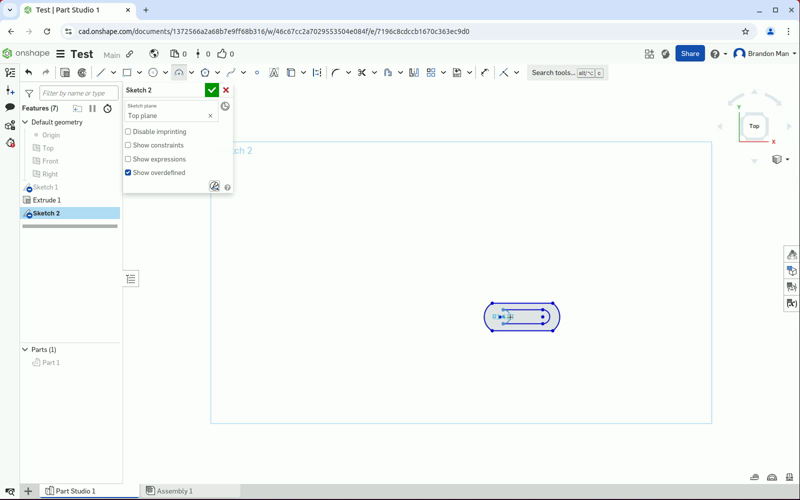
key(esc)
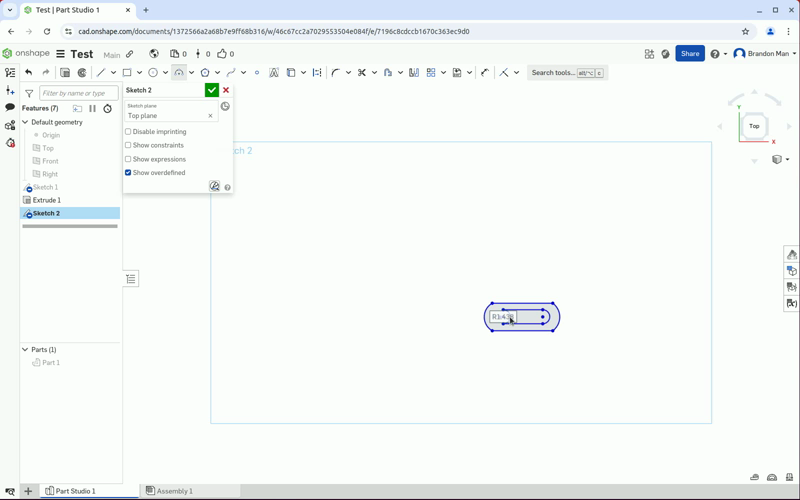
mouse_move(553, 311)
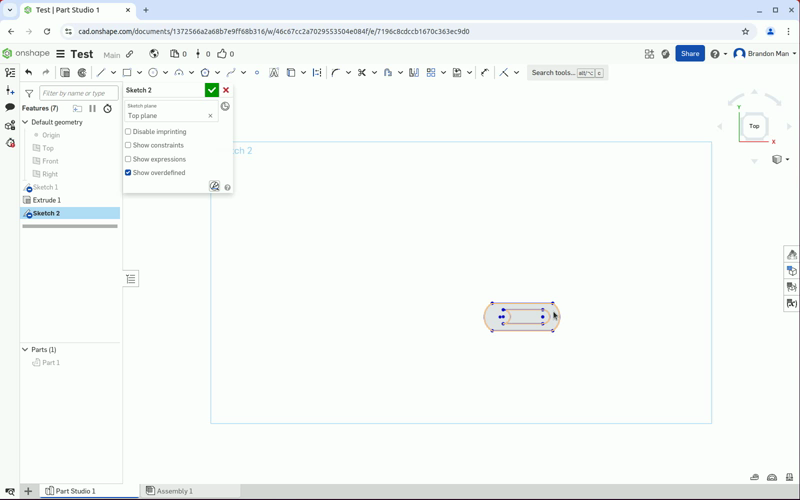
scroll(6)
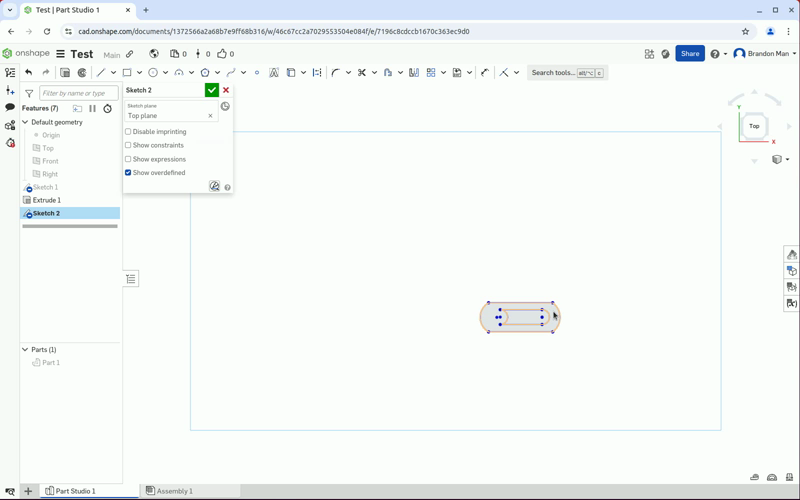
scroll(6)
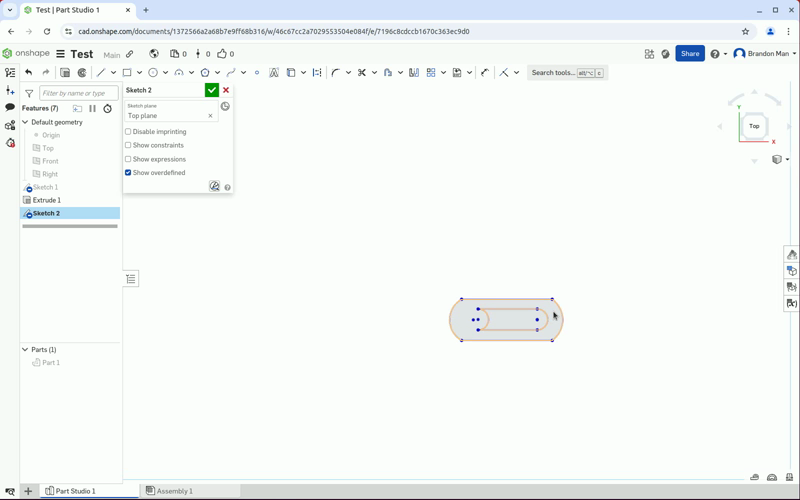
scroll(6)
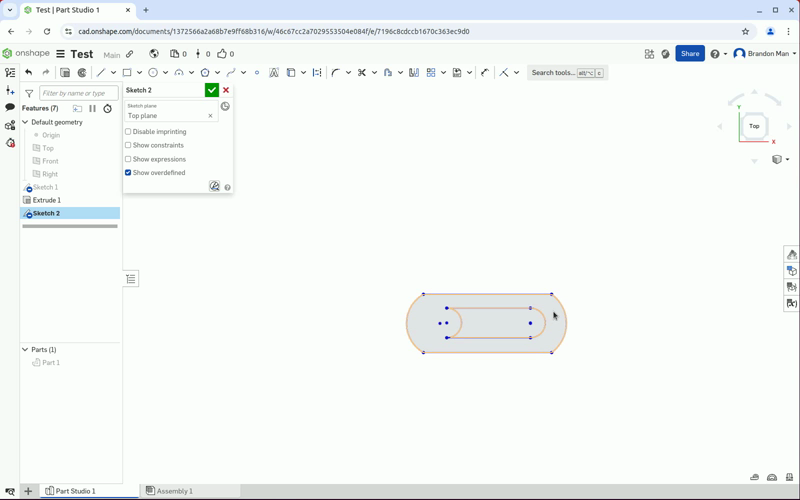
scroll(6)
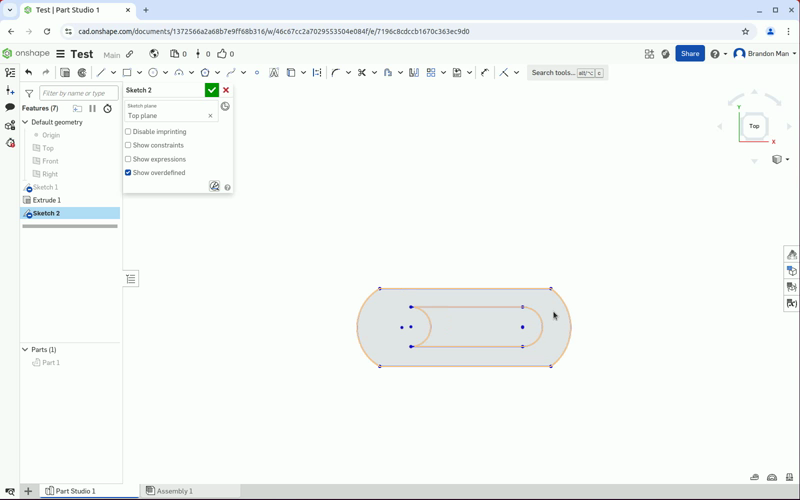
scroll(6)
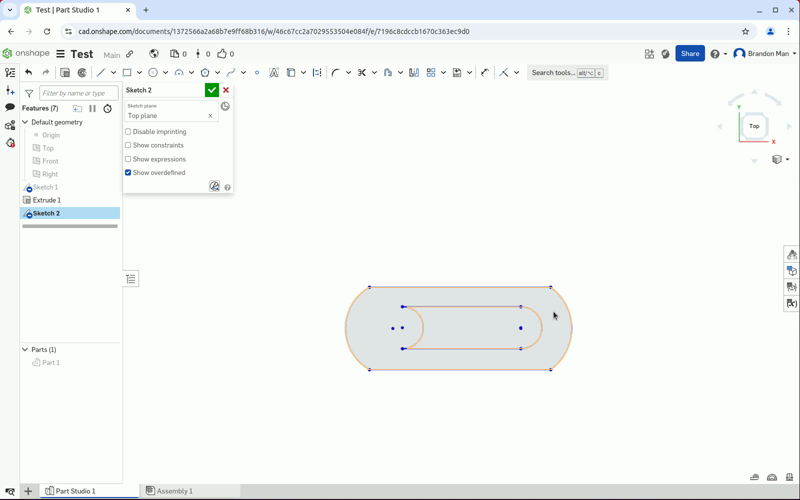
scroll(6)
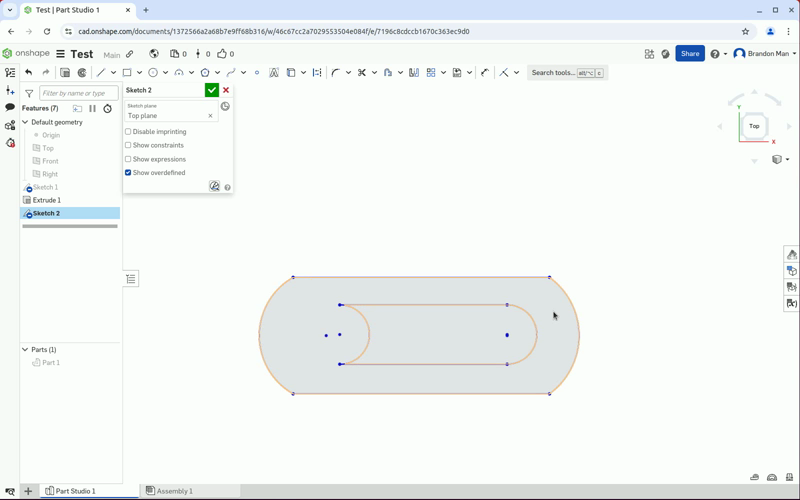
scroll(6)
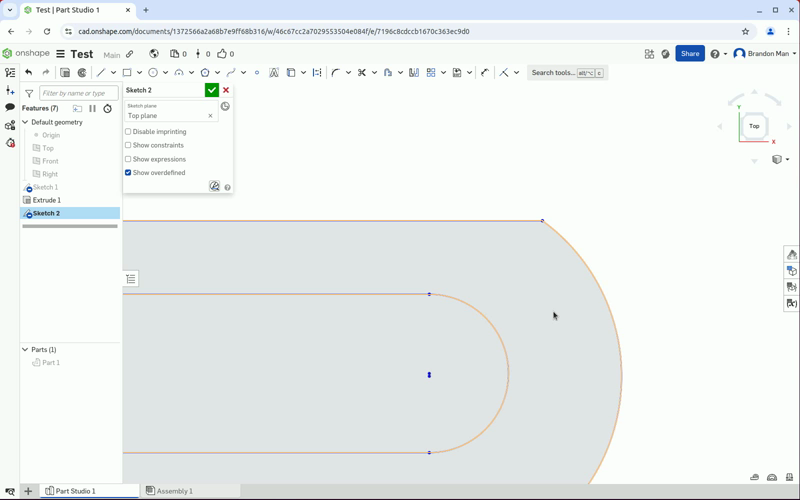
click(553, 311)
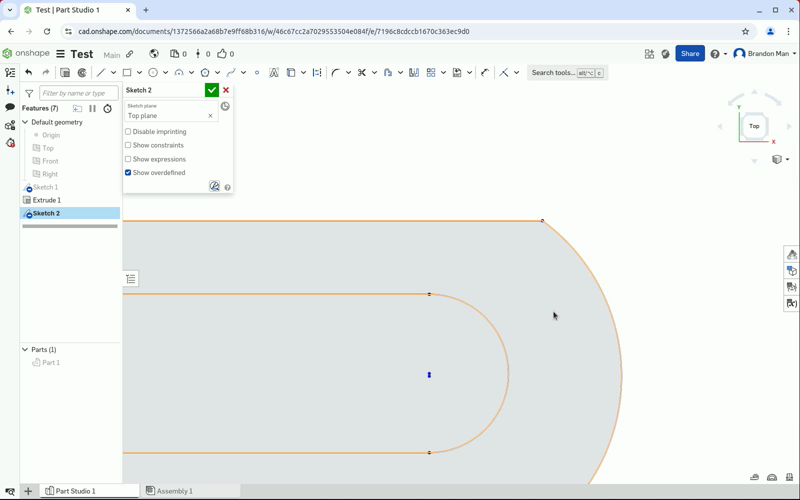
scroll(-6)
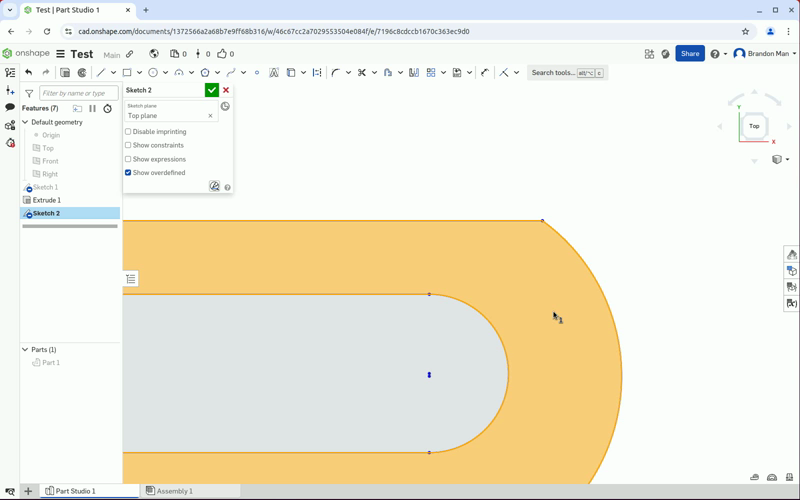
scroll(-6)
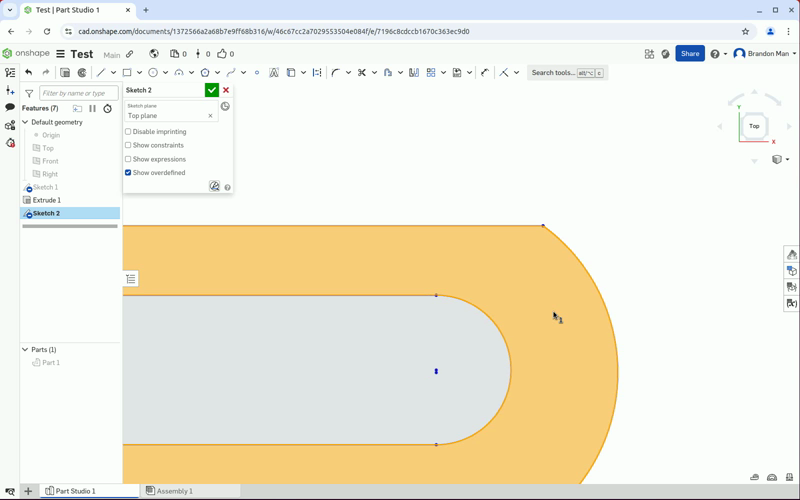
scroll(-6)
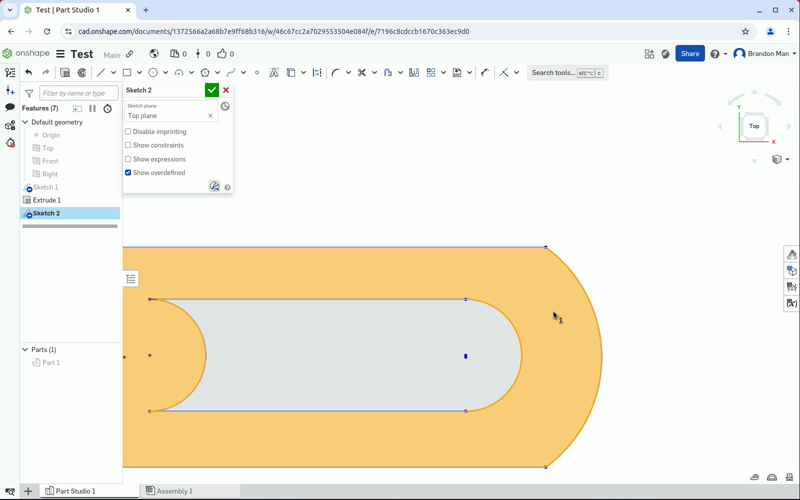
scroll(-6)
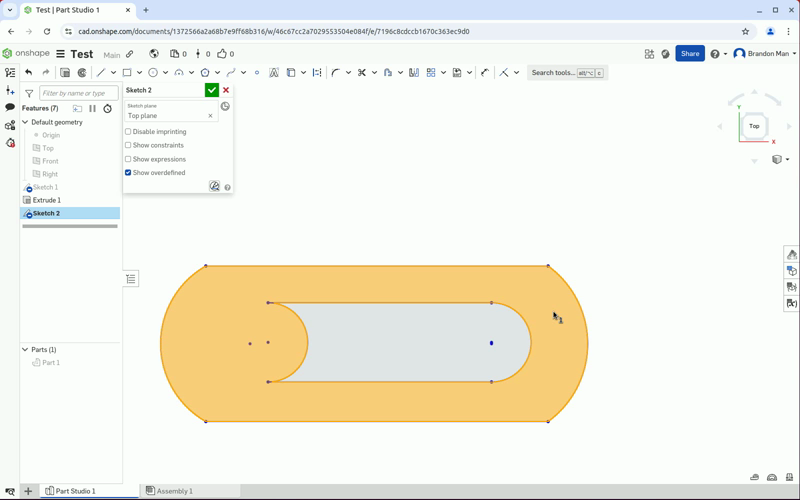
scroll(-6)
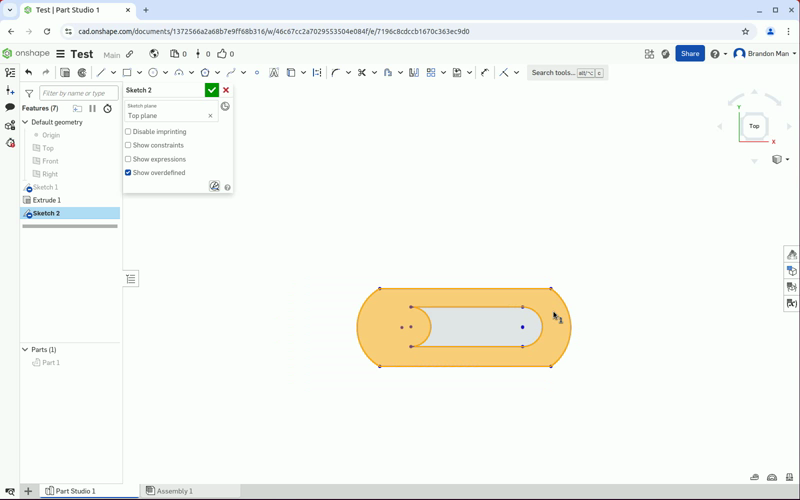
scroll(-6)
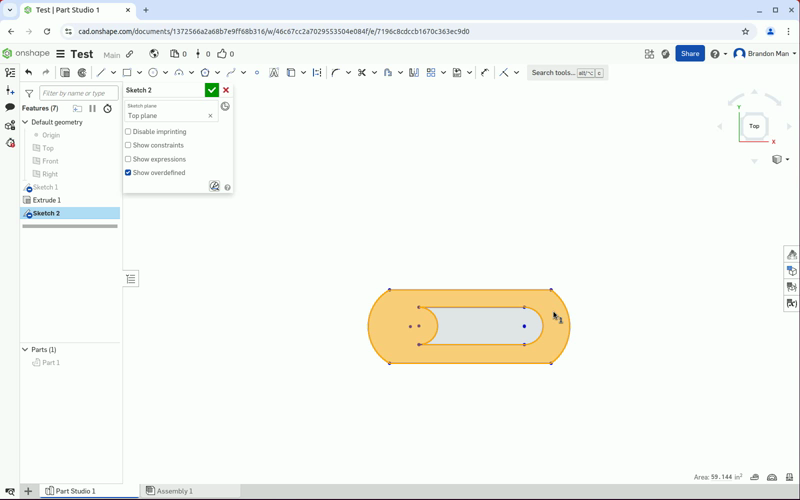
scroll(-6)
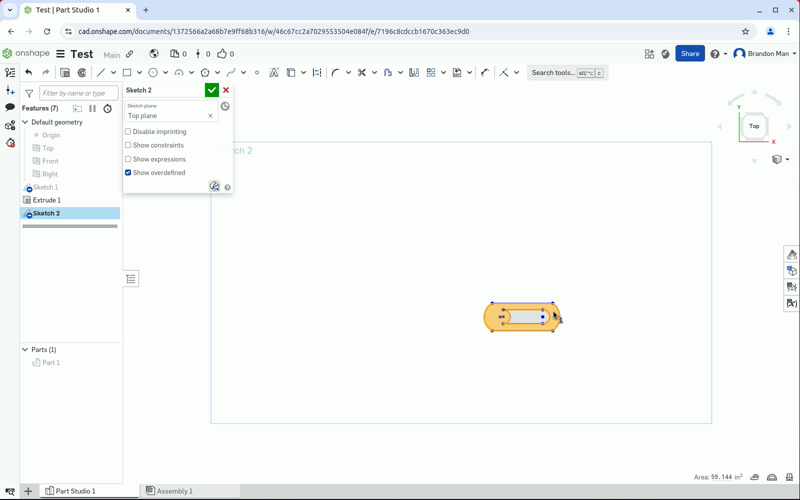
mouse_move(73, 352)
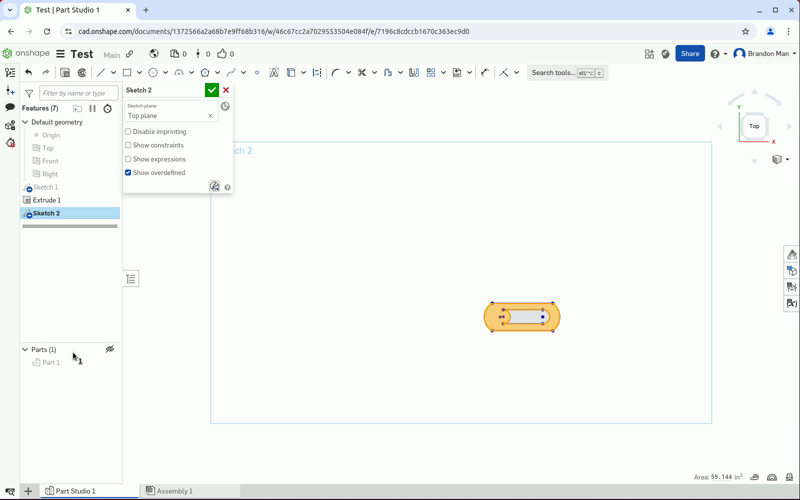
key(shift+y)
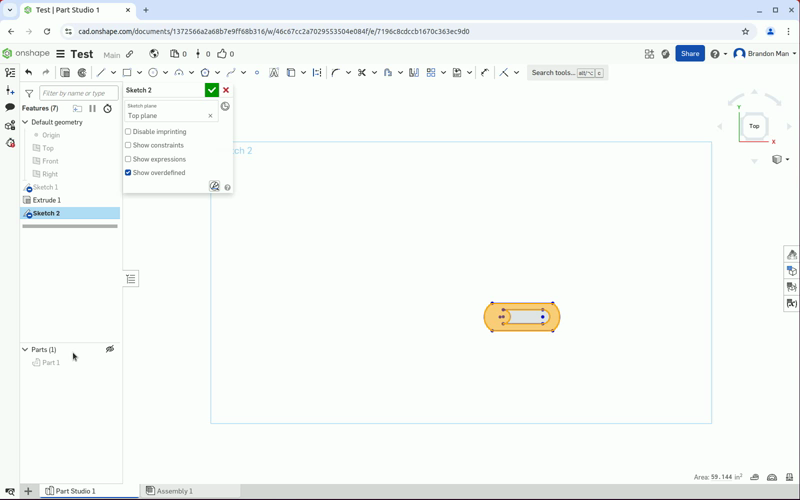
key(shift+e)
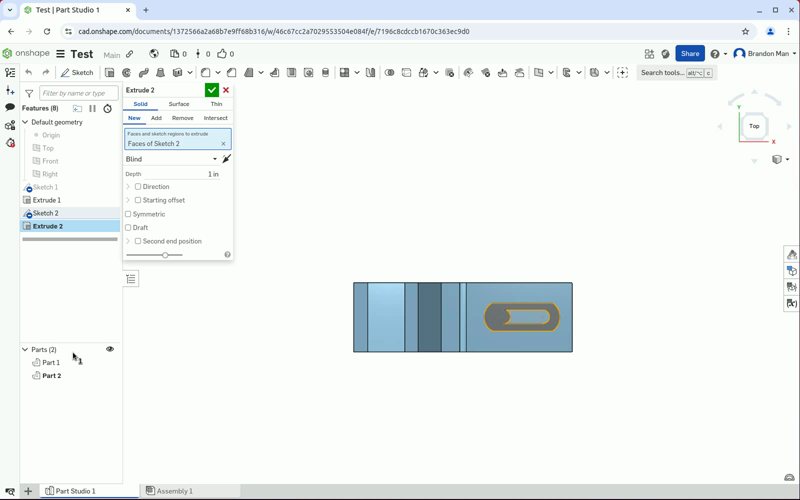
mouse_move(143, 106)
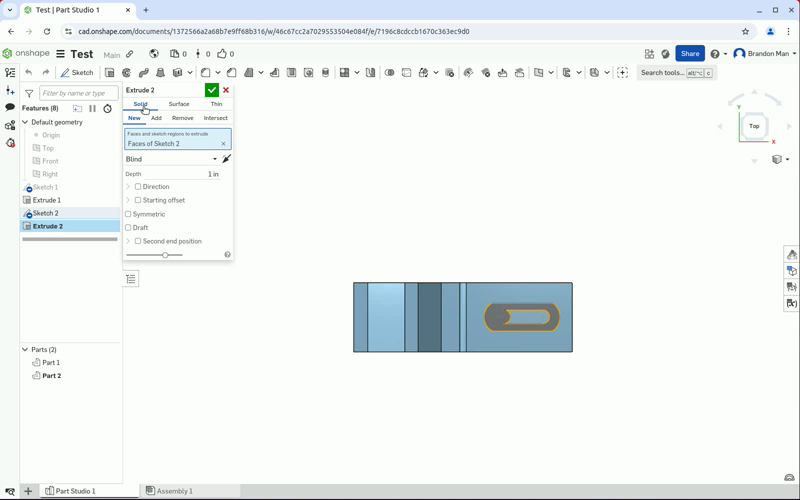
click(143, 106)
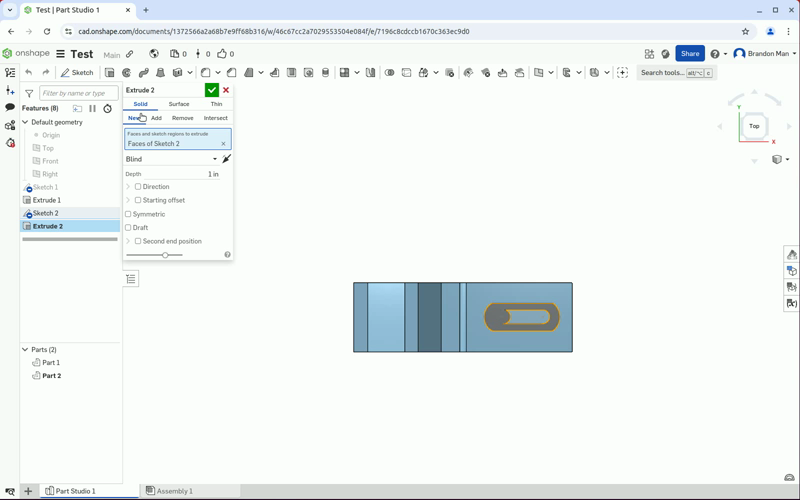
mouse_move(137, 120)
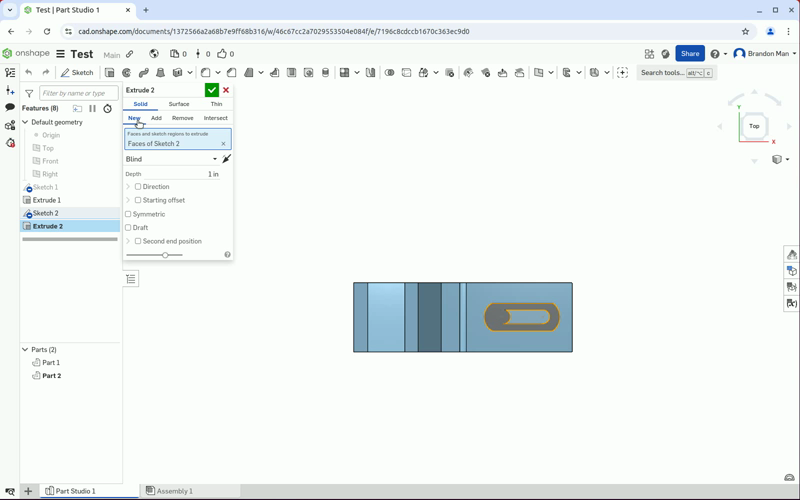
click(137, 120)
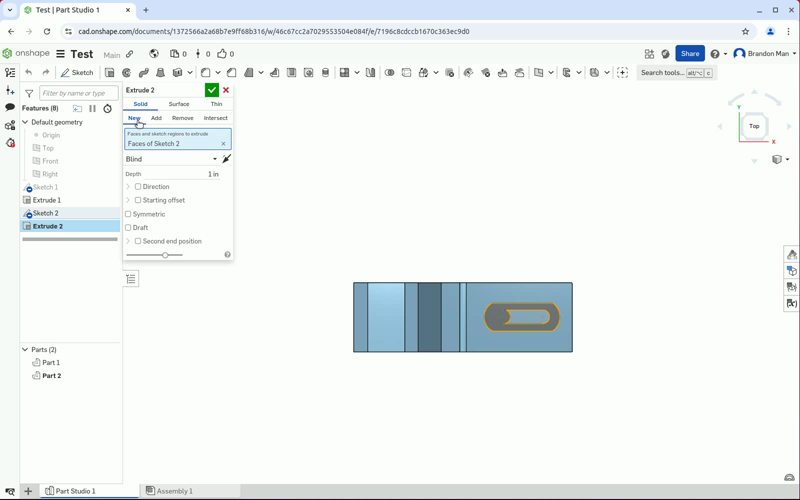
key(tab, 4)
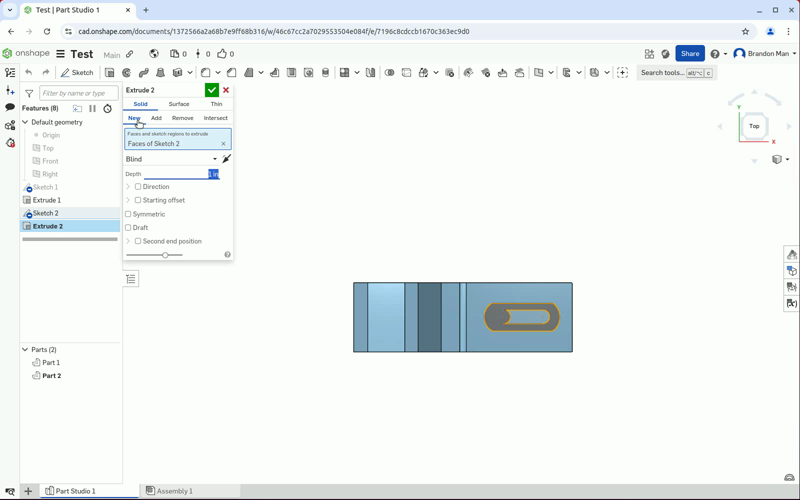
text(-5.777)
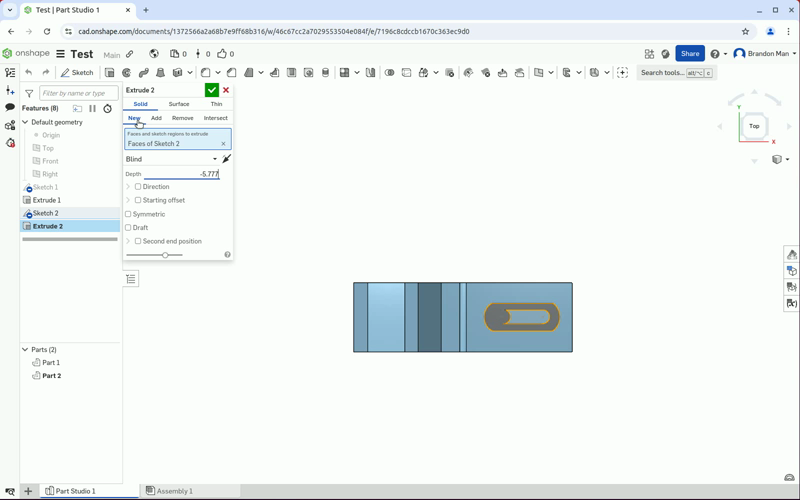
key(enter)
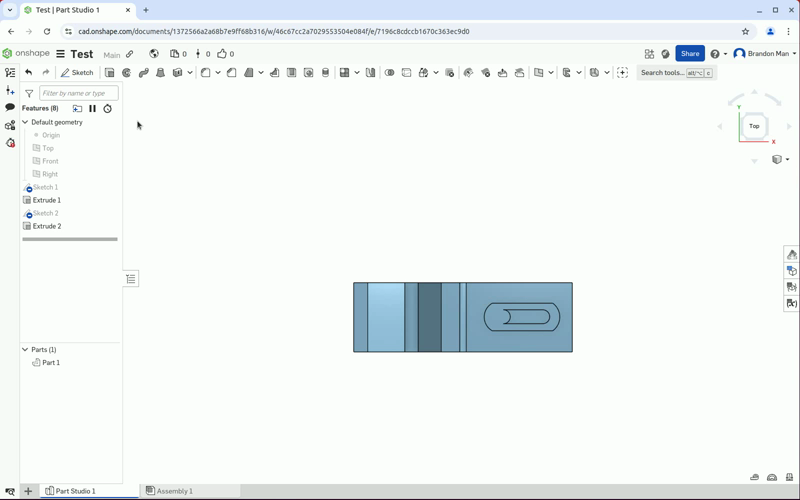
key(shift+h)
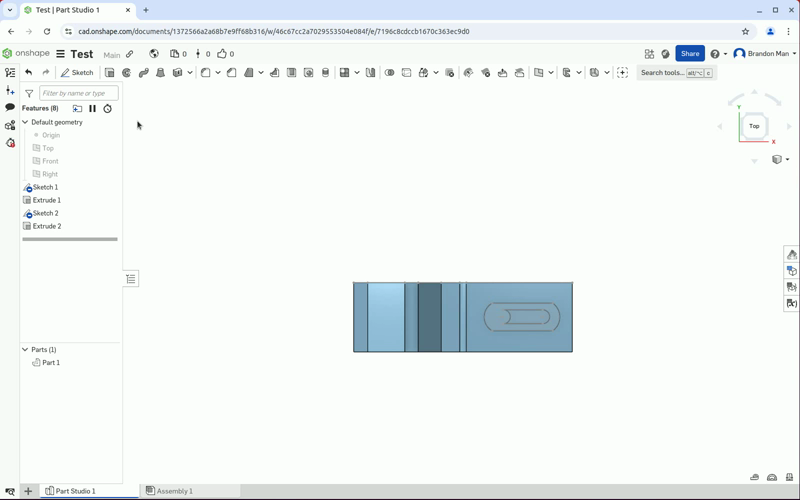
key(shift+h)
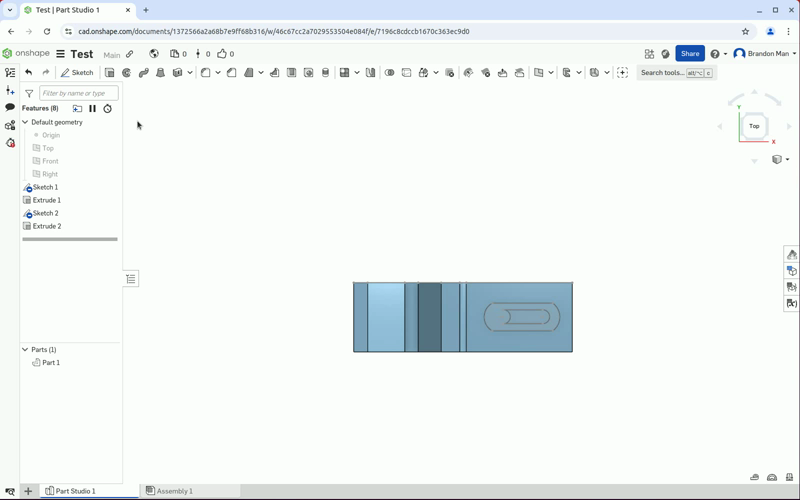
key(shift+7)
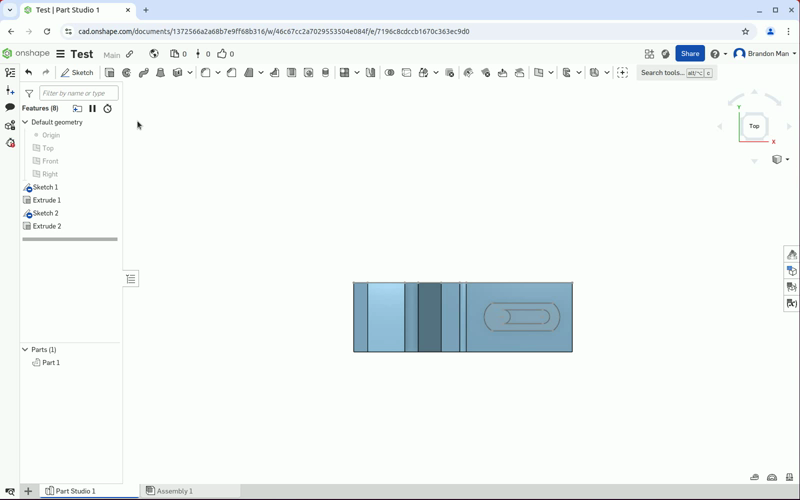
key(up, 3)
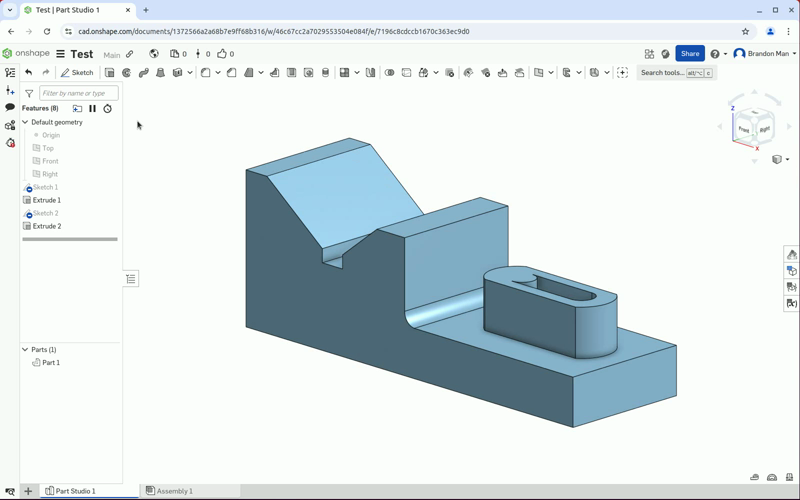
key(left, 3)
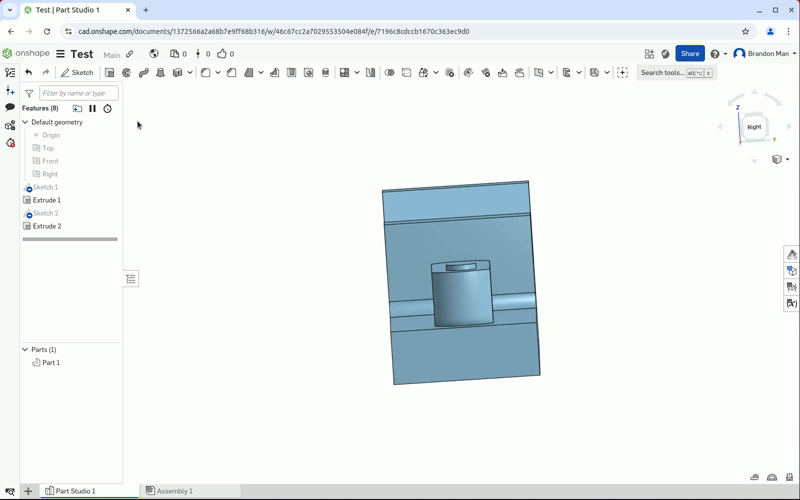
key(right, 3)
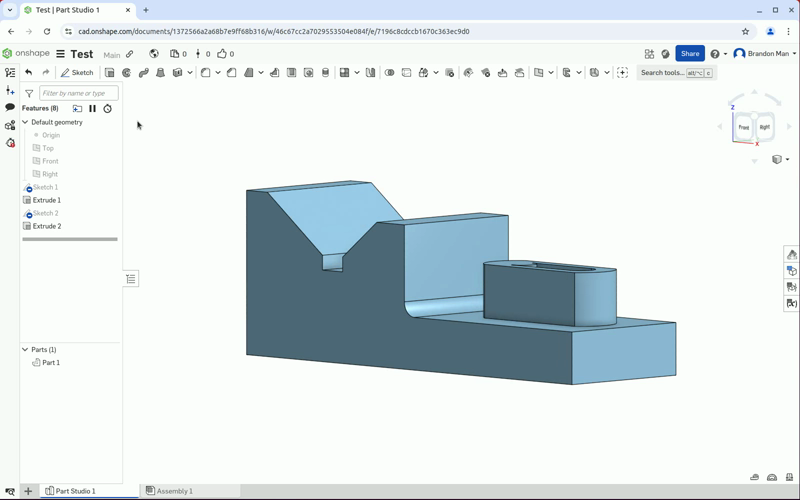
key(down, 3)
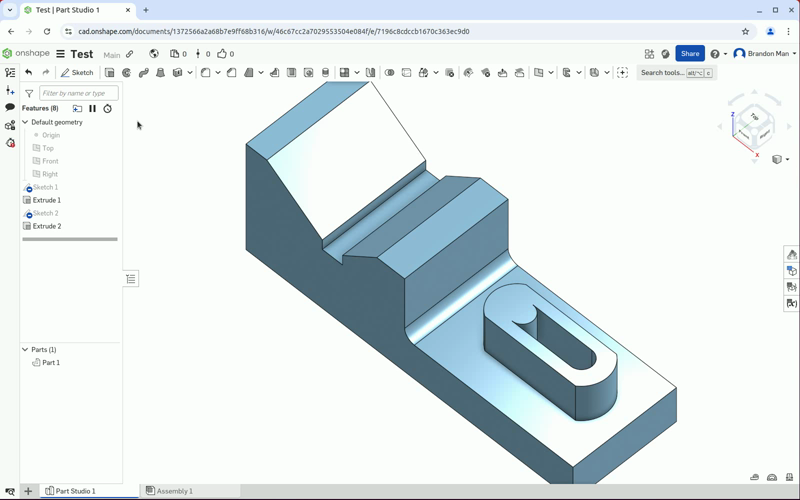
mouse_move(73, 189)
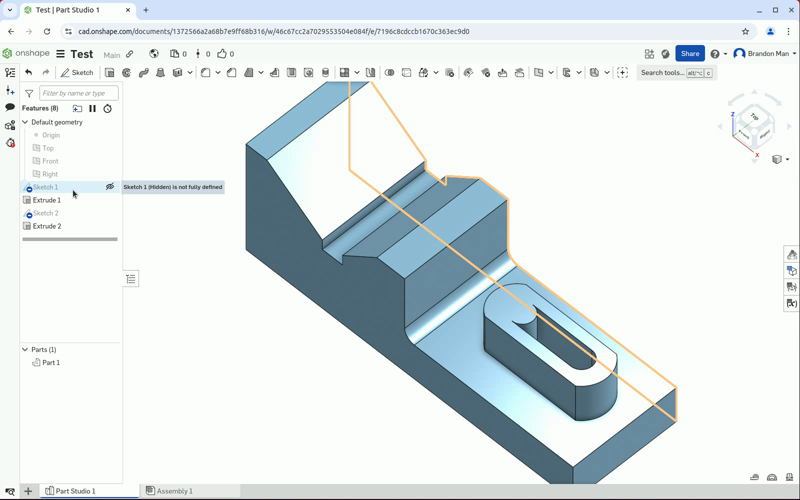
click(73, 189)